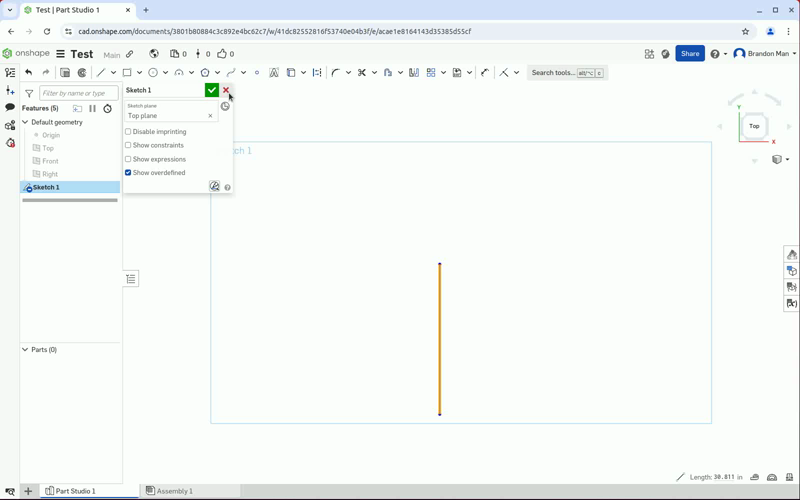
key(shift+h)
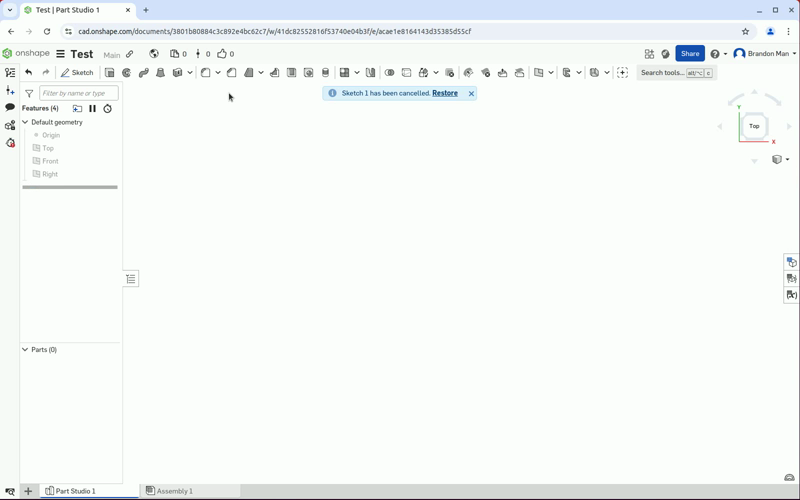
mouse_move(73, 352)
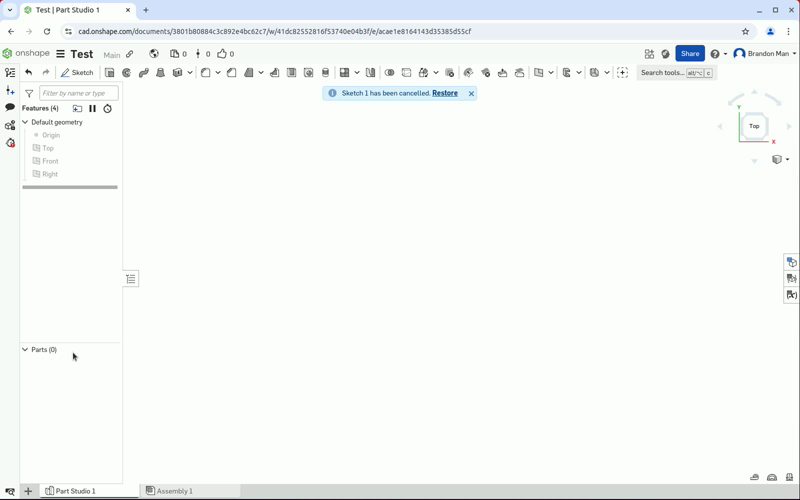
key(y)
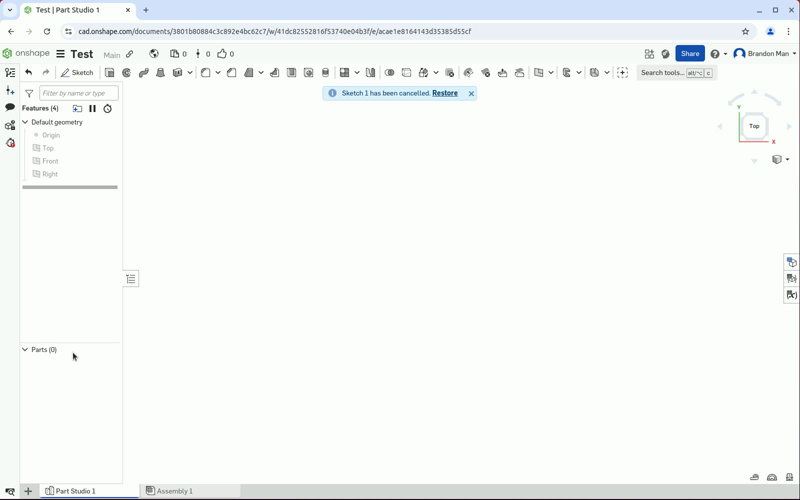
key(shift+p)
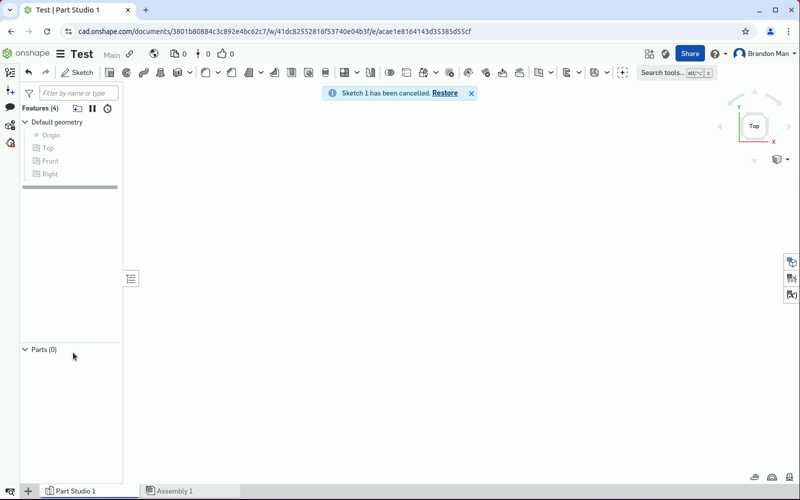
key(space)
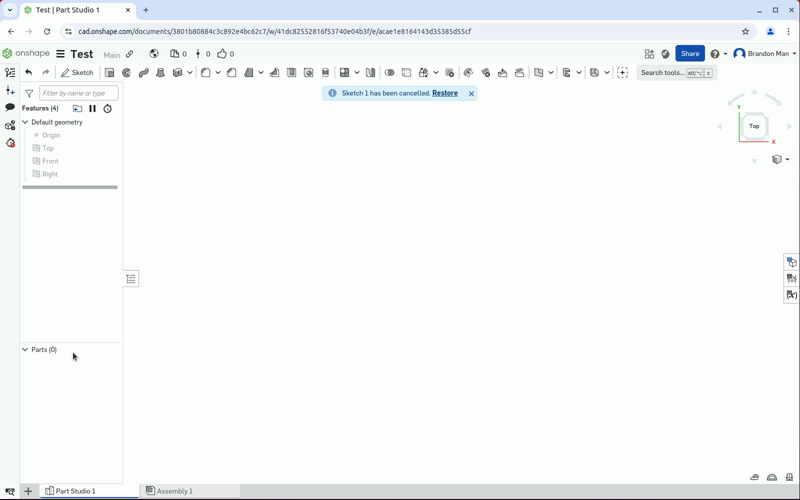
key_down(shift)
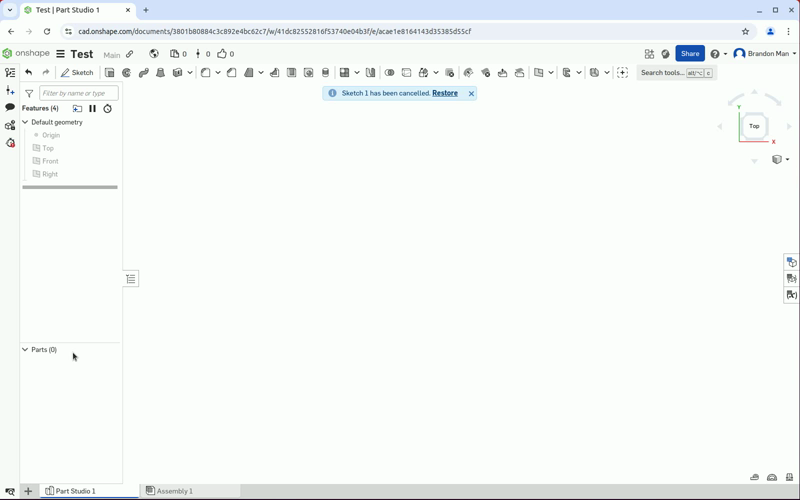
key(up)
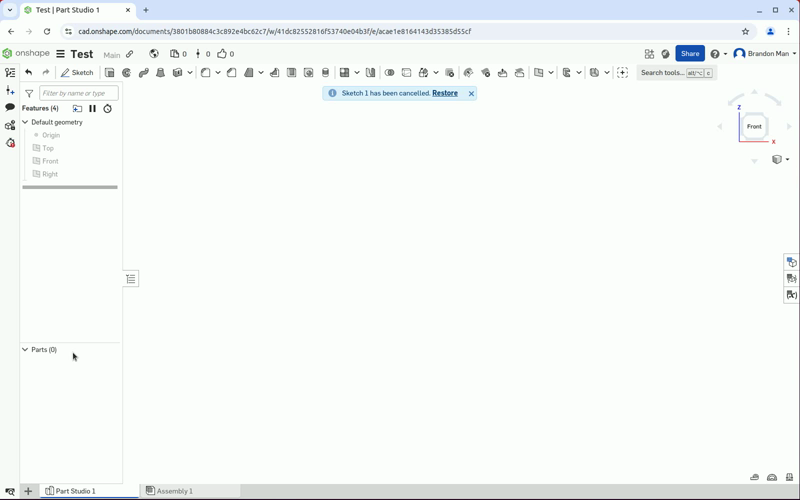
key_up(shift)
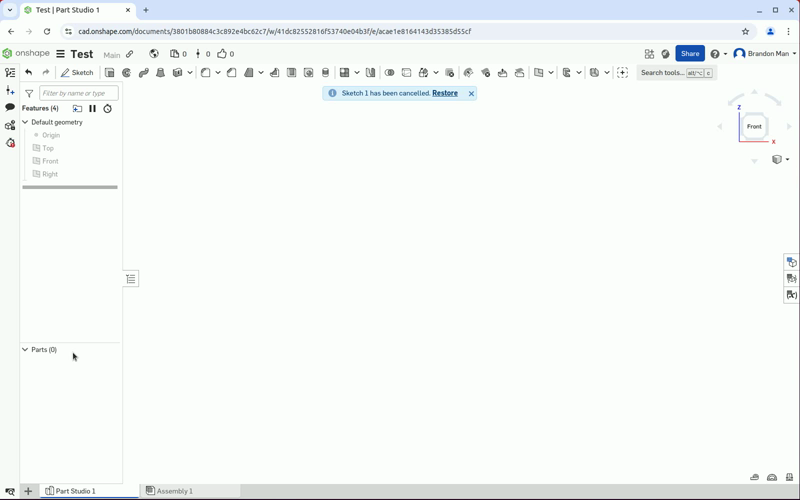
mouse_move(73, 352)
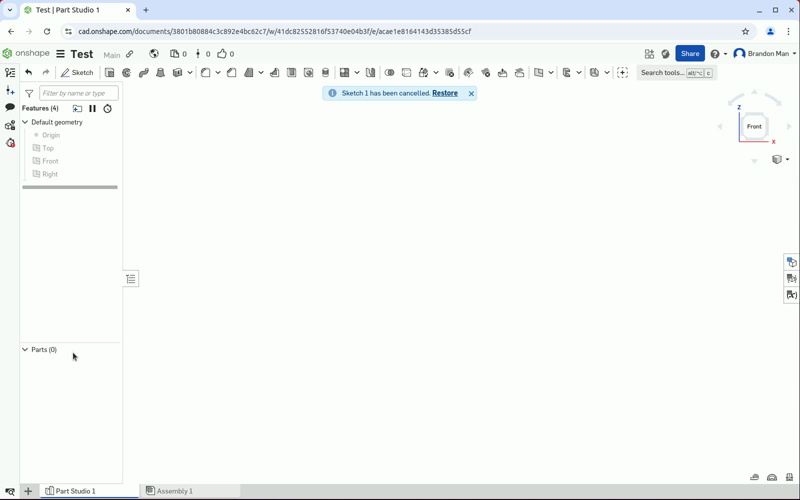
key(shift+y)
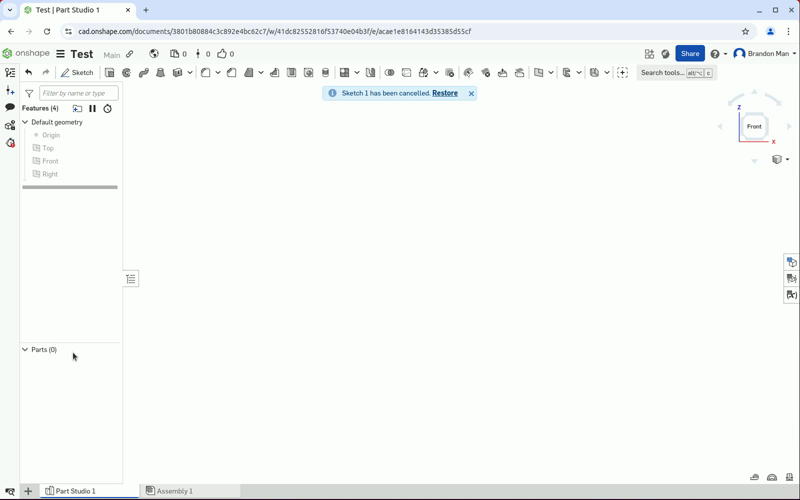
key(shift+s)
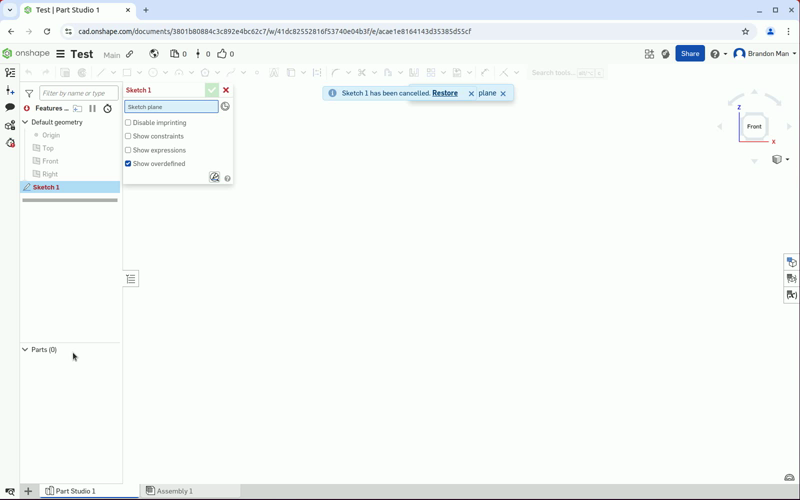
mouse_move(73, 163)
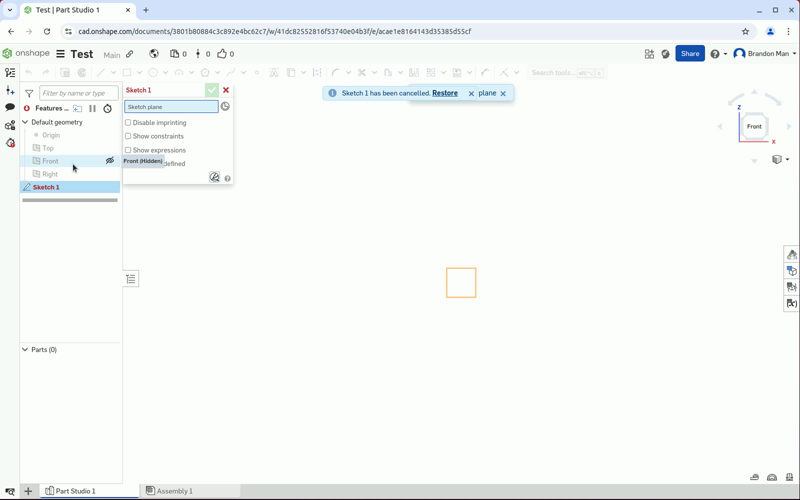
click(73, 163)
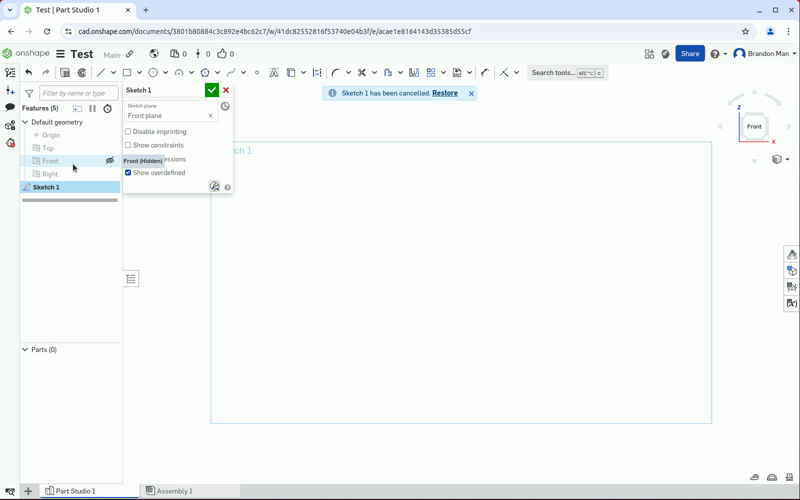
mouse_move(73, 352)
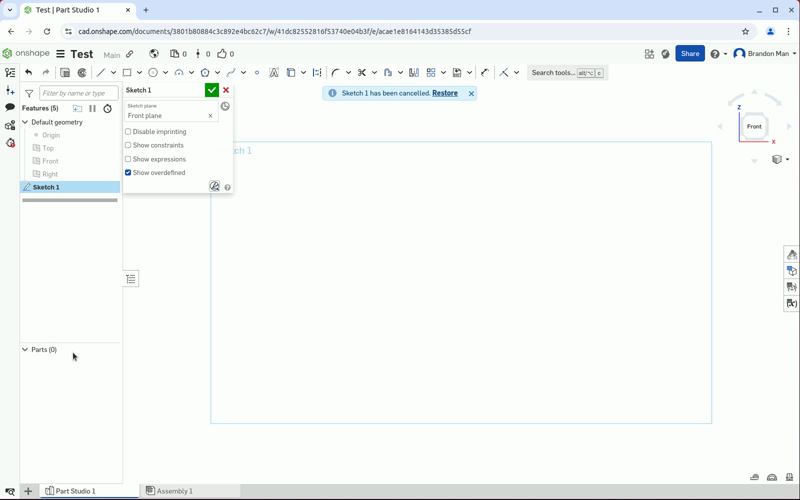
key(y)
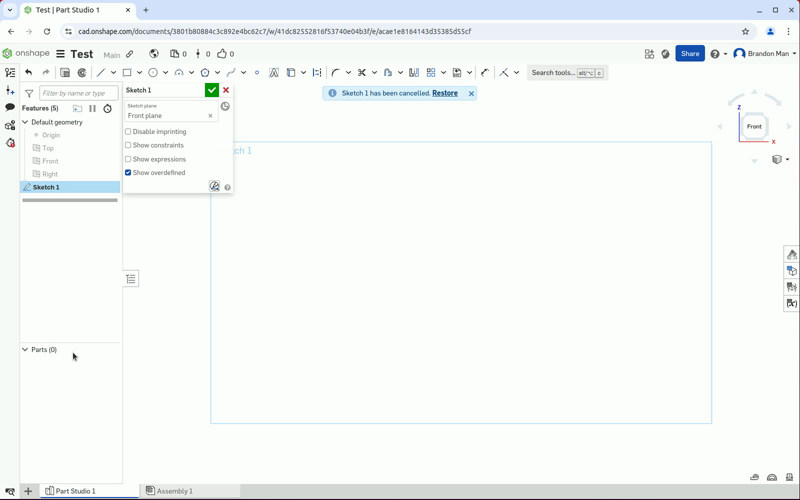
key(c)
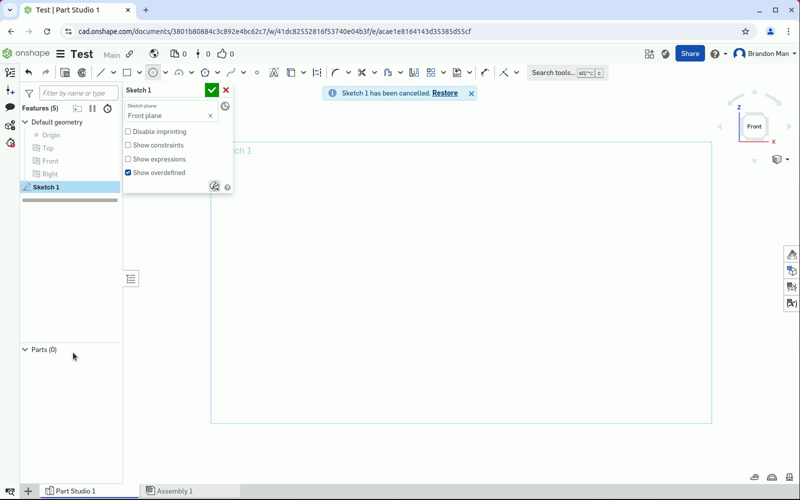
key_down(shift)
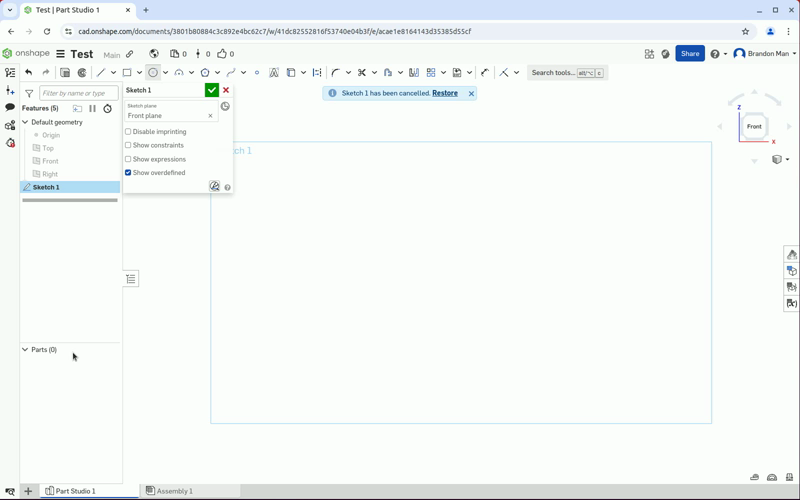
mouse_move(461, 282)
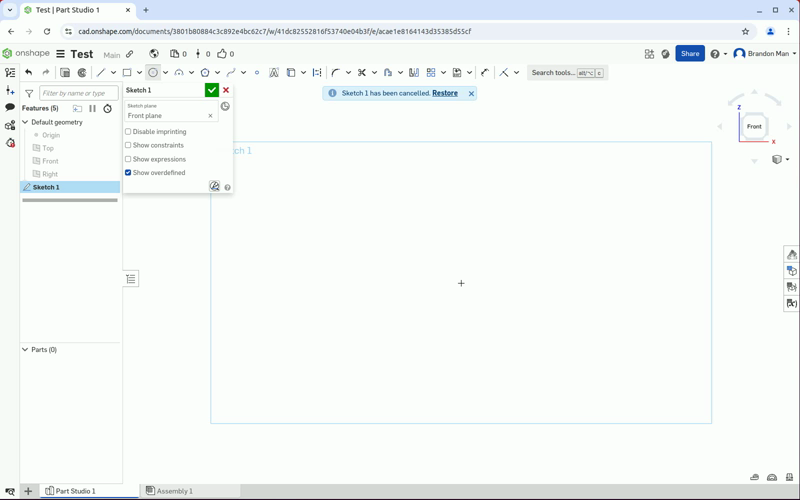
click(461, 282)
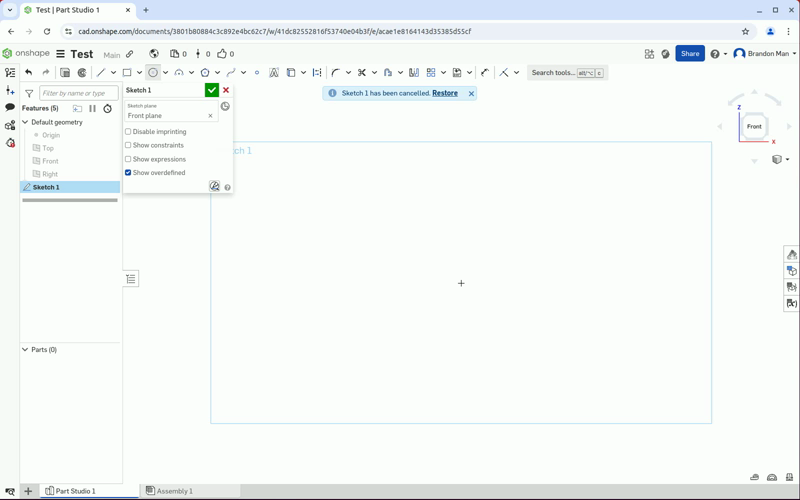
key_up(shift)
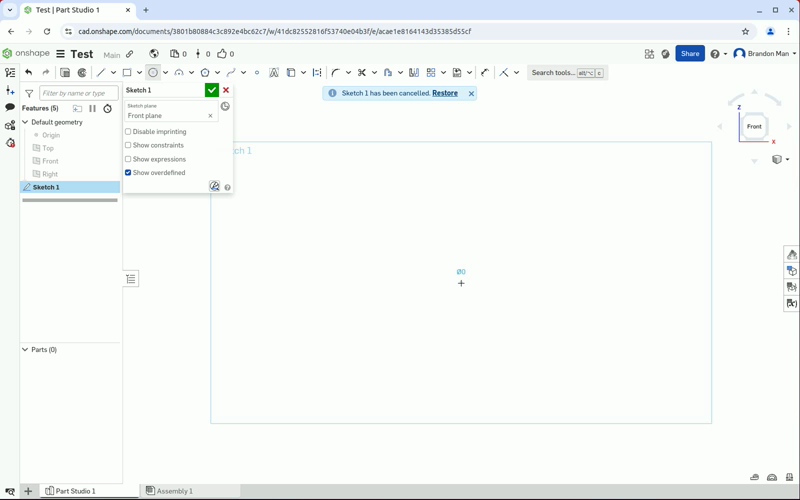
mouse_move(463, 282)
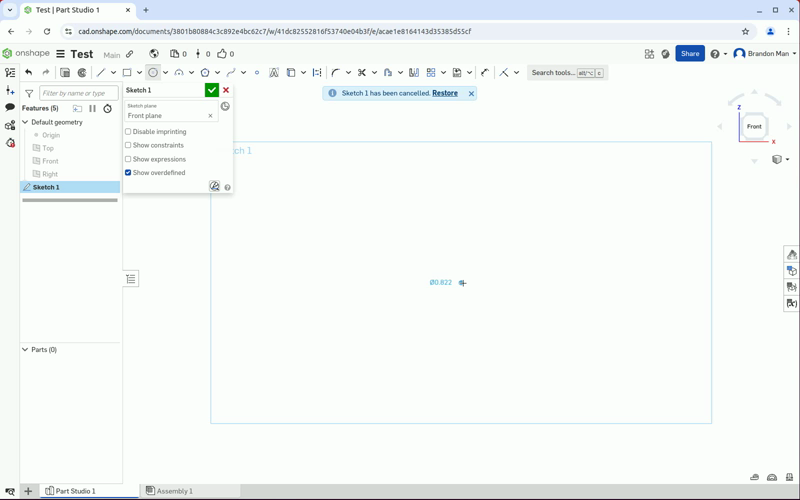
scroll(6)
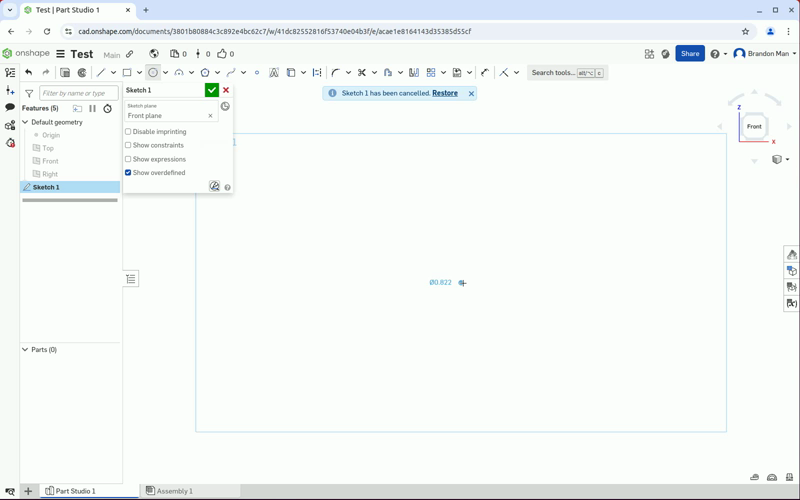
scroll(6)
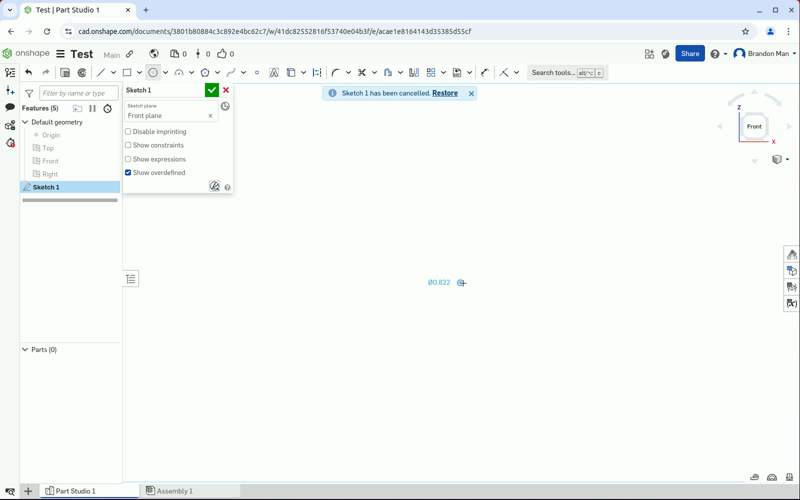
scroll(6)
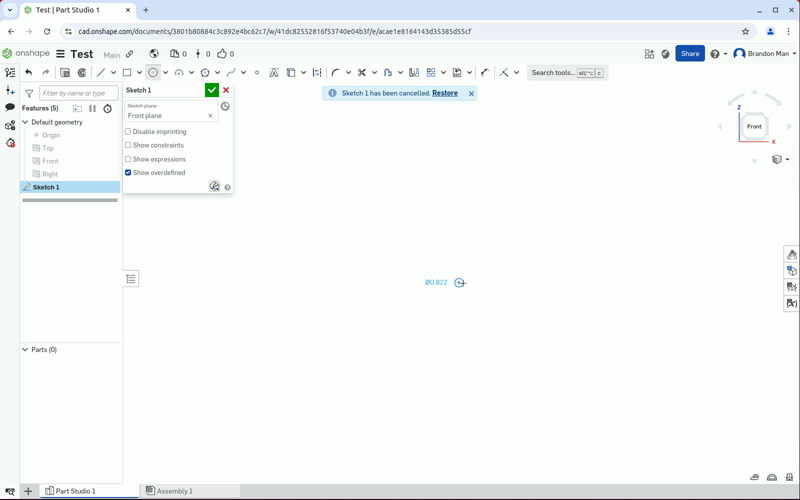
scroll(6)
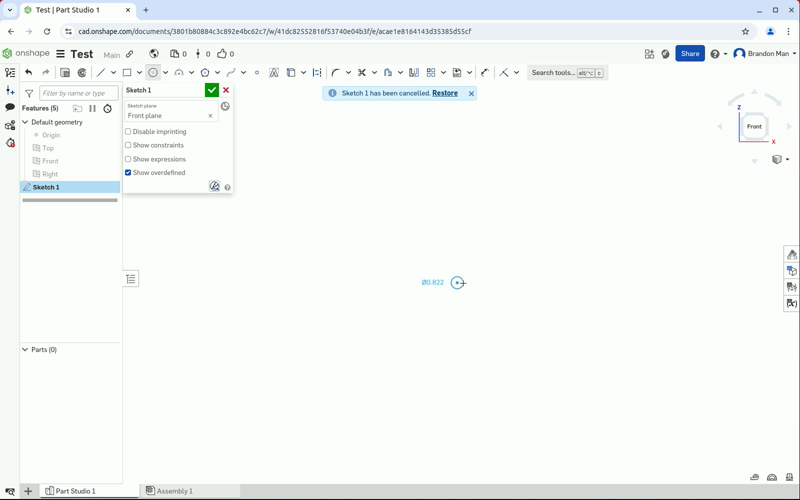
scroll(6)
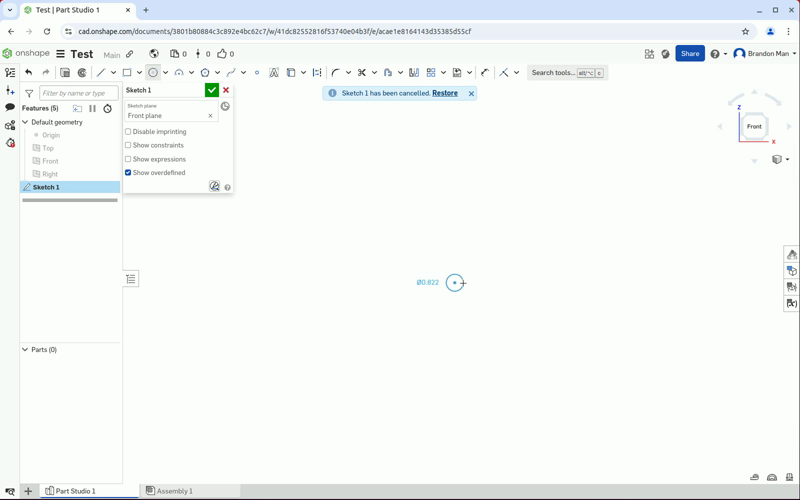
scroll(6)
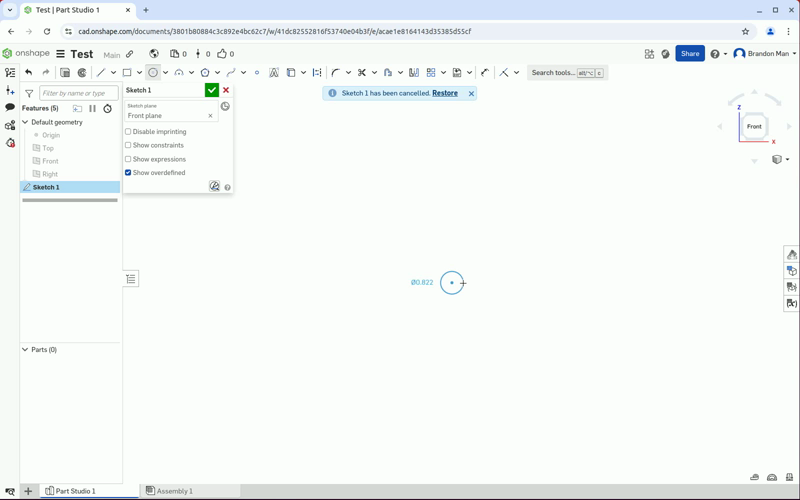
scroll(6)
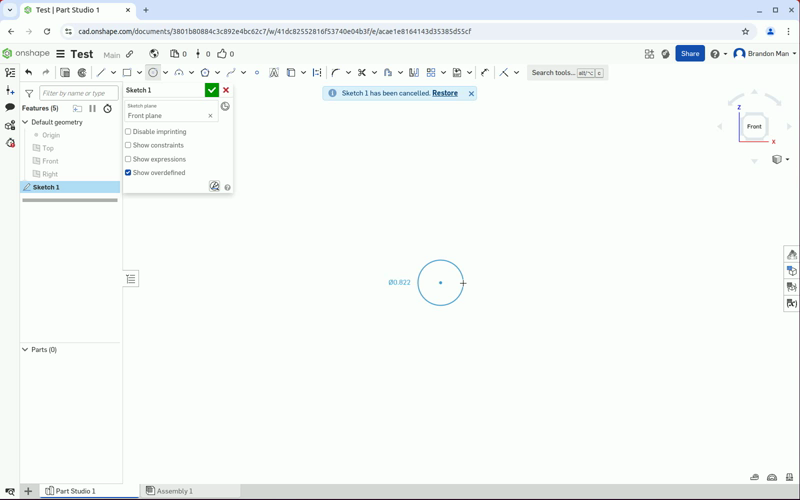
click(463, 282)
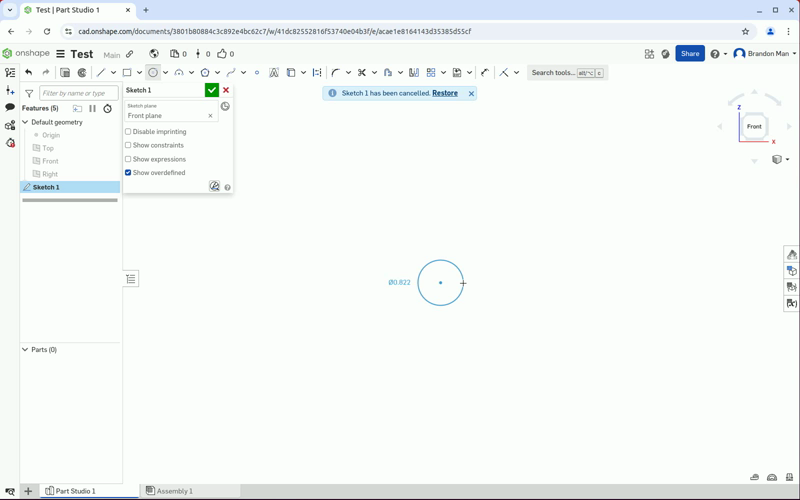
scroll(-6)
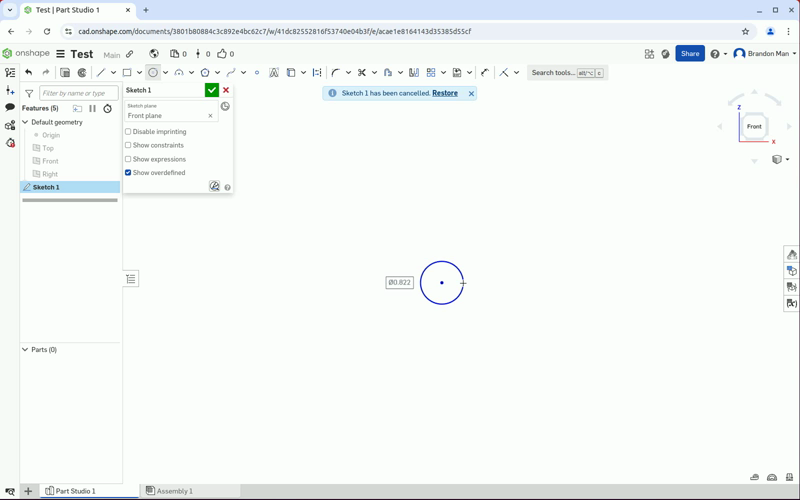
scroll(-6)
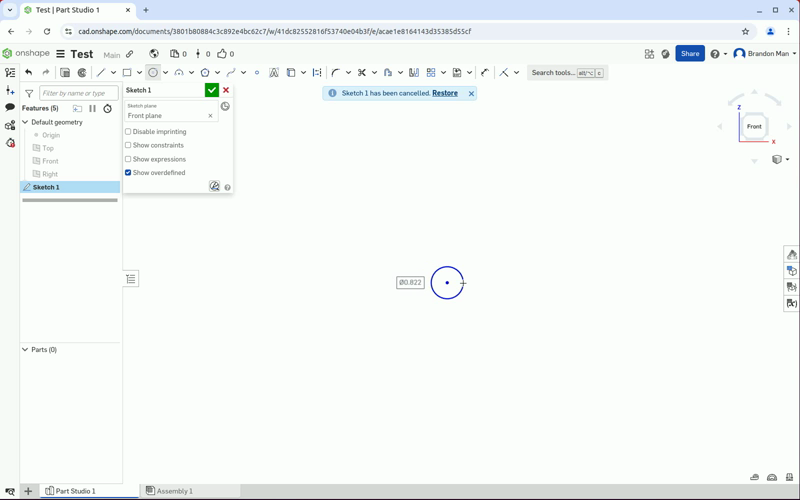
scroll(-6)
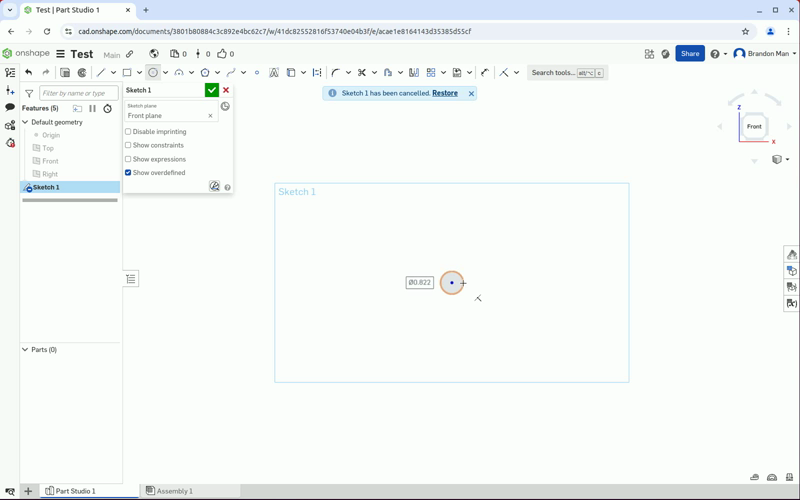
scroll(-6)
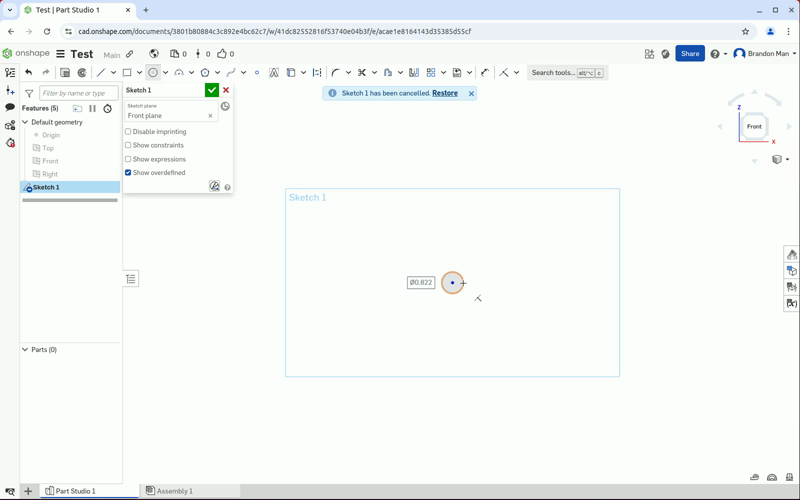
scroll(-6)
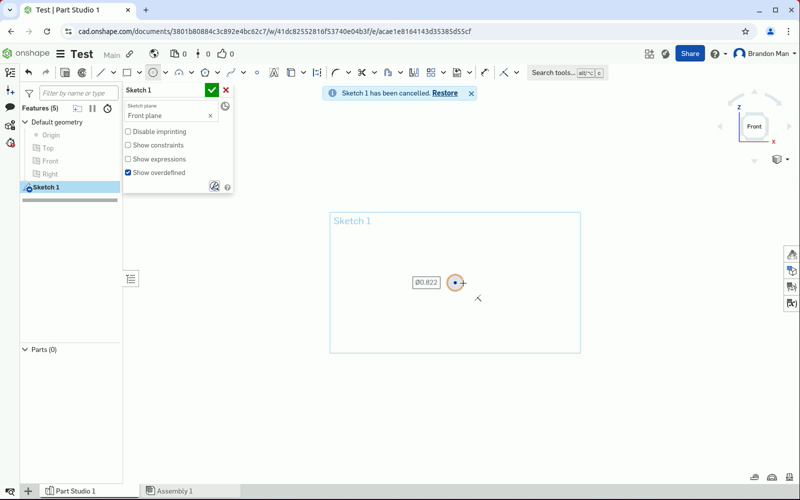
scroll(-6)
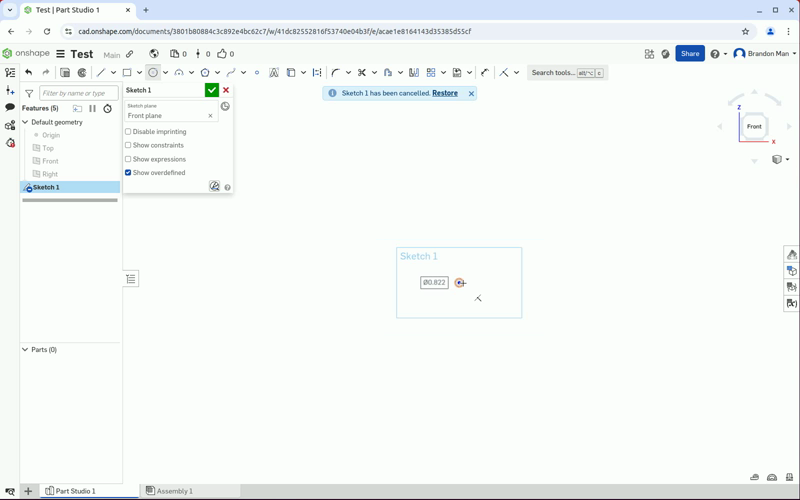
scroll(-6)
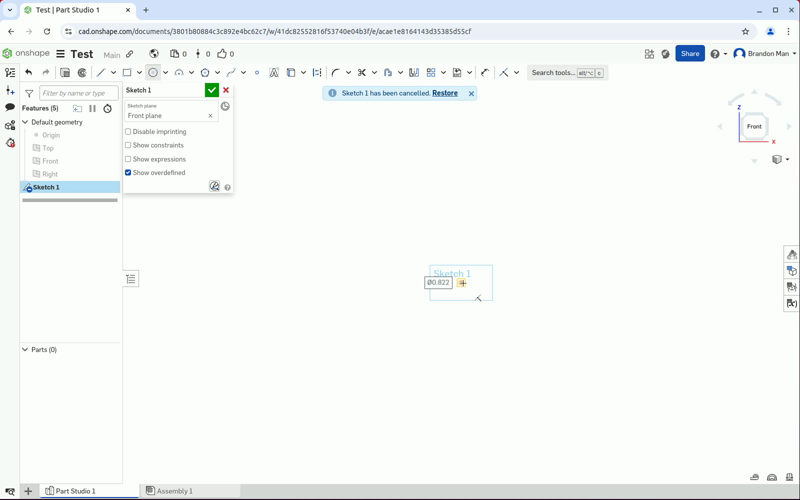
key(esc)
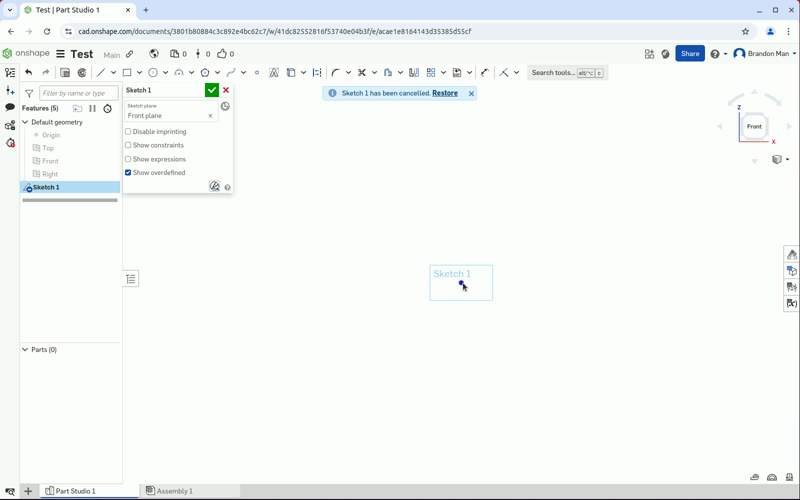
mouse_move(462, 281)
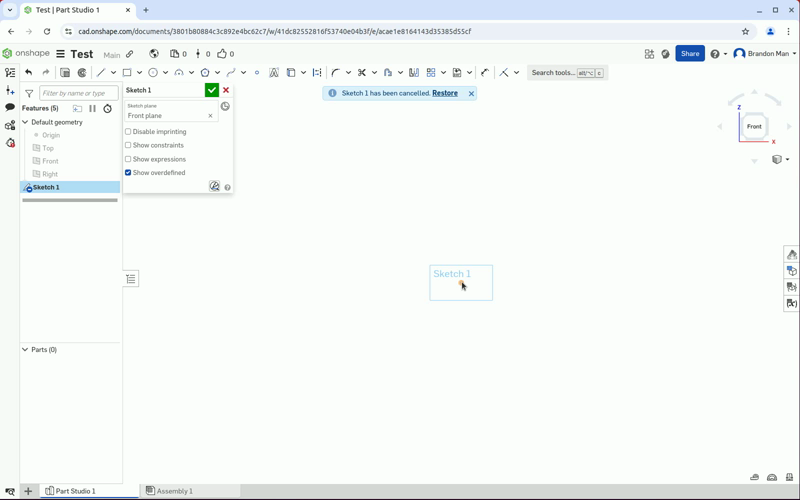
scroll(6)
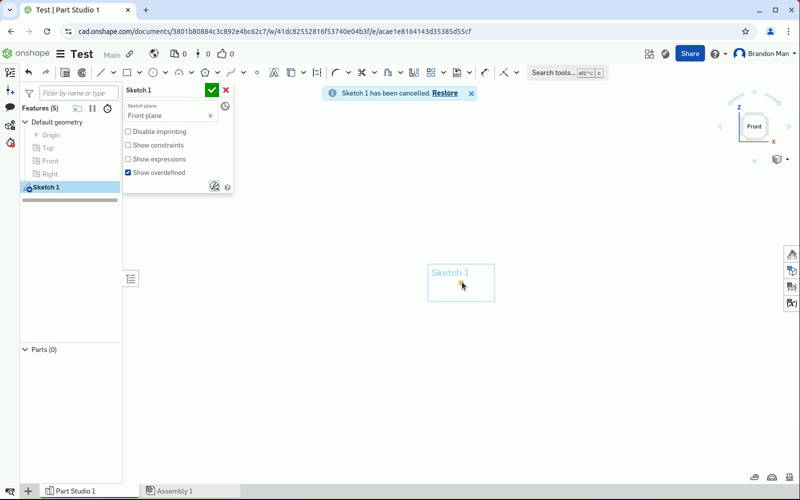
scroll(6)
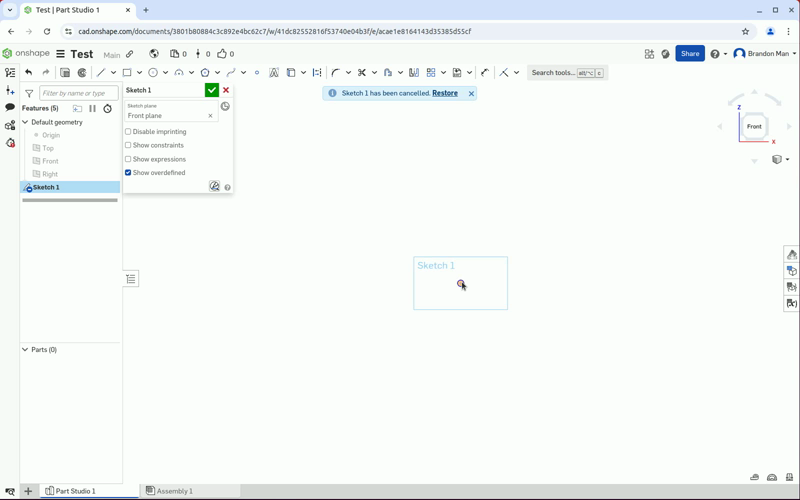
scroll(6)
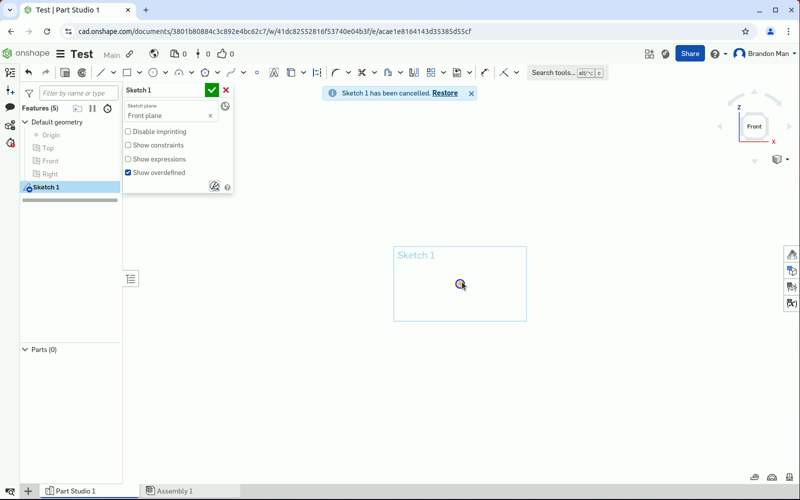
scroll(6)
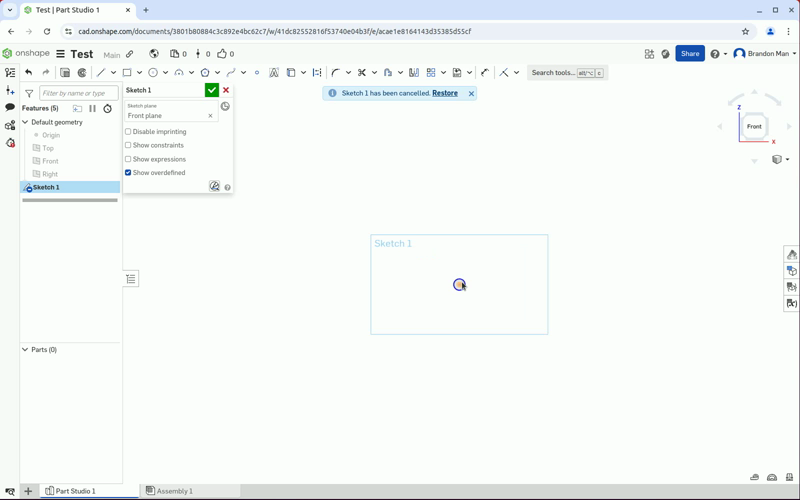
scroll(6)
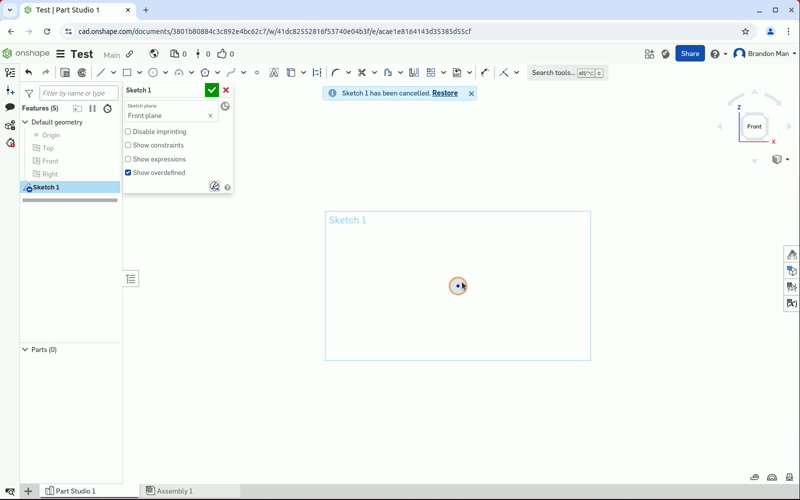
scroll(6)
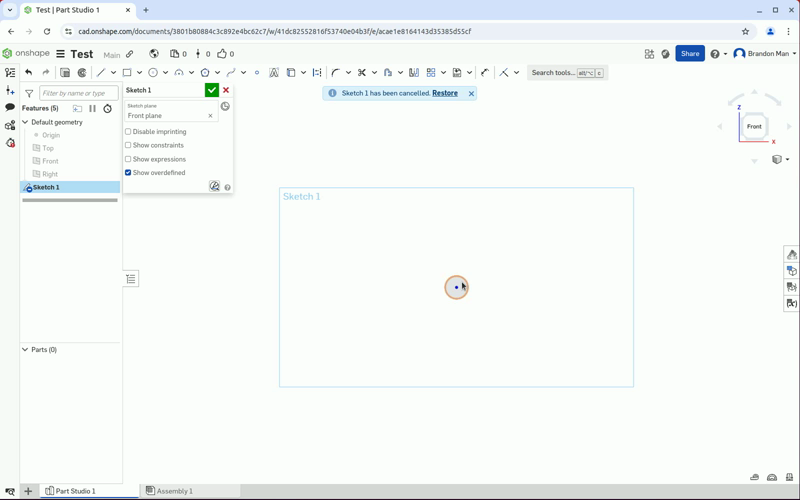
scroll(6)
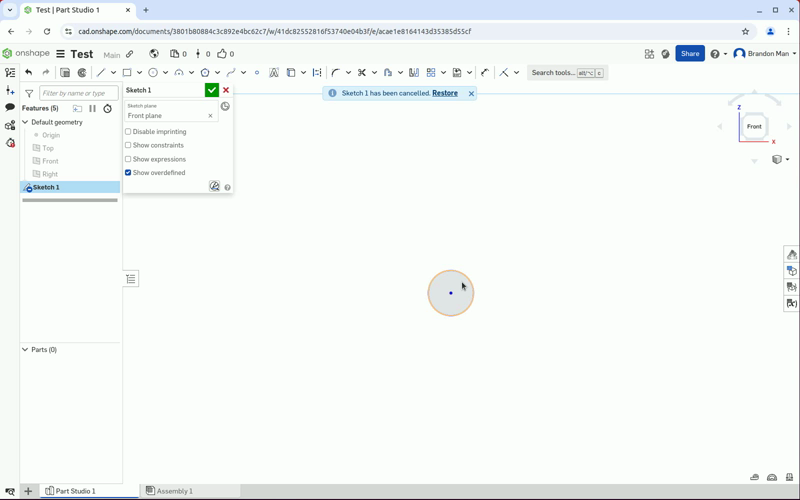
click(462, 281)
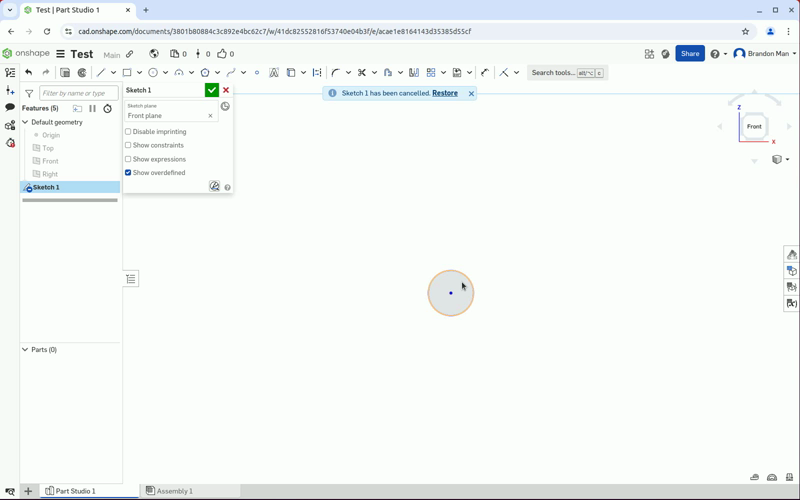
scroll(-6)
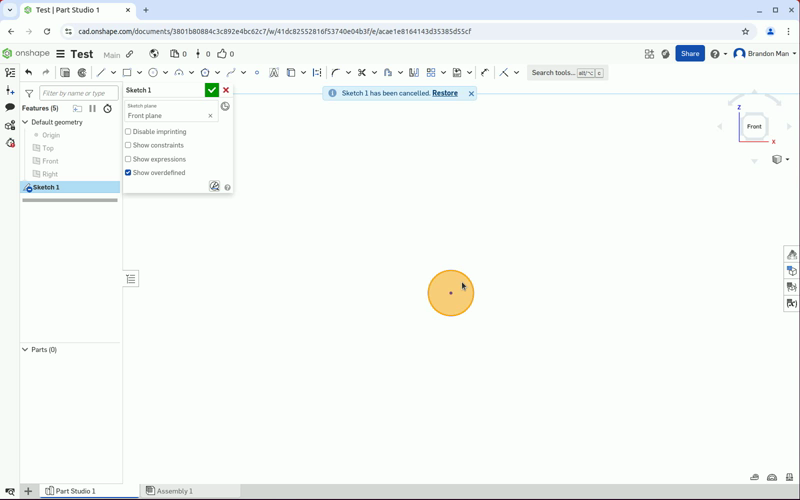
scroll(-6)
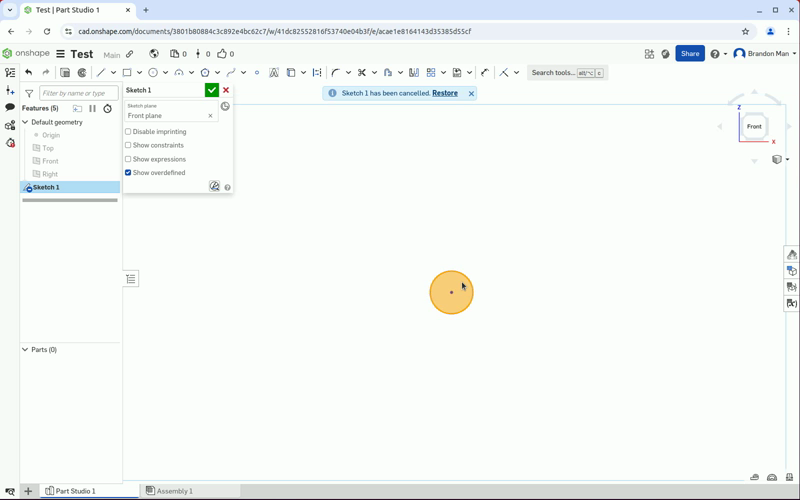
scroll(-6)
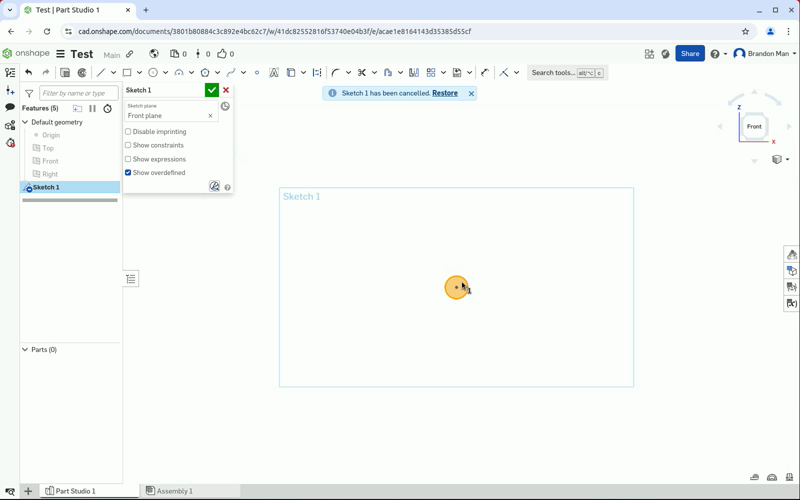
scroll(-6)
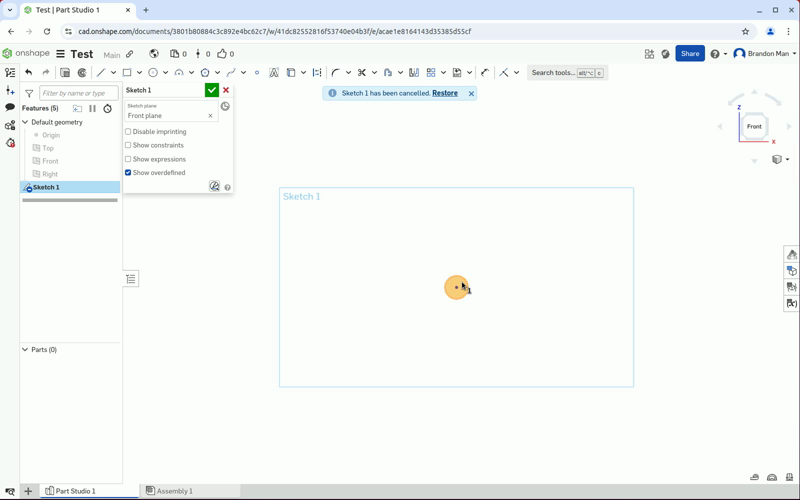
scroll(-6)
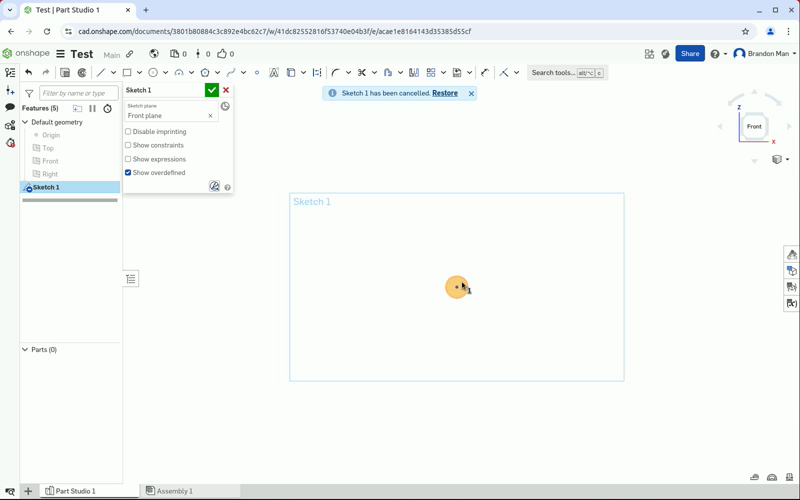
scroll(-6)
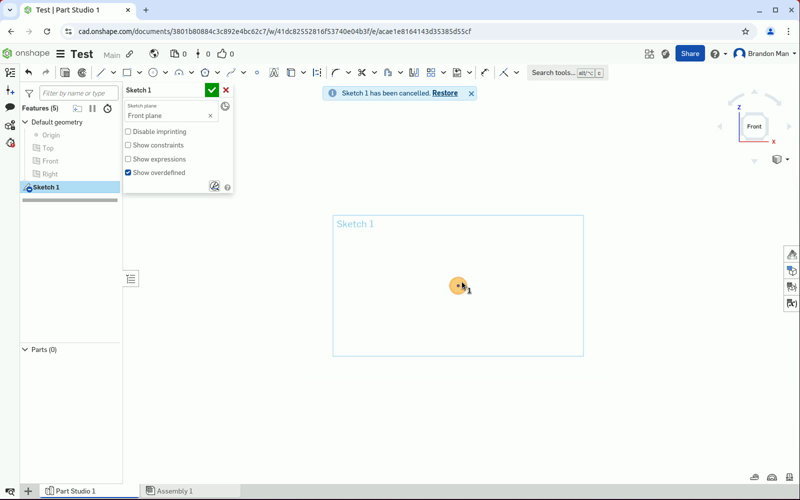
scroll(-6)
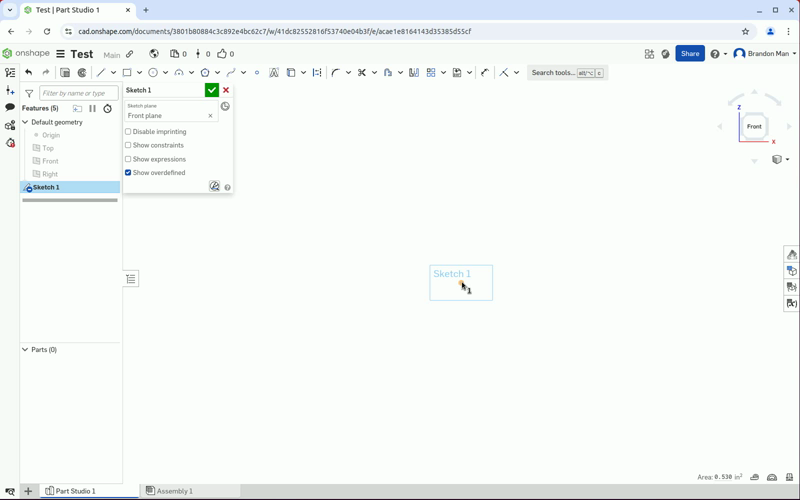
mouse_move(73, 352)
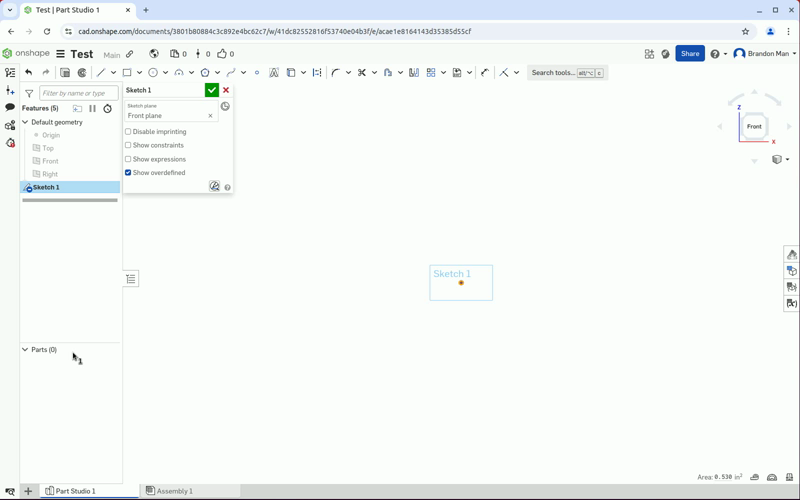
key(shift+y)
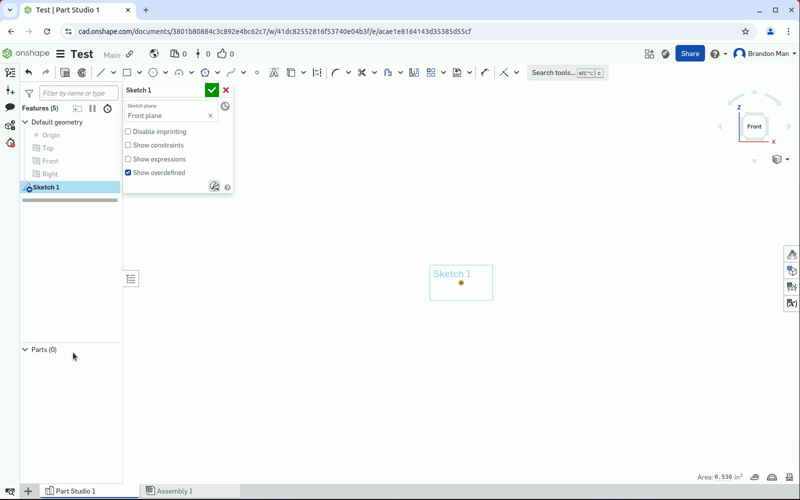
key(shift+e)
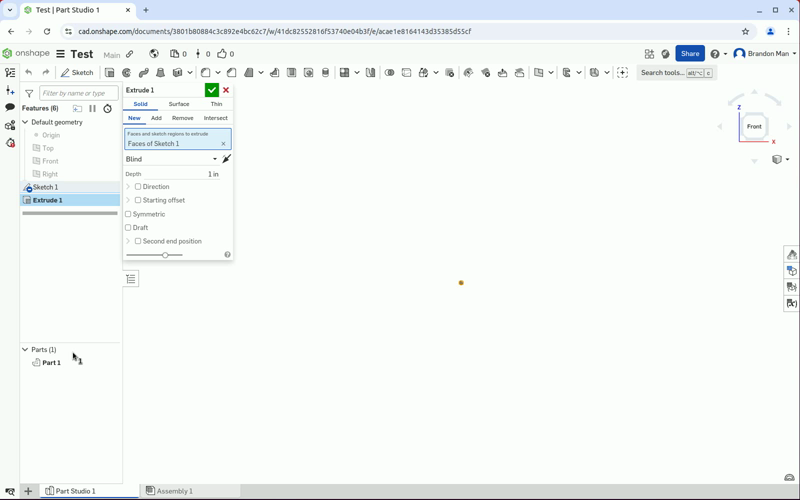
mouse_move(143, 106)
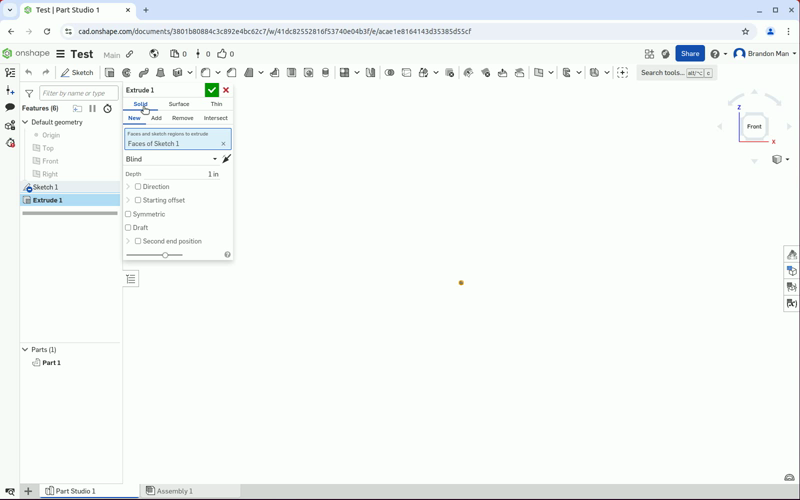
click(143, 106)
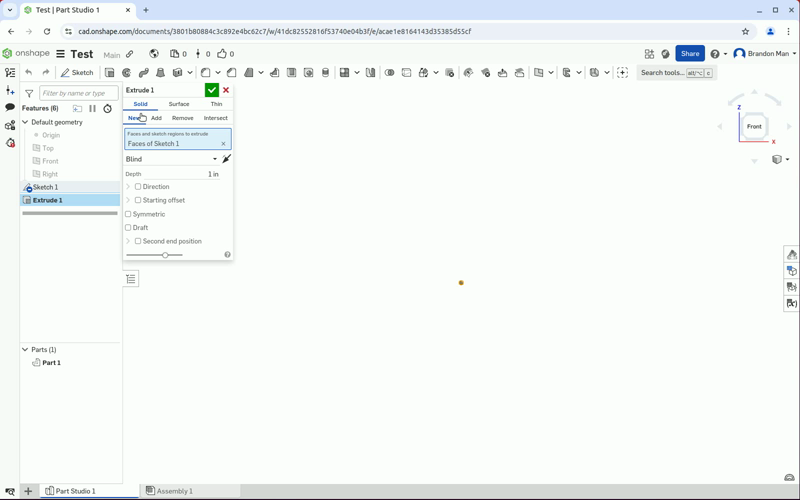
mouse_move(137, 120)
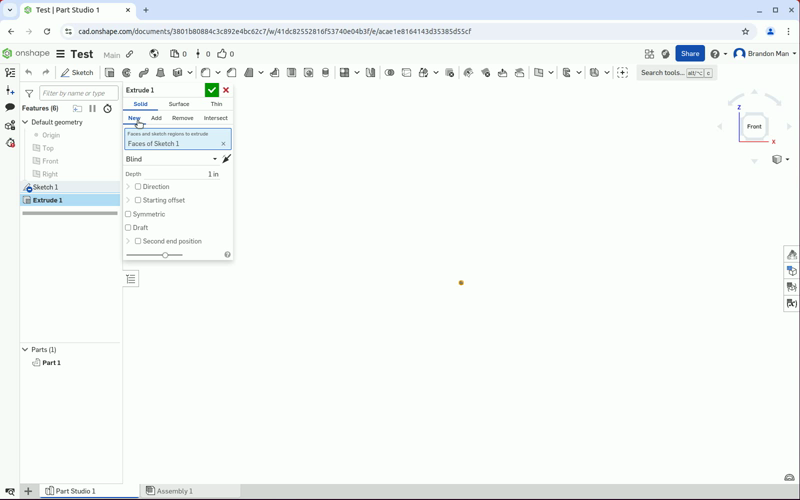
click(137, 120)
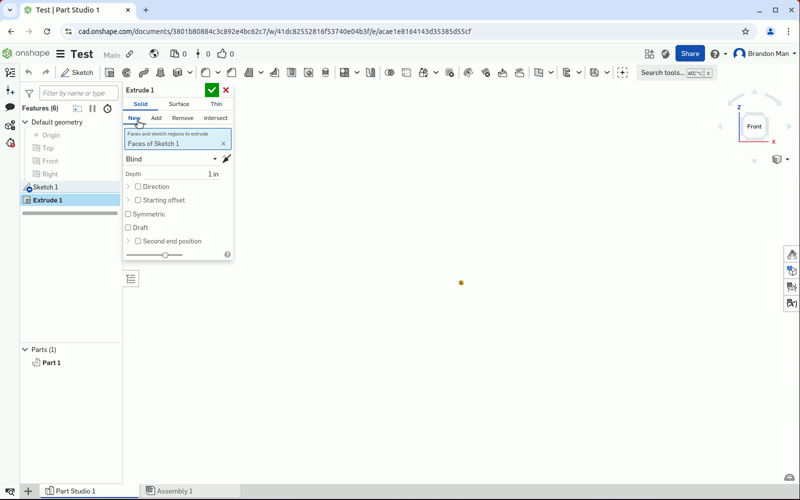
key(tab, 4)
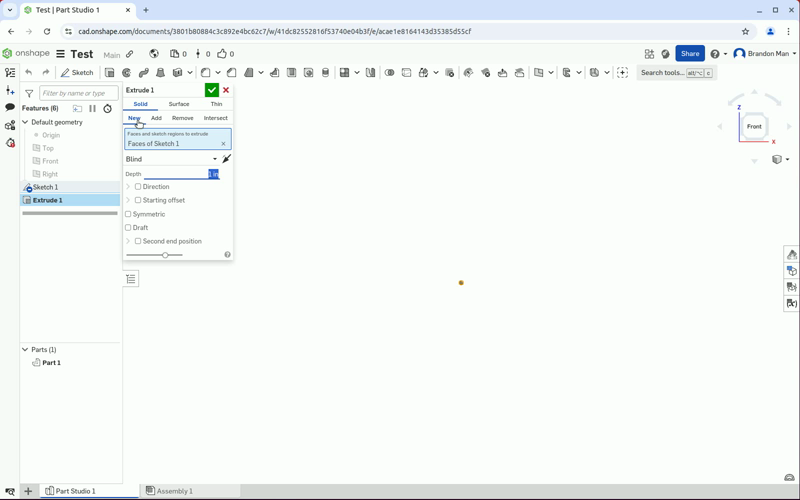
text(23.108)
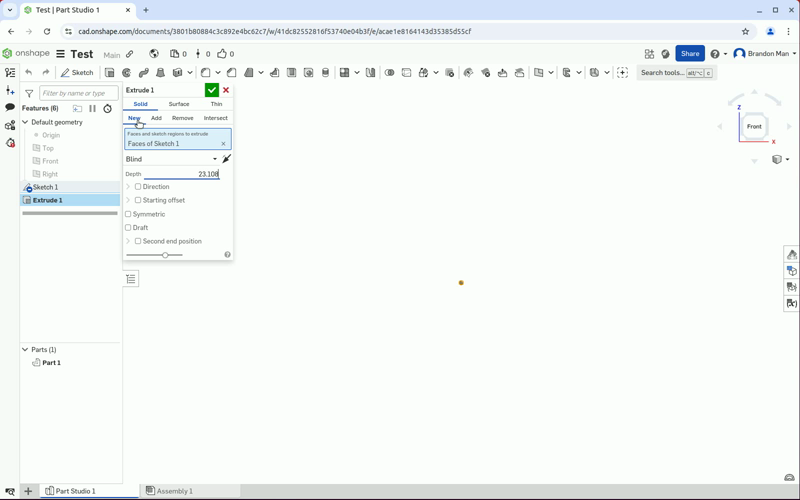
key(enter)
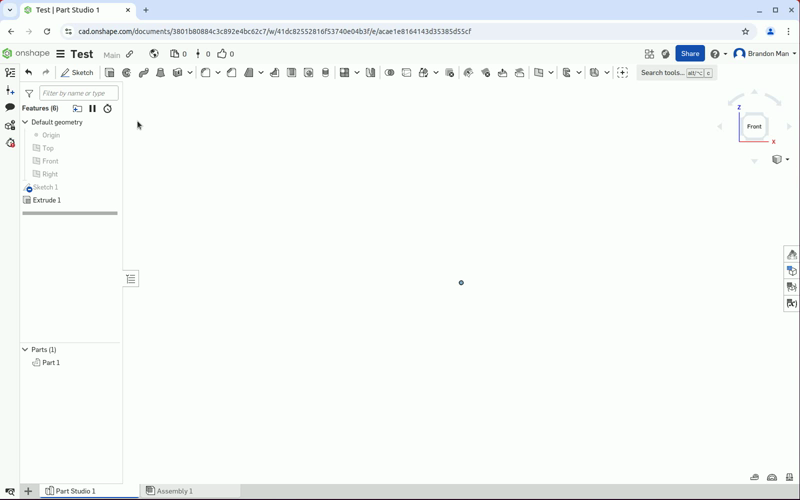
key(shift+h)
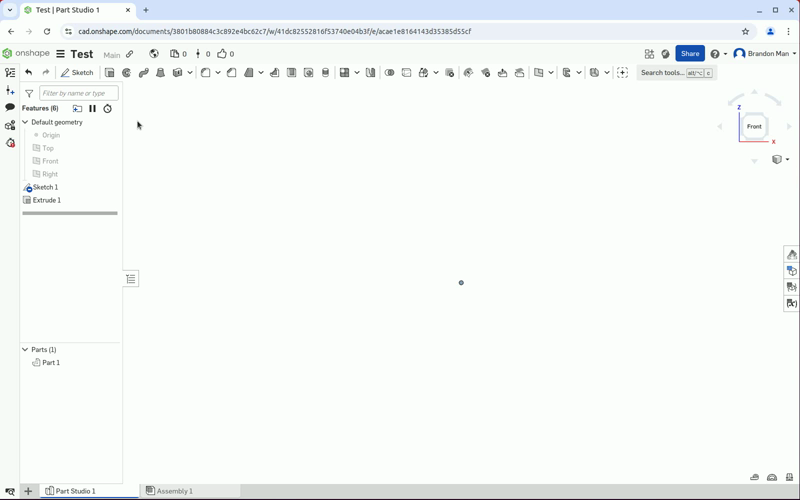
key(shift+h)
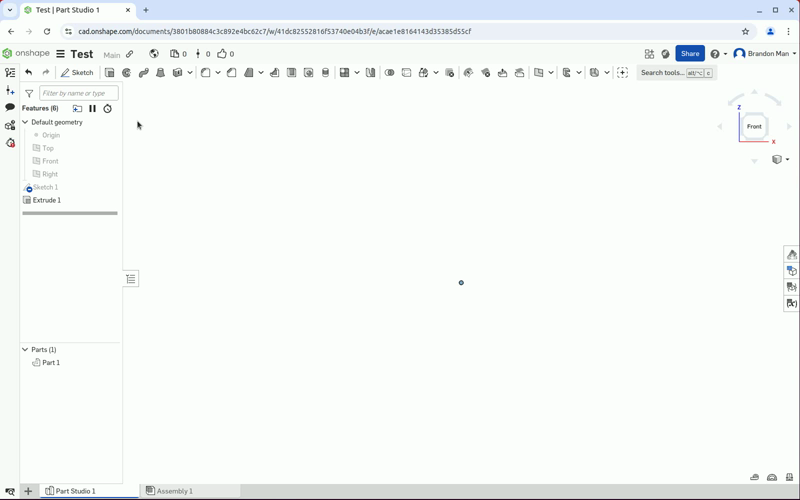
mouse_move(73, 189)
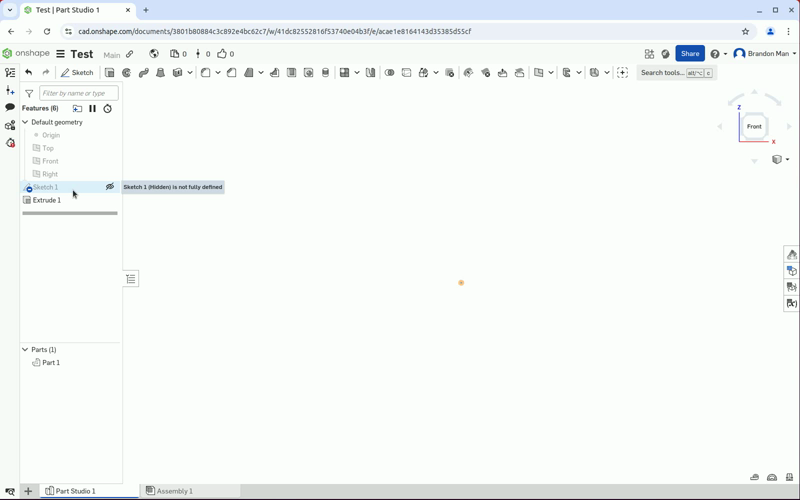
click(73, 189)
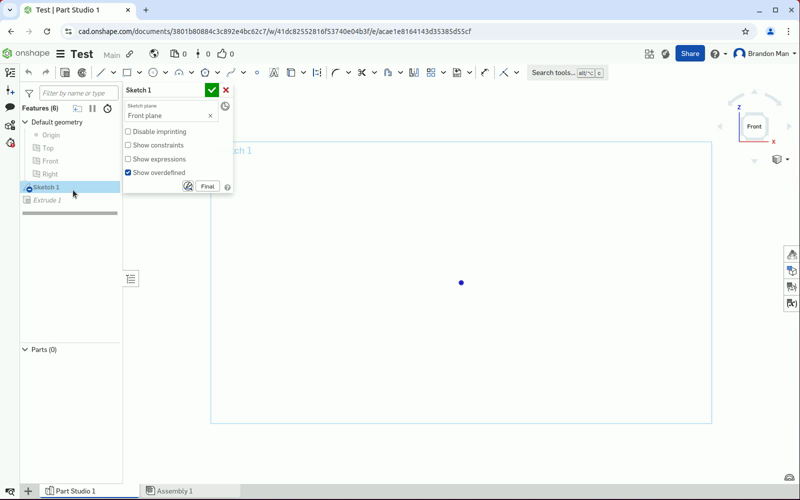
mouse_move(229, 92)
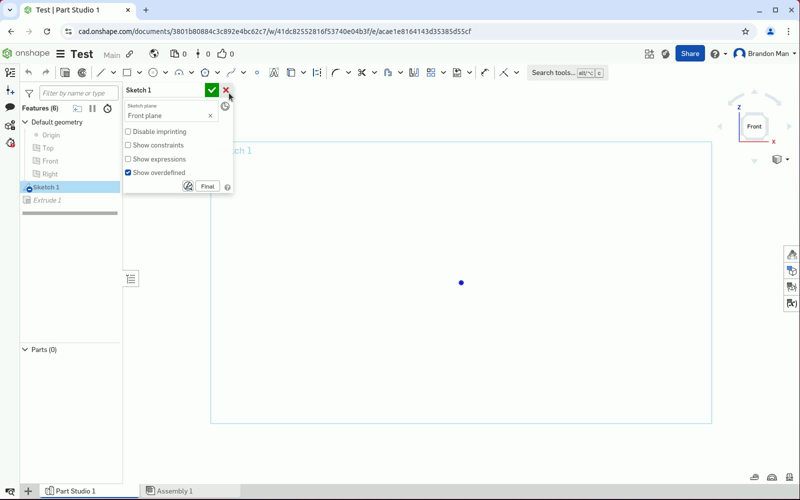
click(229, 92)
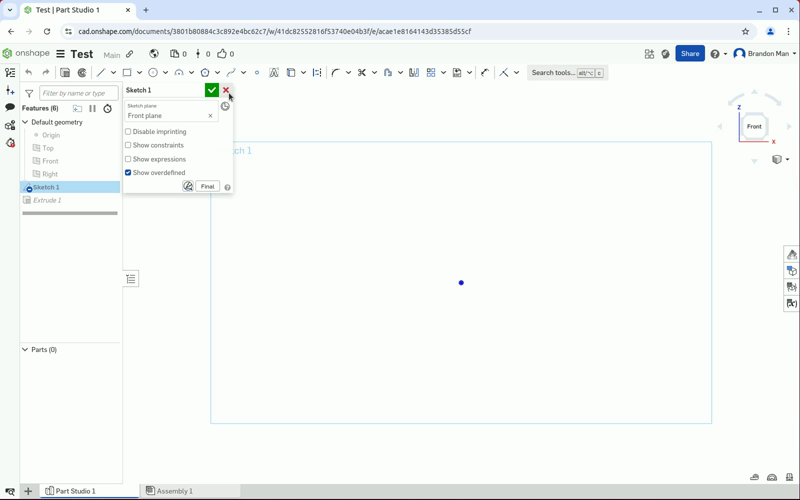
key(shift+s)
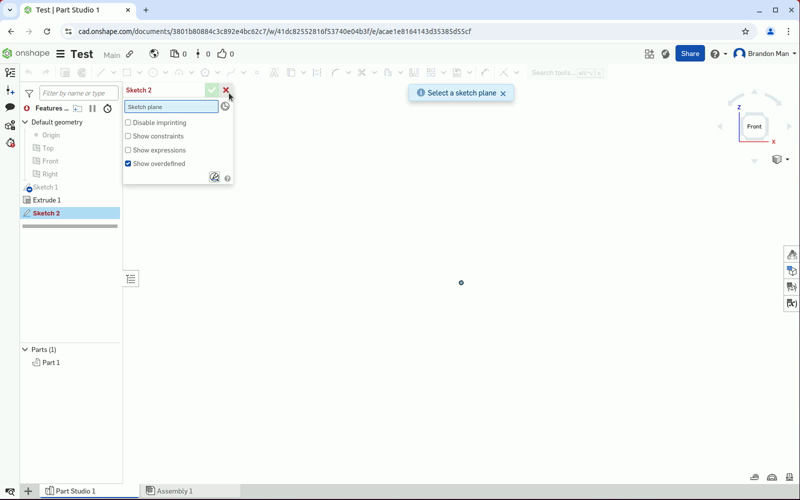
mouse_move(73, 163)
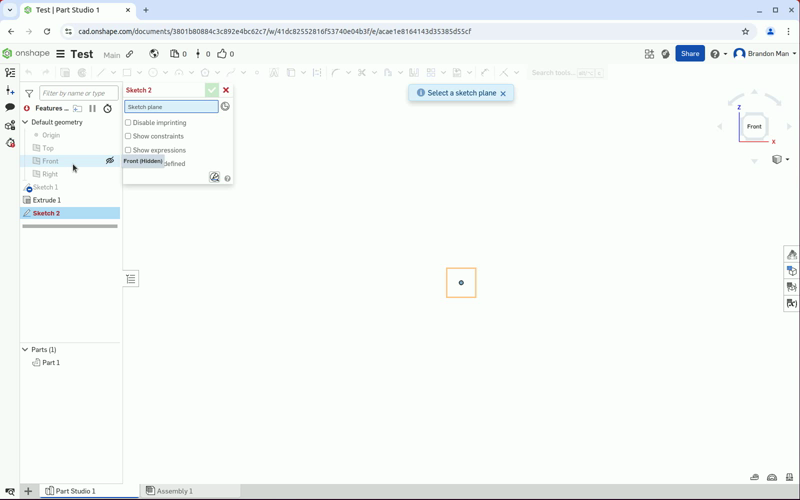
click(73, 163)
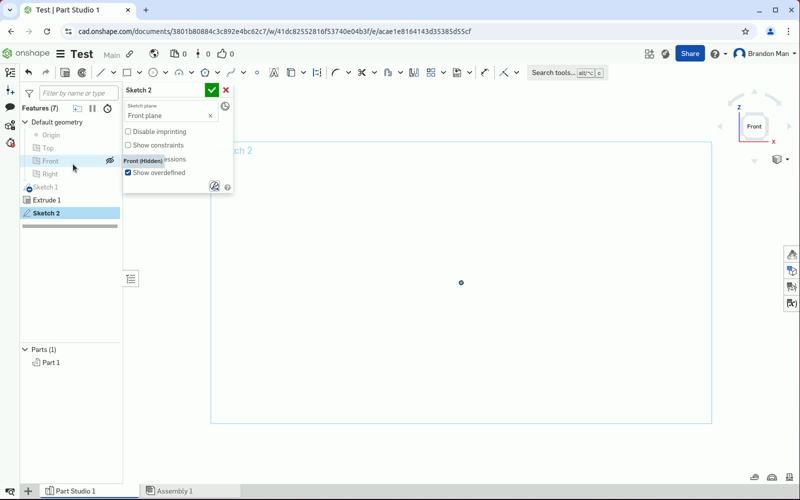
mouse_move(73, 352)
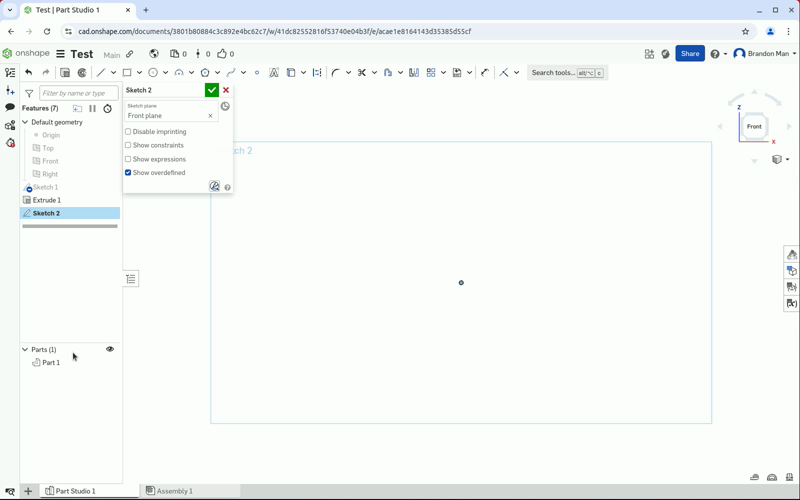
key(y)
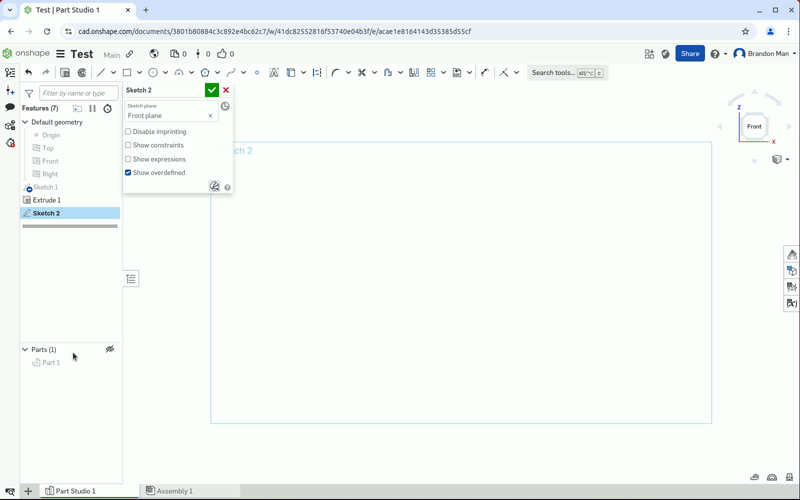
key(l)
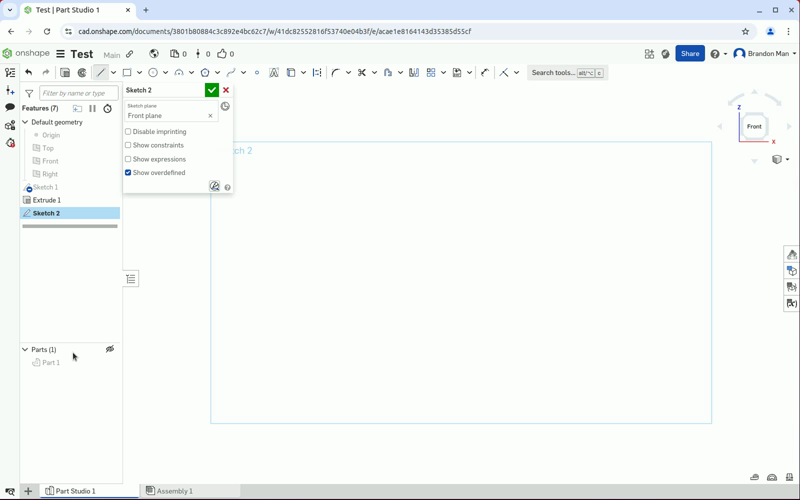
key_down(shift)
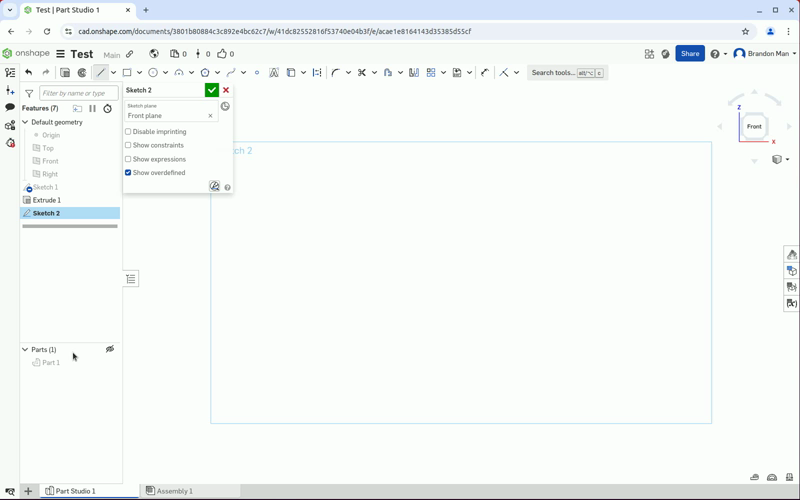
mouse_move(453, 286)
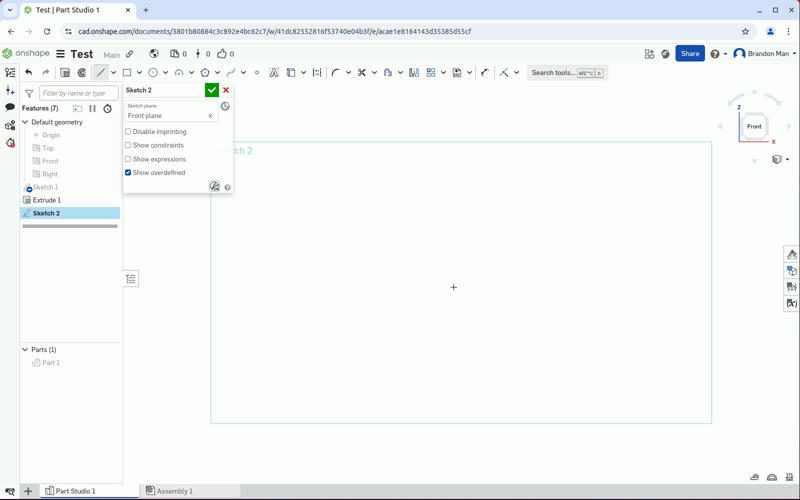
click(453, 286)
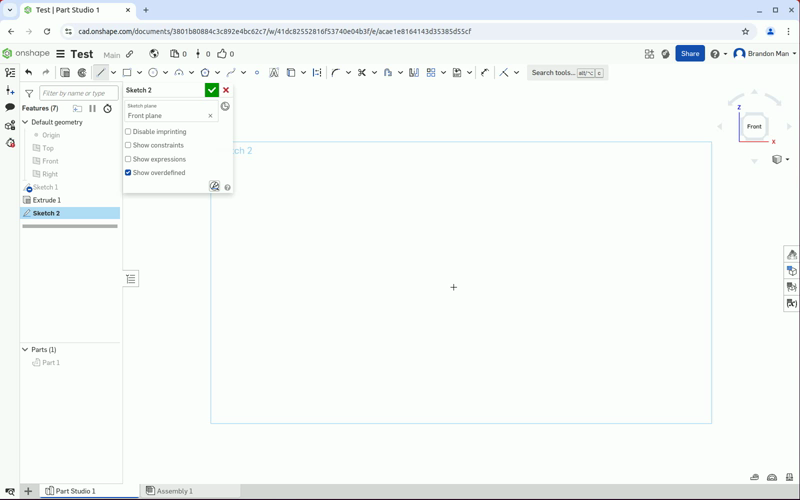
key_up(shift)
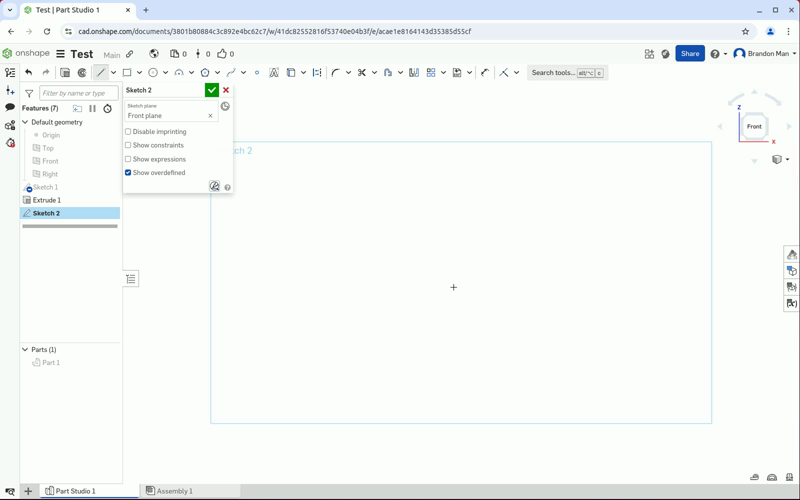
key_down(shift)
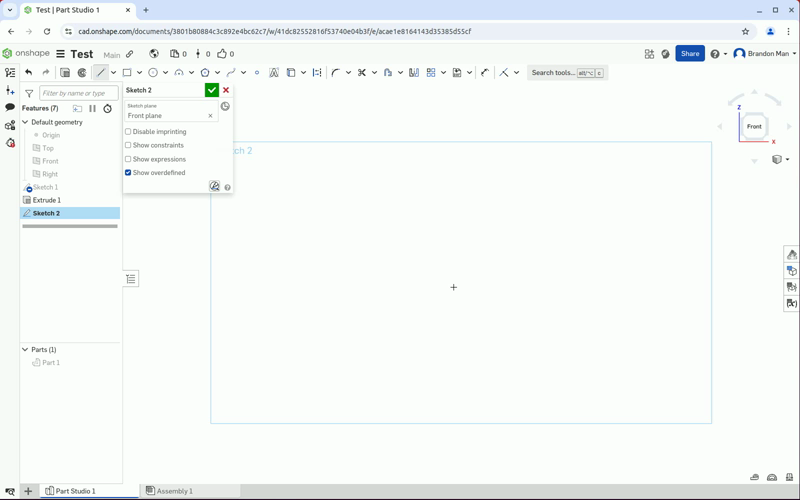
mouse_move(483, 286)
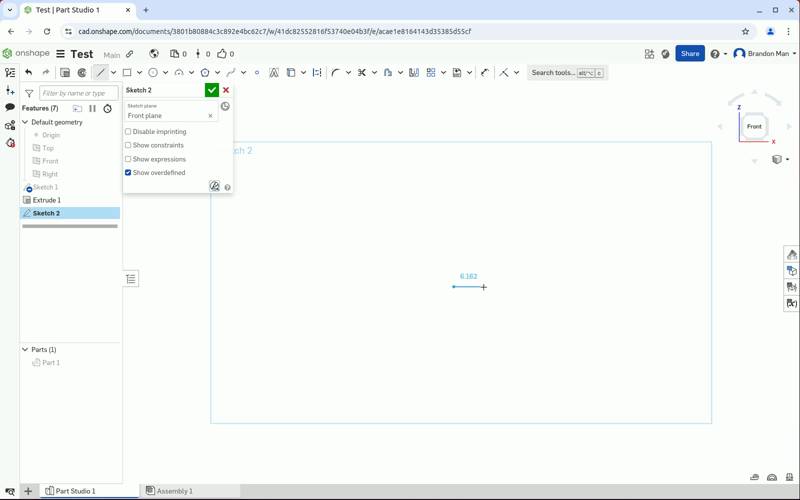
mouse_move(467, 286)
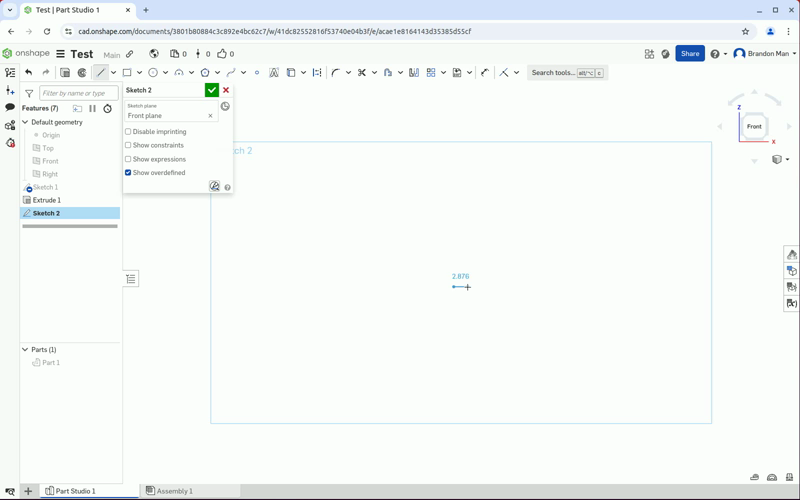
click(467, 286)
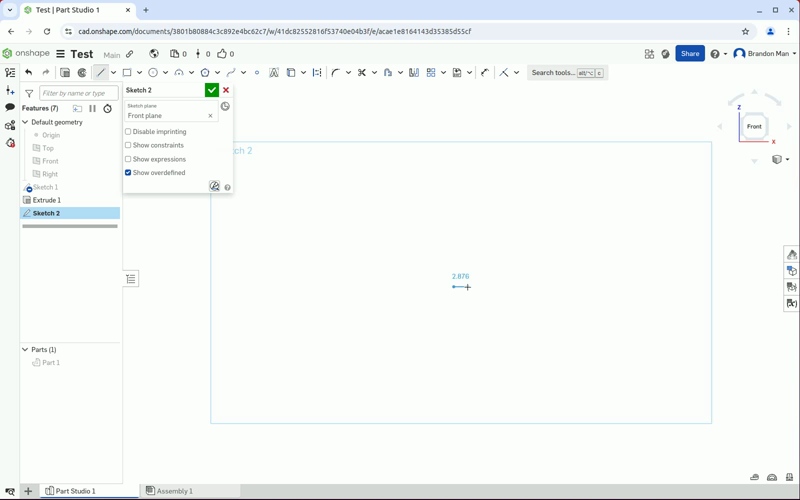
key_up(shift)
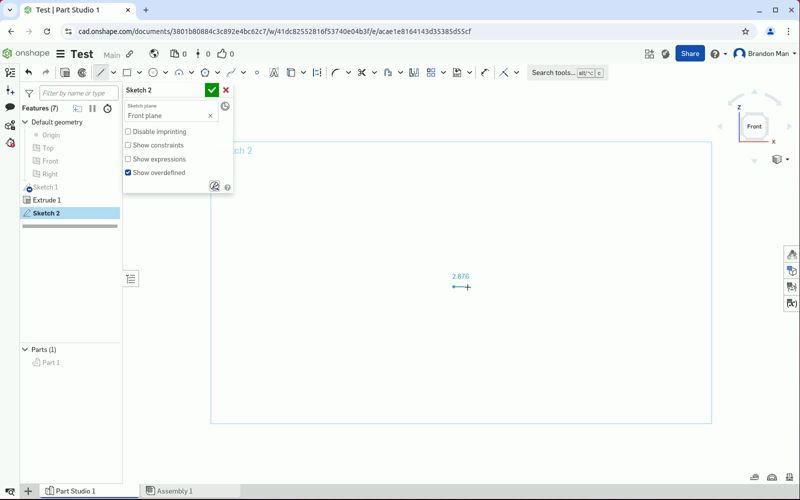
key_down(shift)
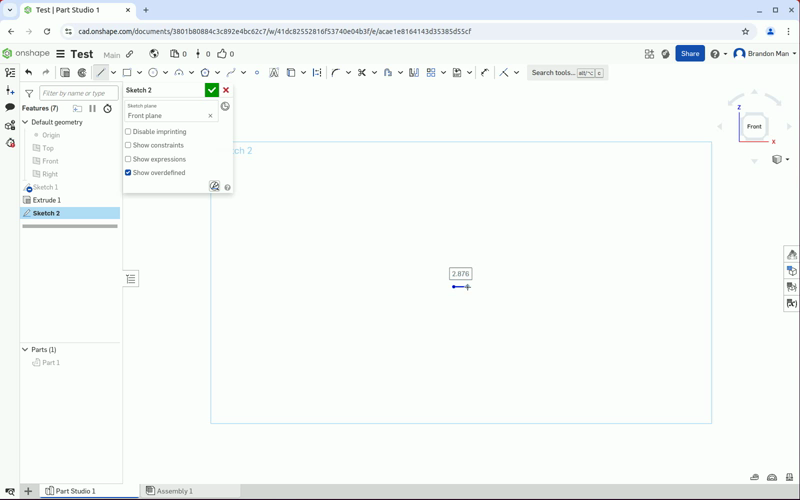
mouse_move(497, 286)
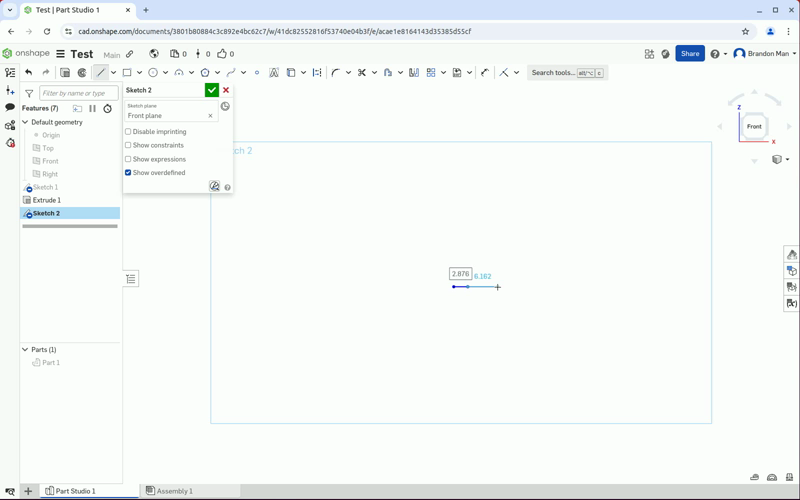
mouse_move(467, 279)
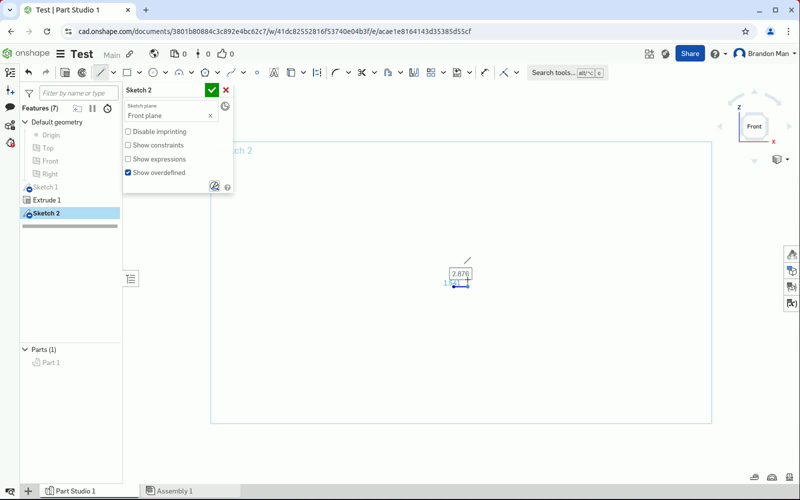
scroll(6)
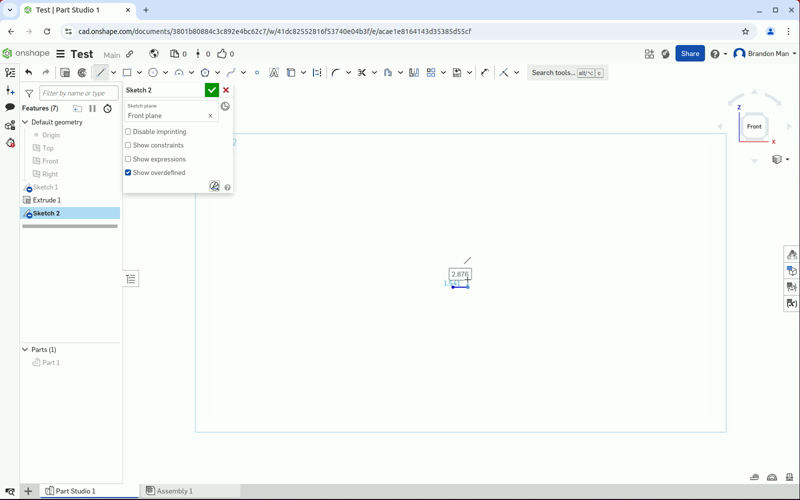
scroll(6)
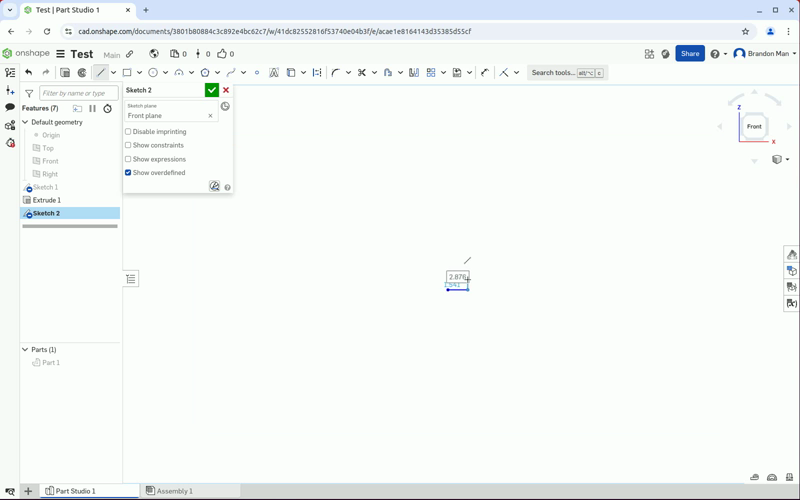
scroll(6)
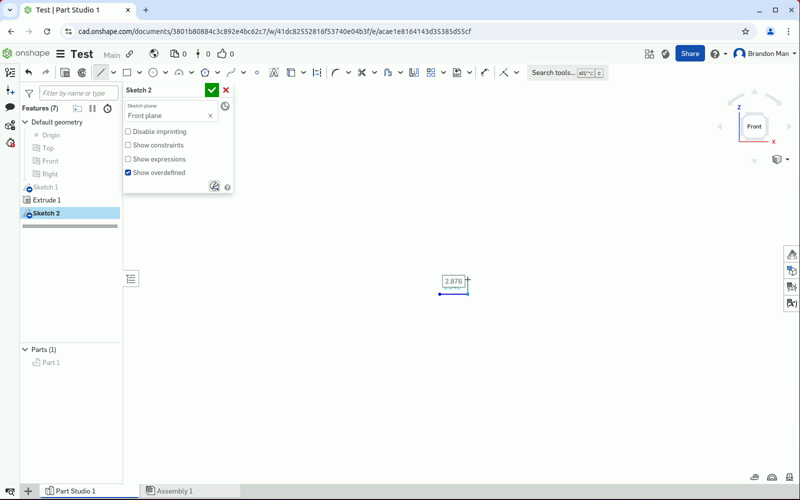
scroll(6)
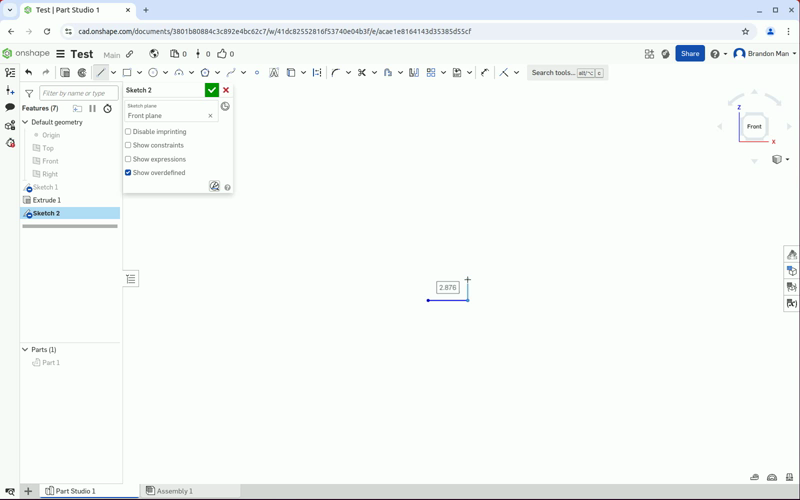
scroll(6)
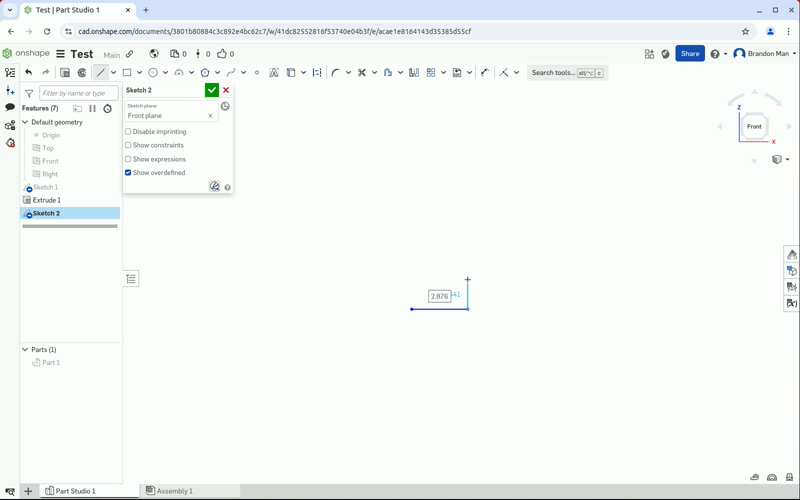
scroll(6)
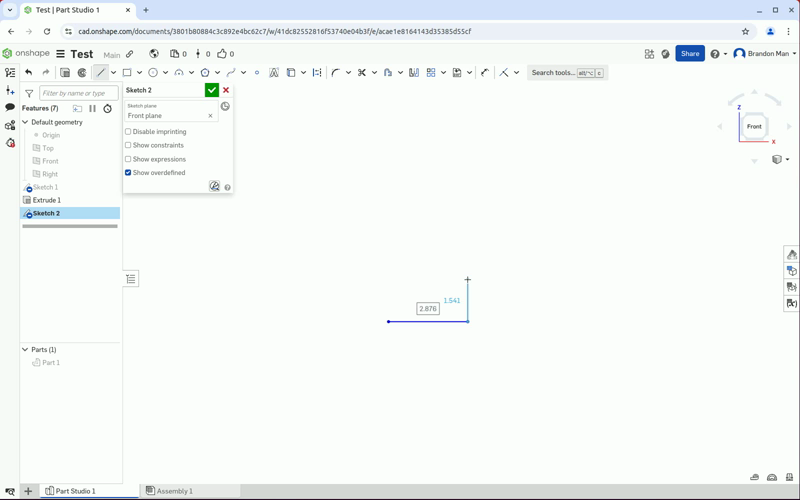
scroll(6)
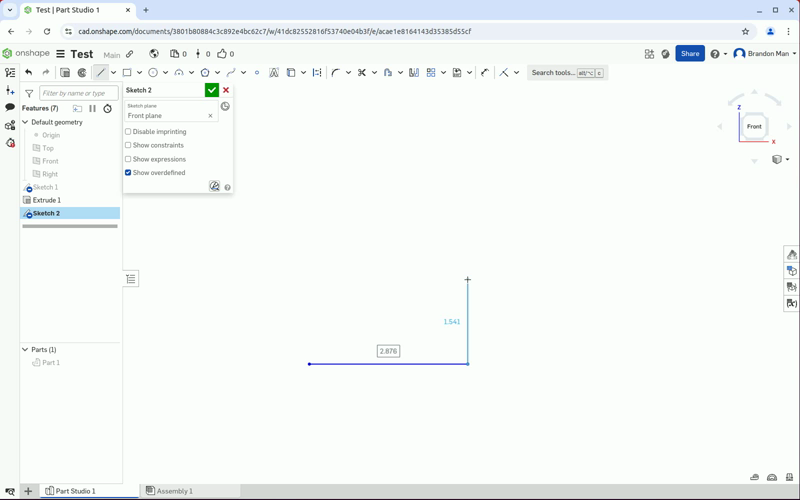
click(467, 279)
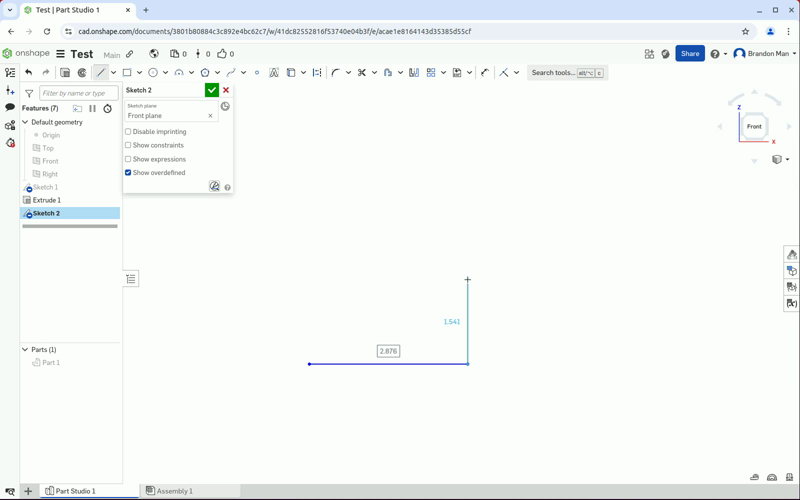
scroll(-6)
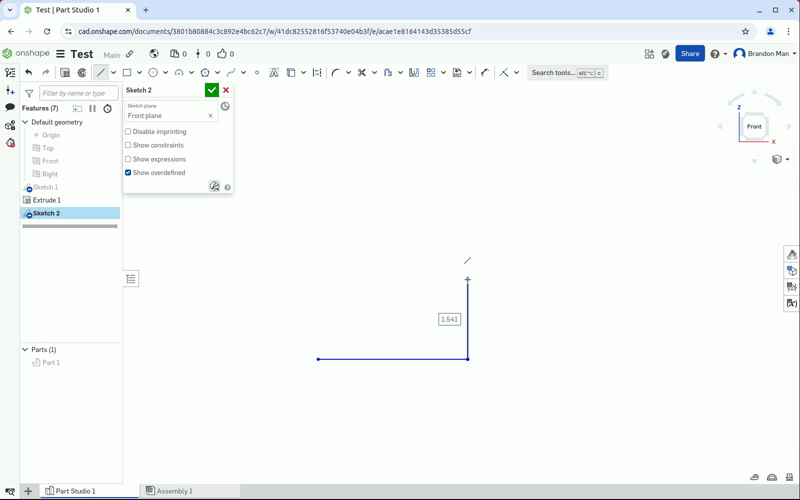
scroll(-6)
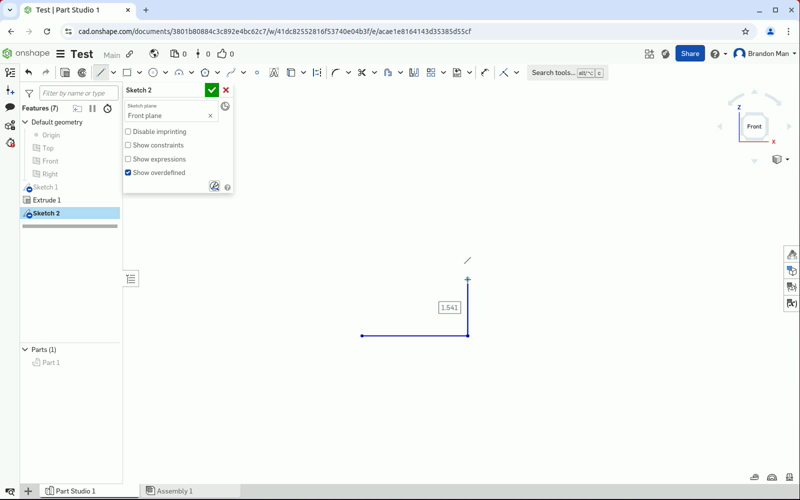
scroll(-6)
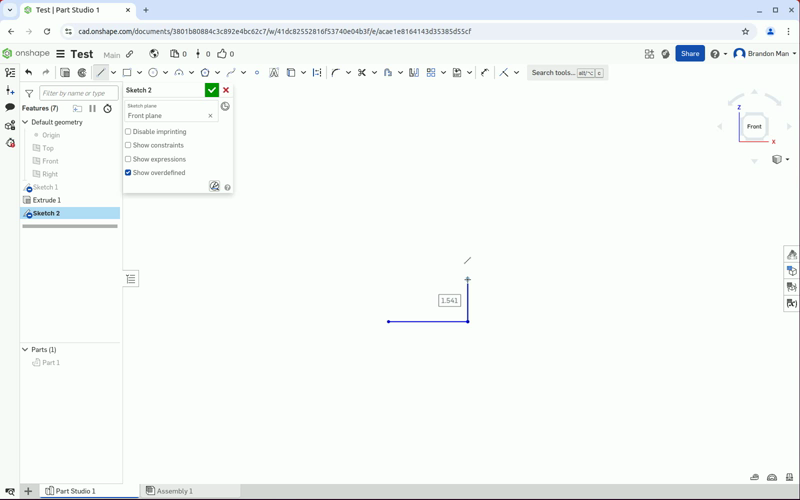
scroll(-6)
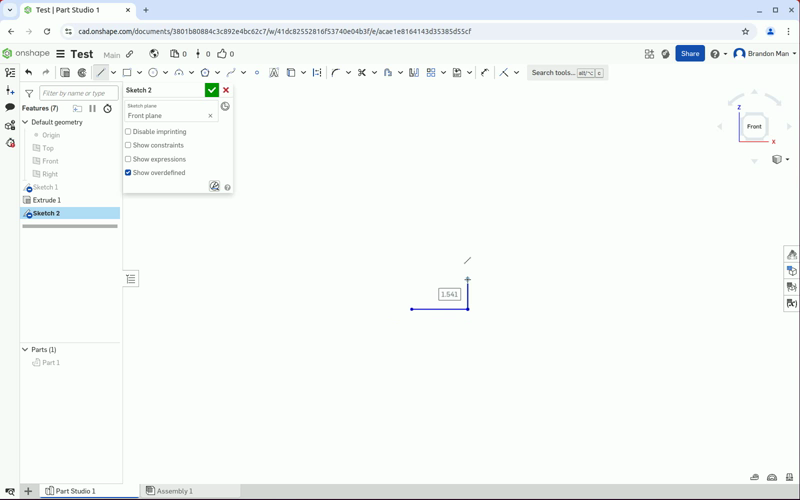
scroll(-6)
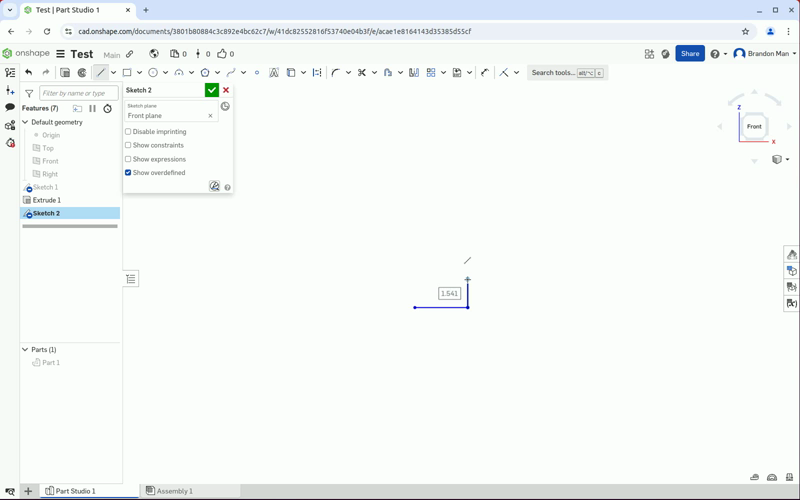
scroll(-6)
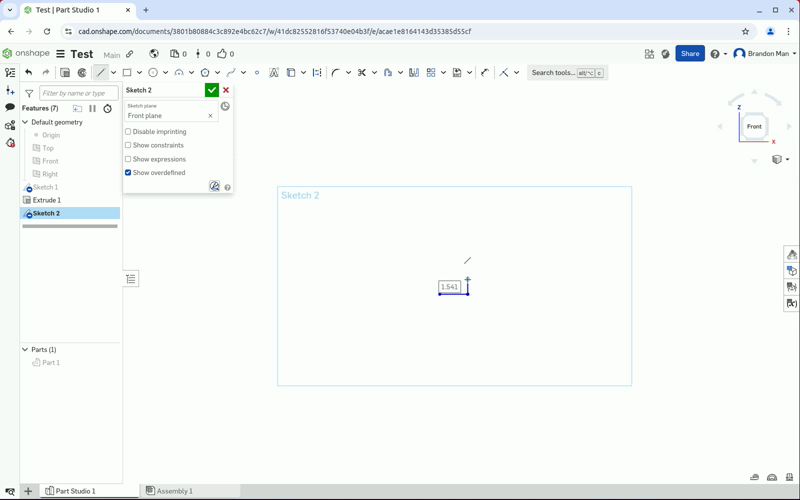
scroll(-6)
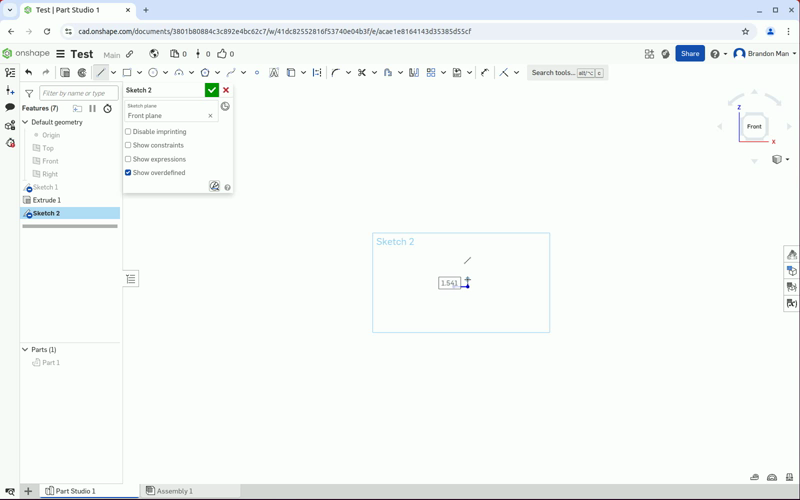
key_up(shift)
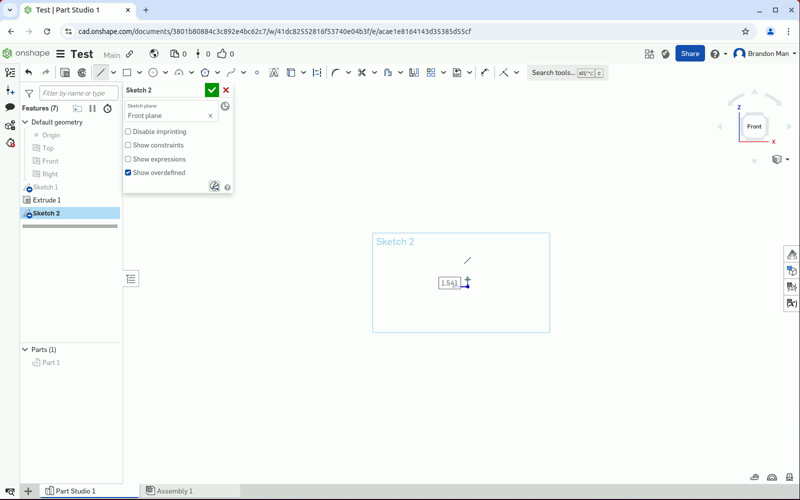
key_down(shift)
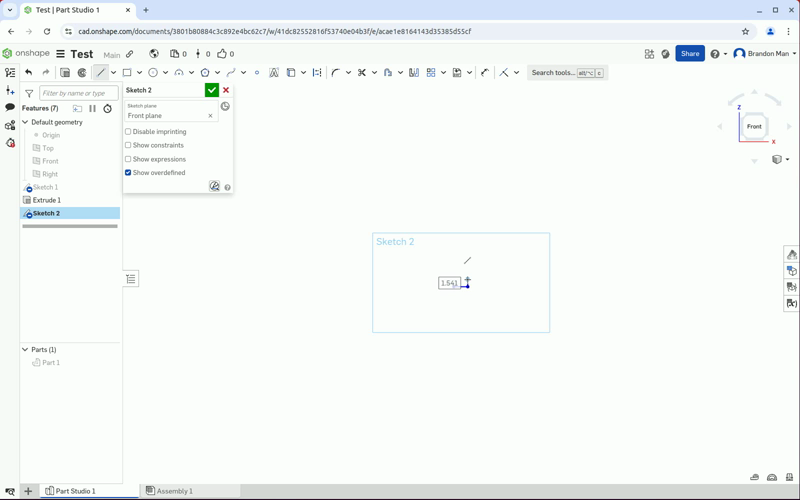
mouse_move(497, 279)
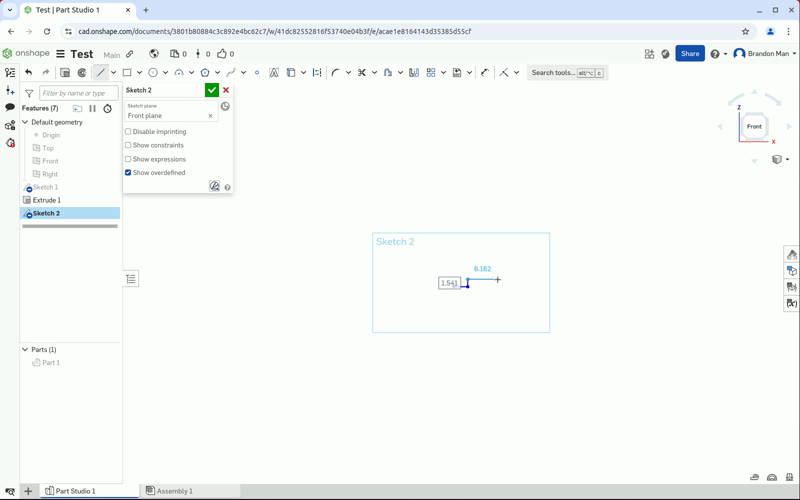
mouse_move(453, 279)
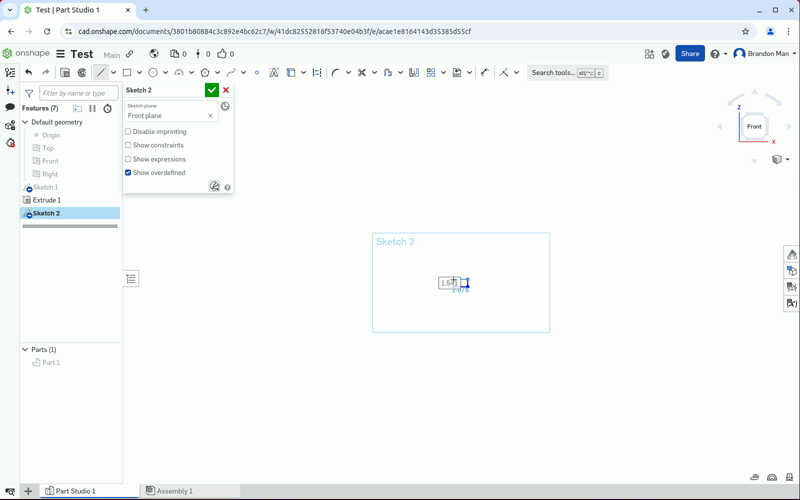
click(453, 279)
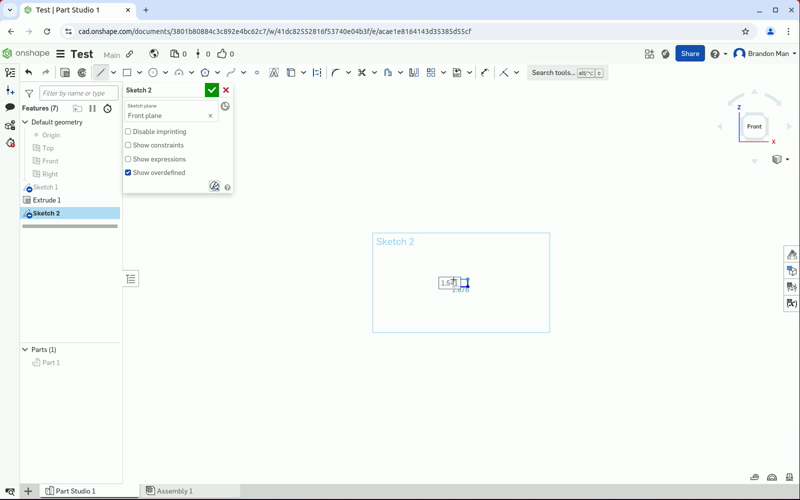
key_up(shift)
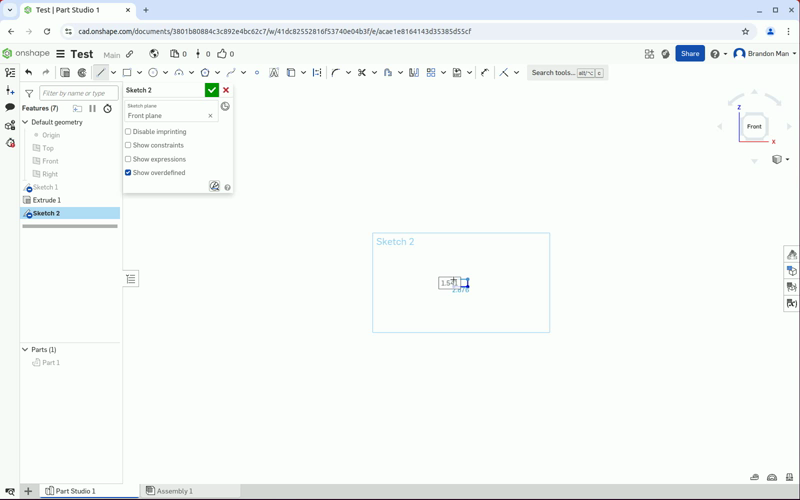
mouse_move(483, 279)
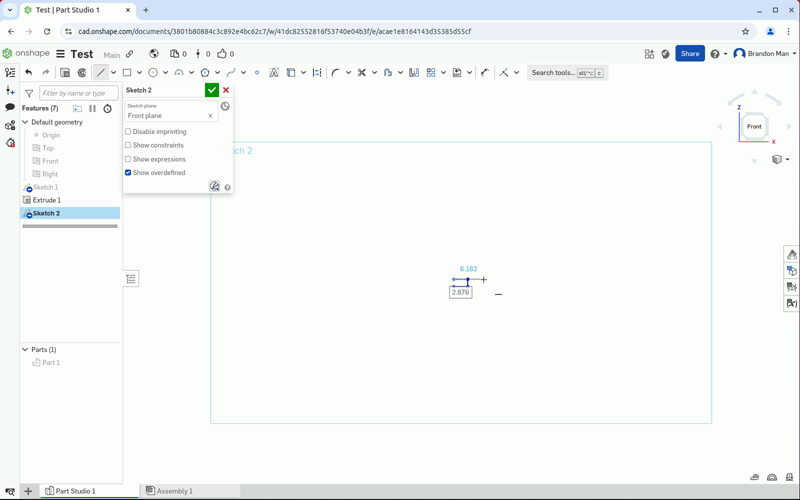
key_down(shift)
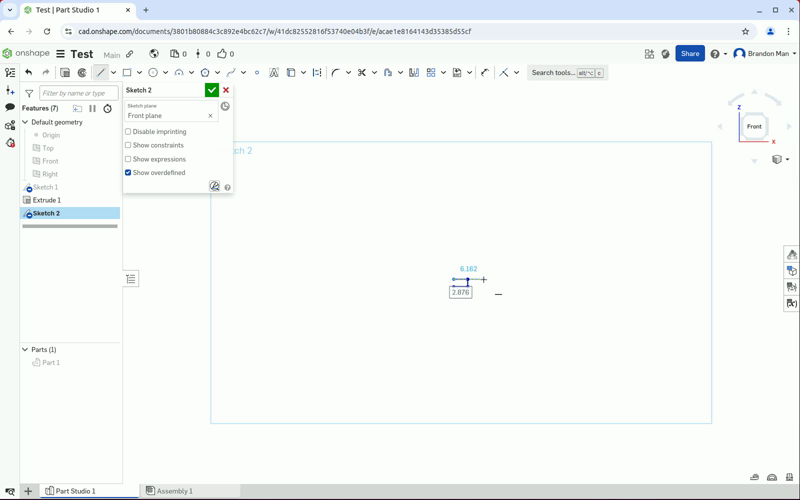
mouse_move(453, 286)
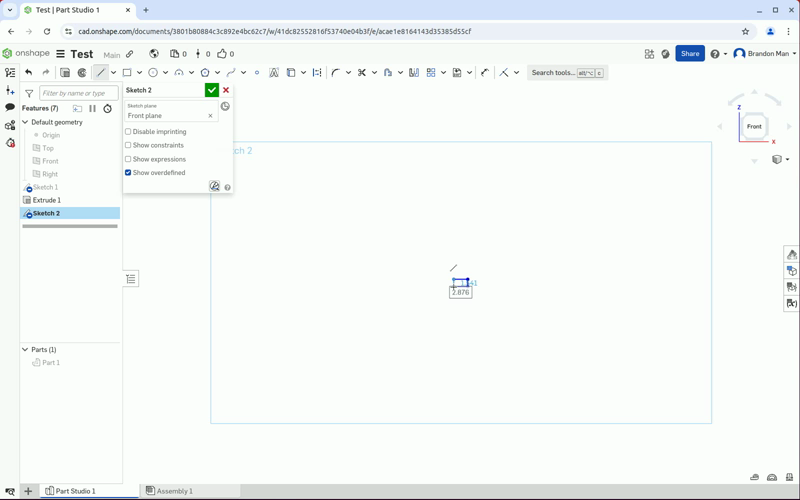
scroll(6)
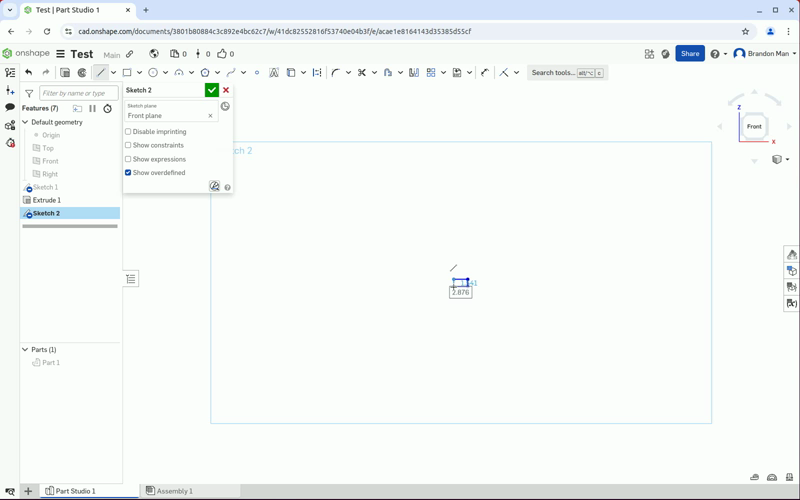
scroll(6)
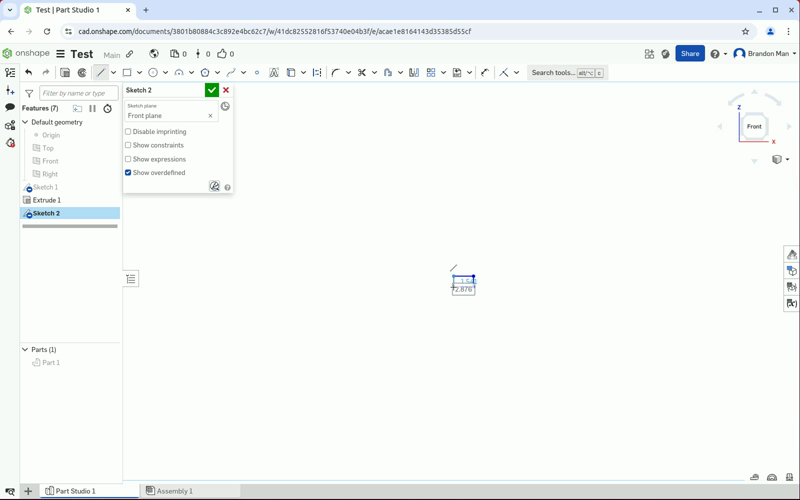
scroll(6)
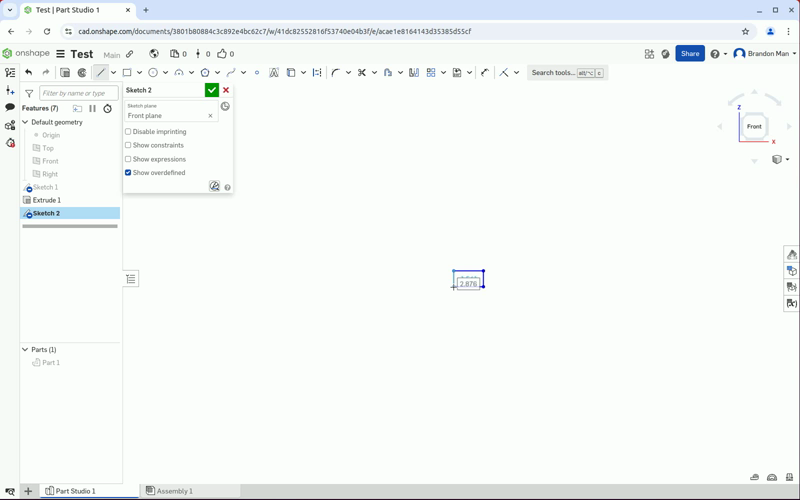
scroll(6)
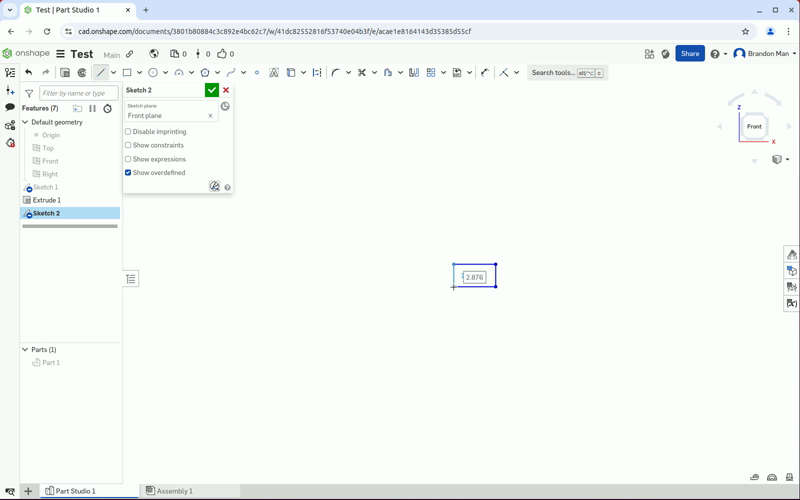
scroll(6)
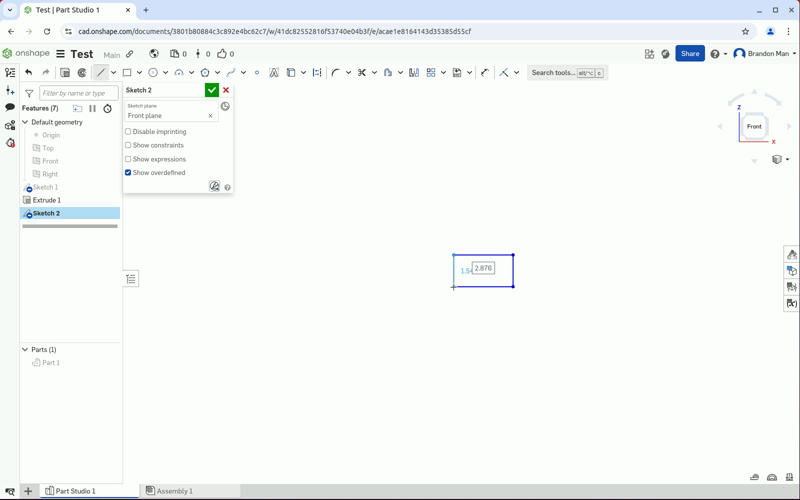
scroll(6)
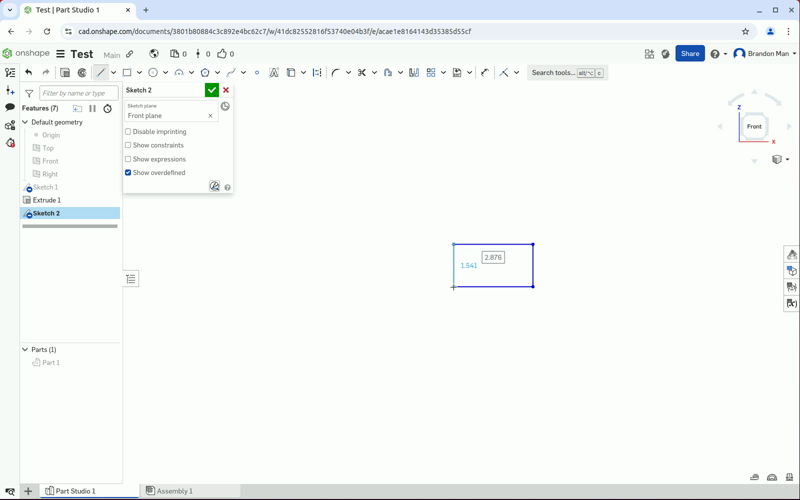
scroll(6)
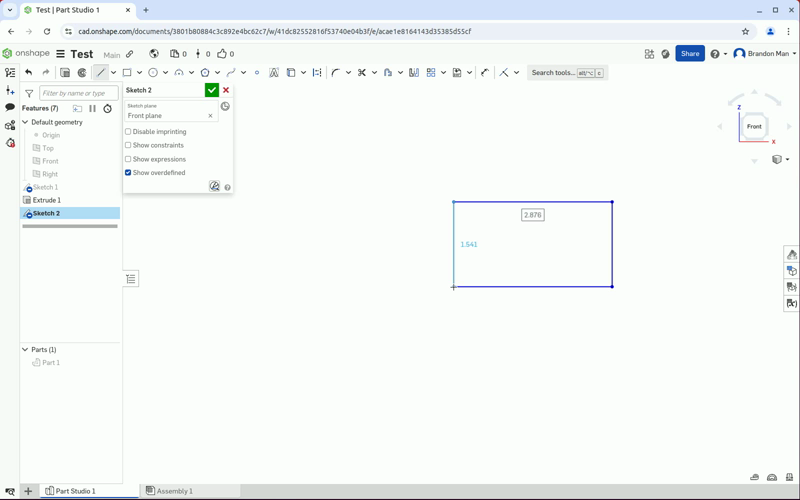
key_up(shift)
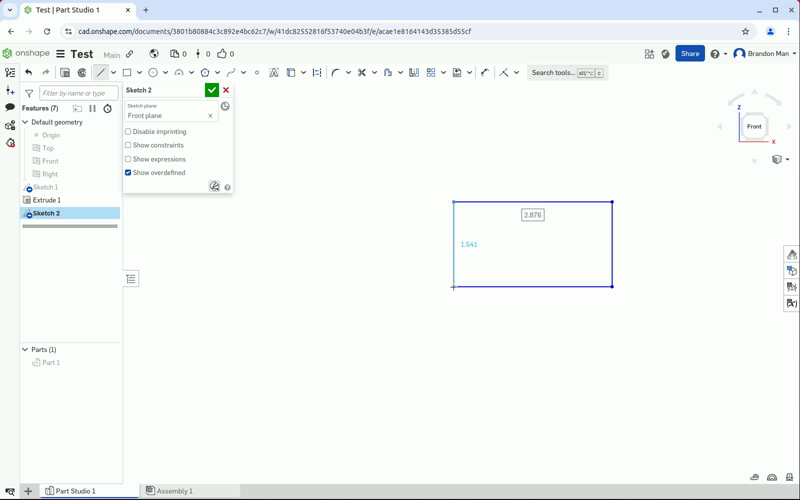
click(453, 286)
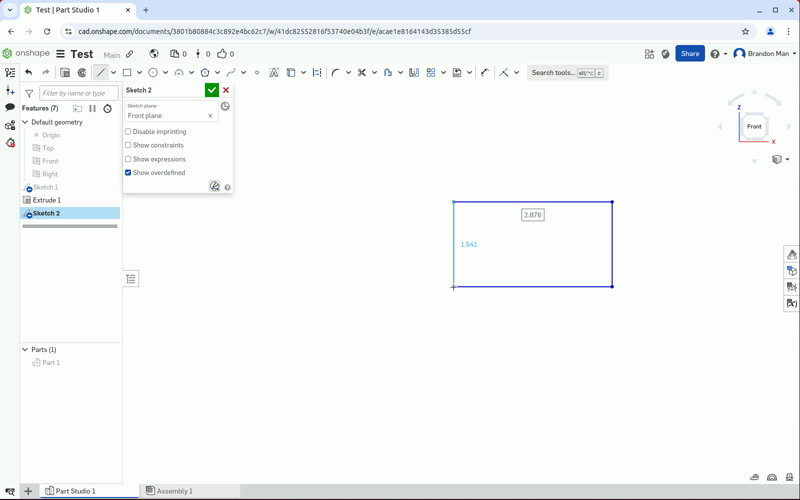
scroll(-6)
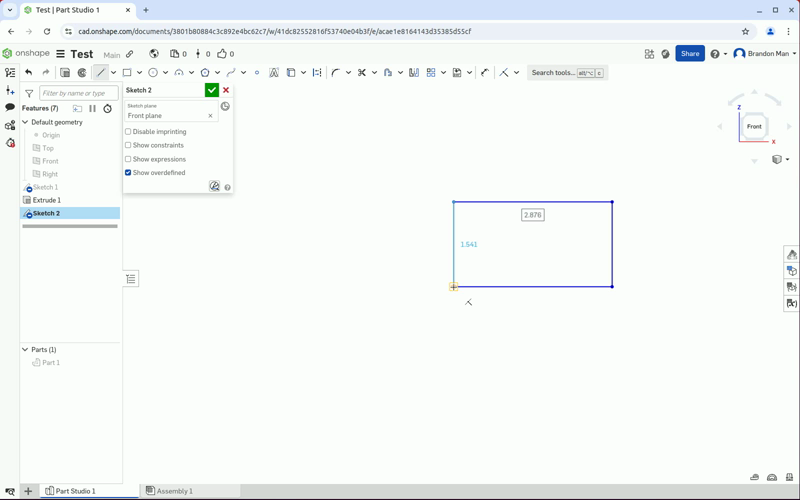
scroll(-6)
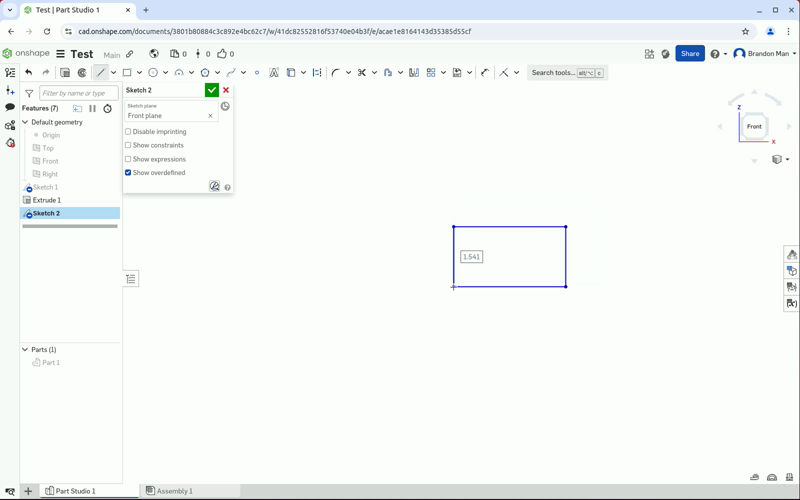
scroll(-6)
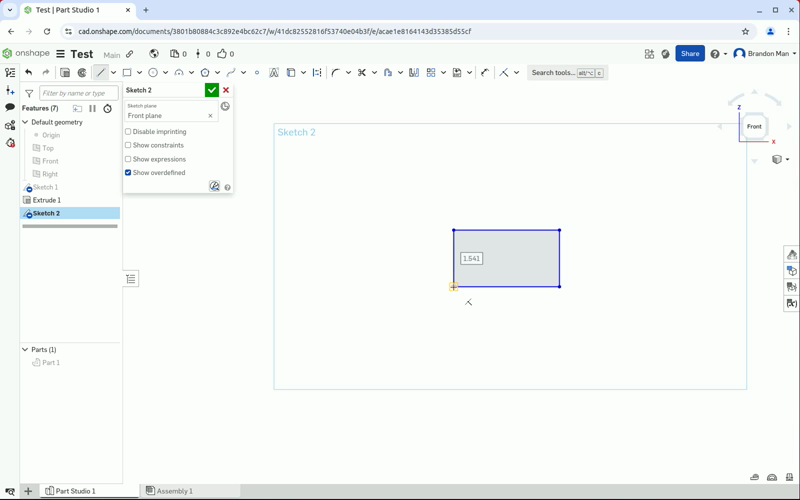
scroll(-6)
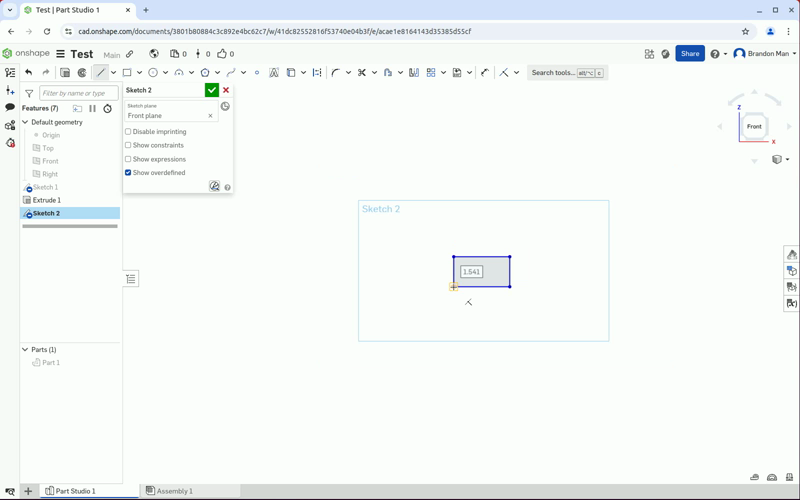
scroll(-6)
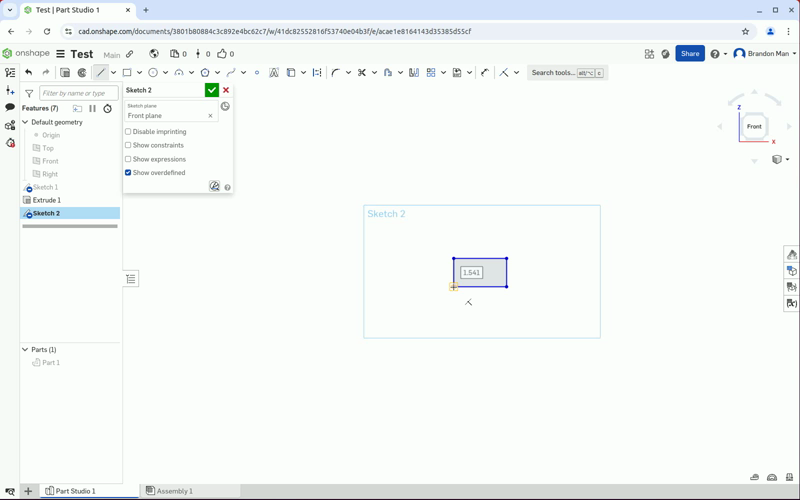
scroll(-6)
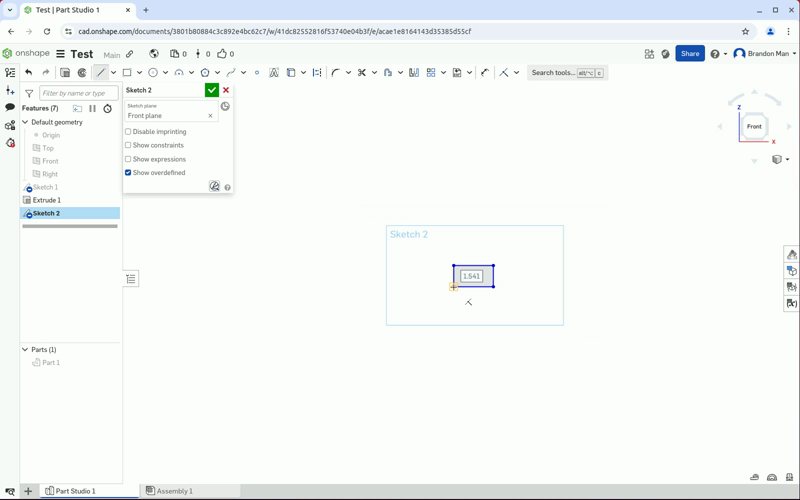
scroll(-6)
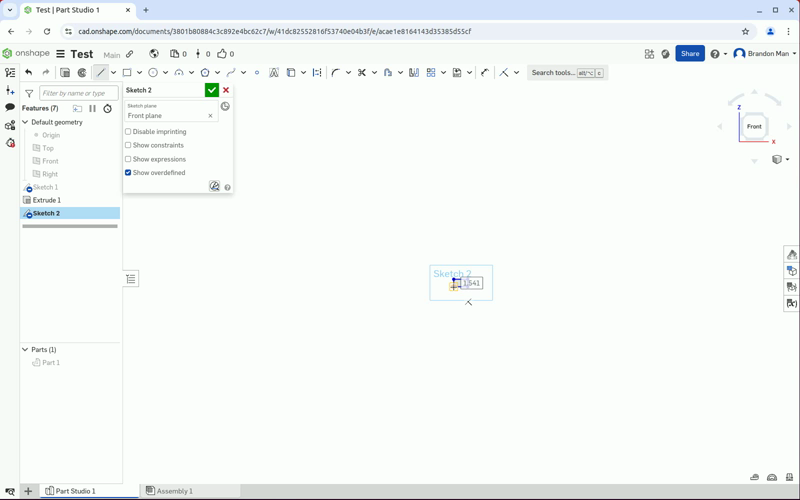
key(esc)
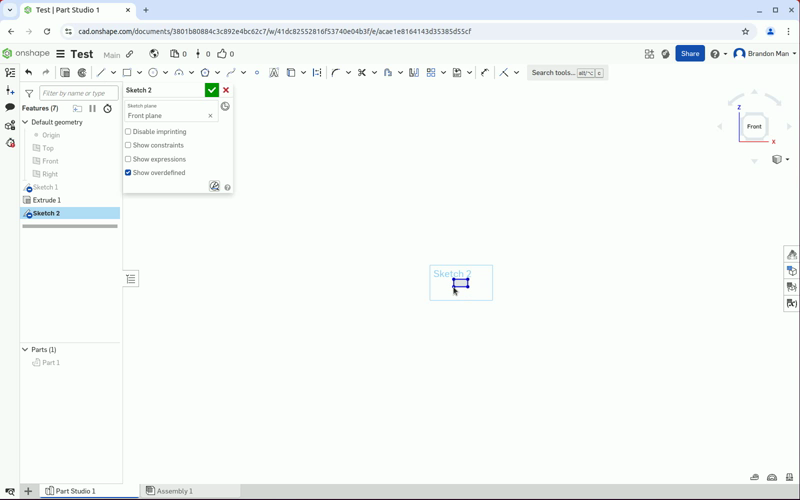
mouse_move(464, 286)
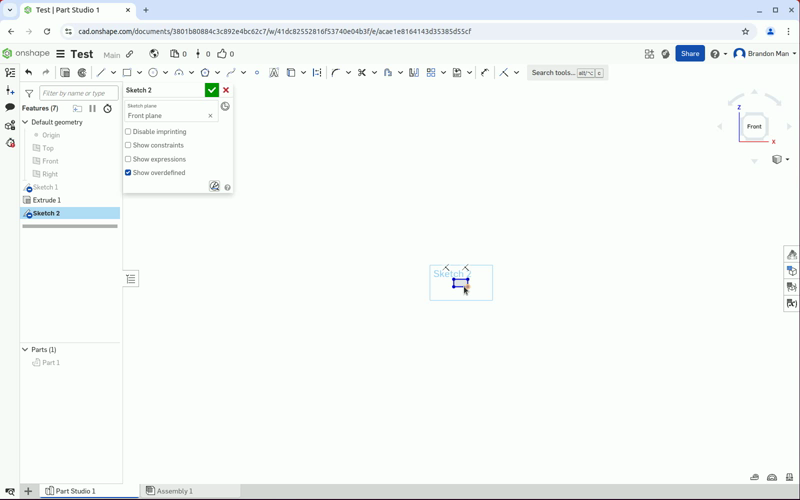
scroll(6)
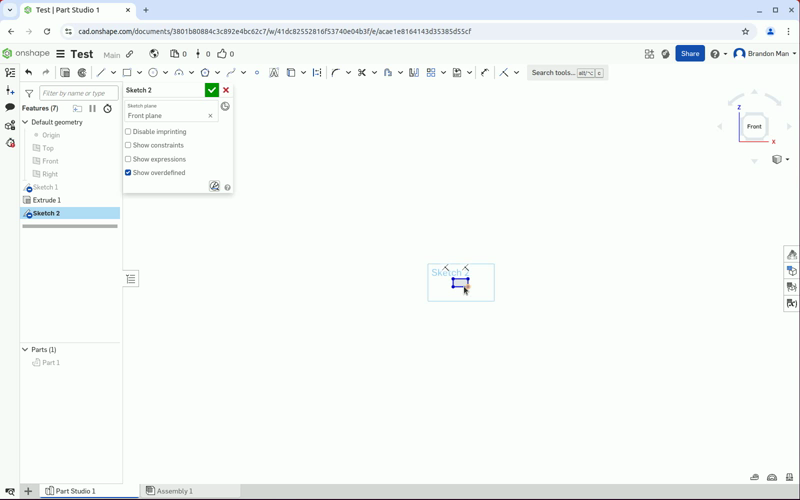
scroll(6)
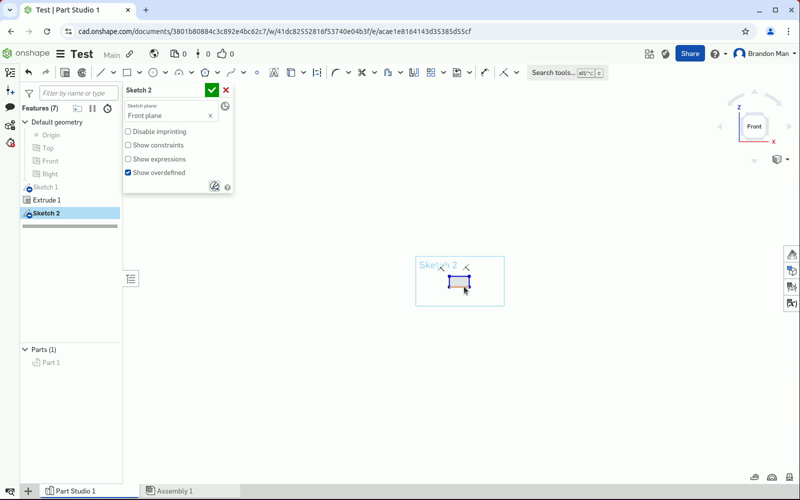
scroll(6)
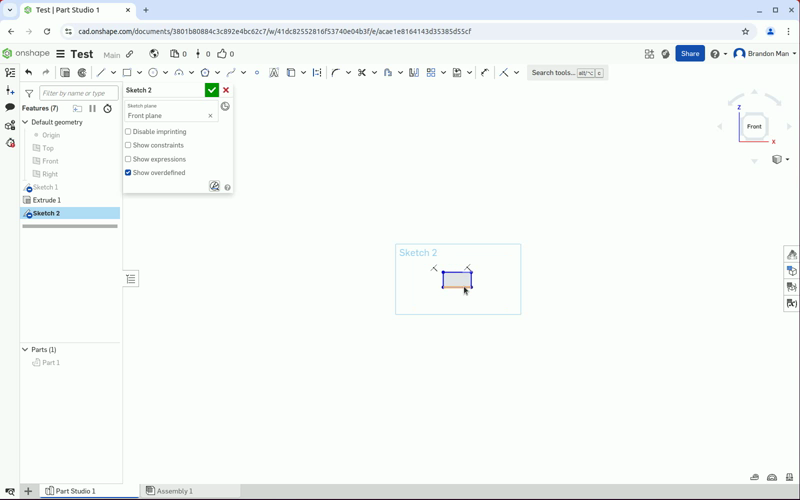
scroll(6)
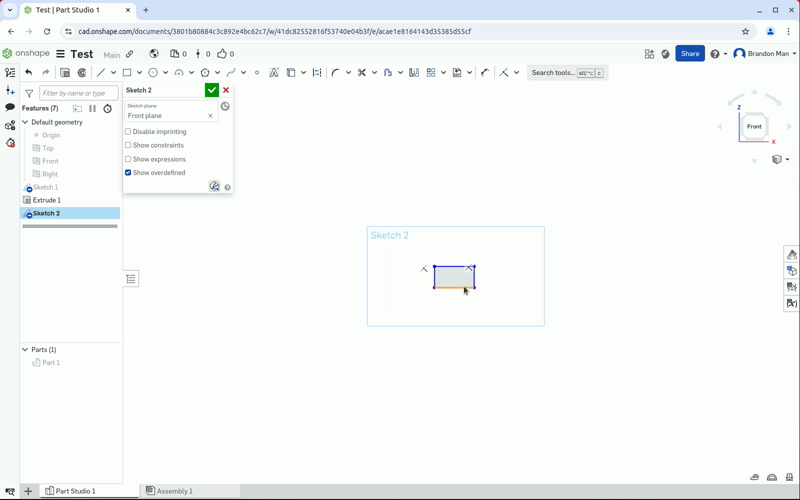
scroll(6)
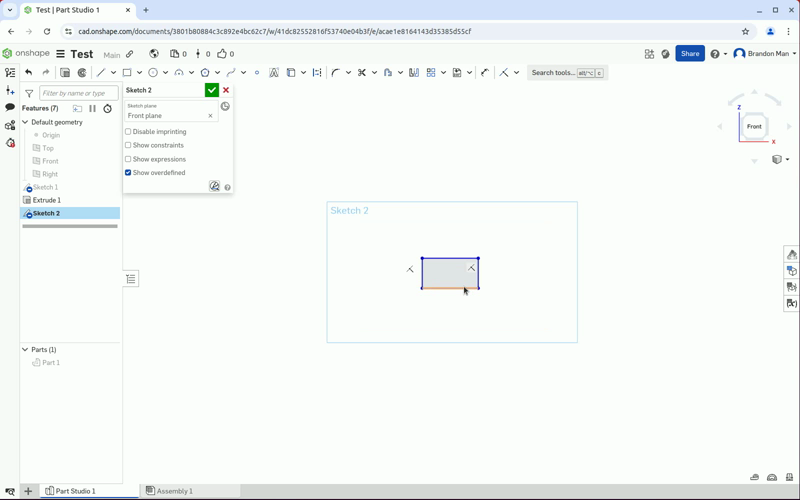
scroll(6)
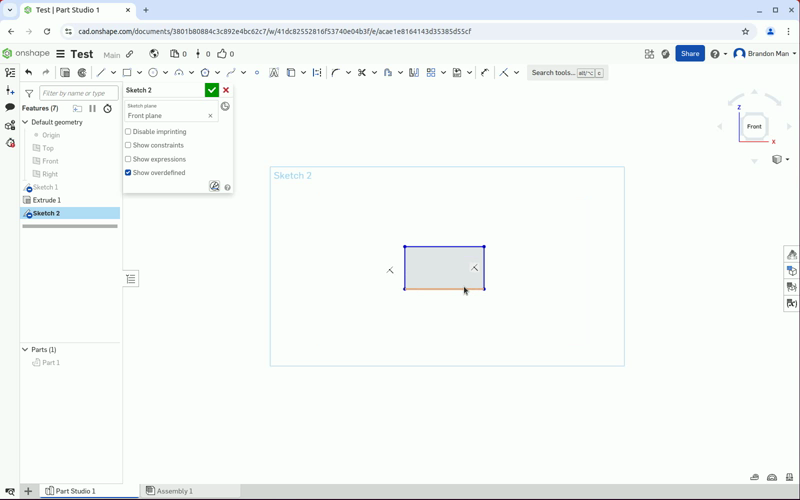
scroll(6)
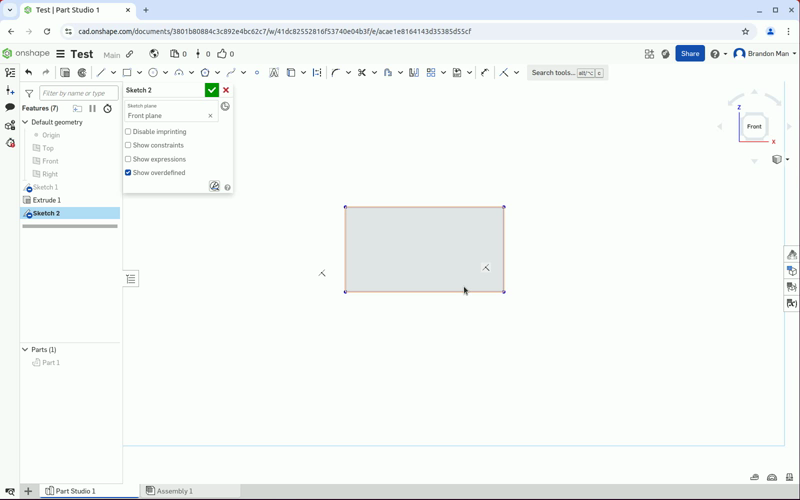
click(464, 286)
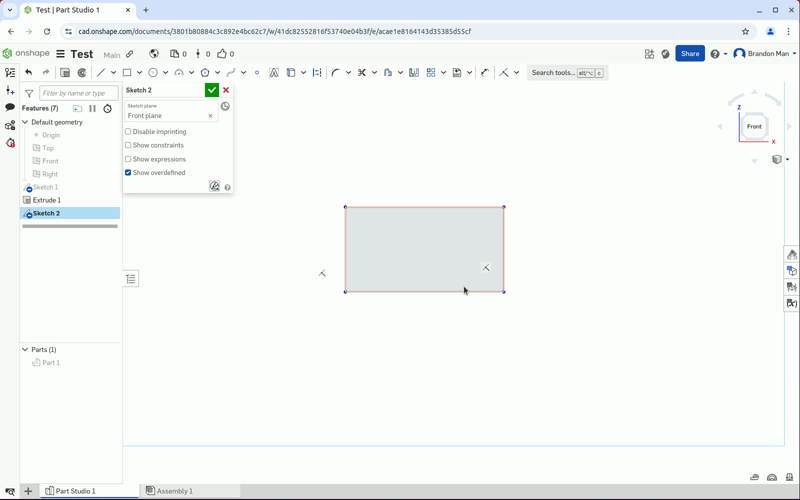
scroll(-6)
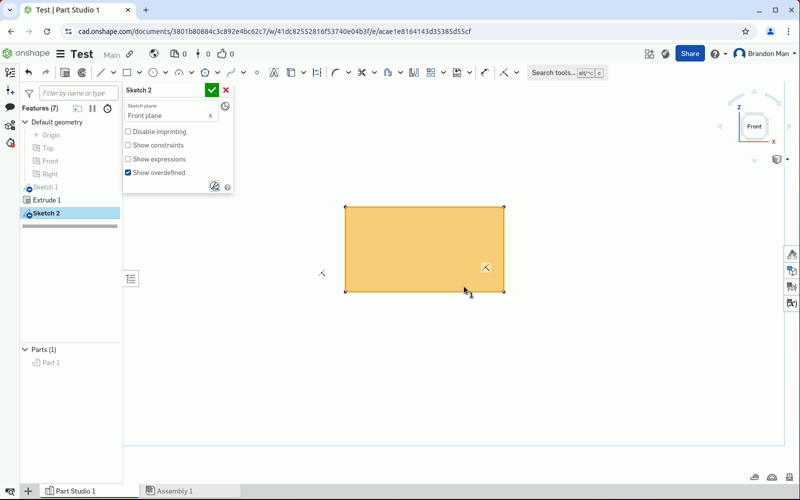
scroll(-6)
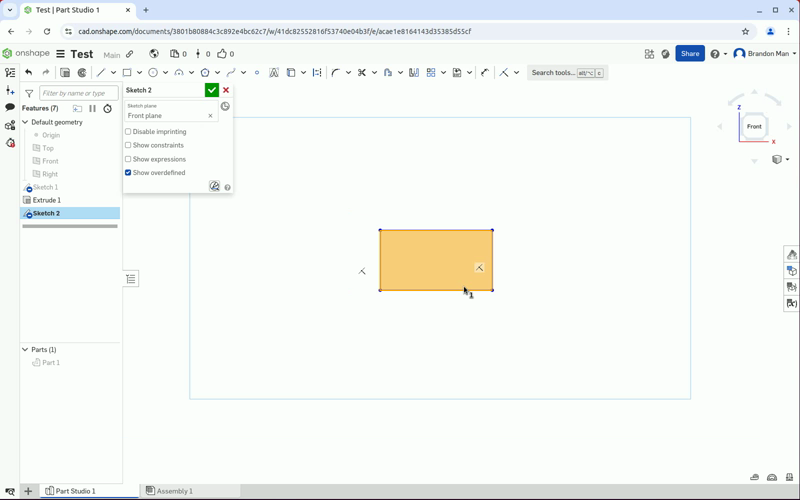
scroll(-6)
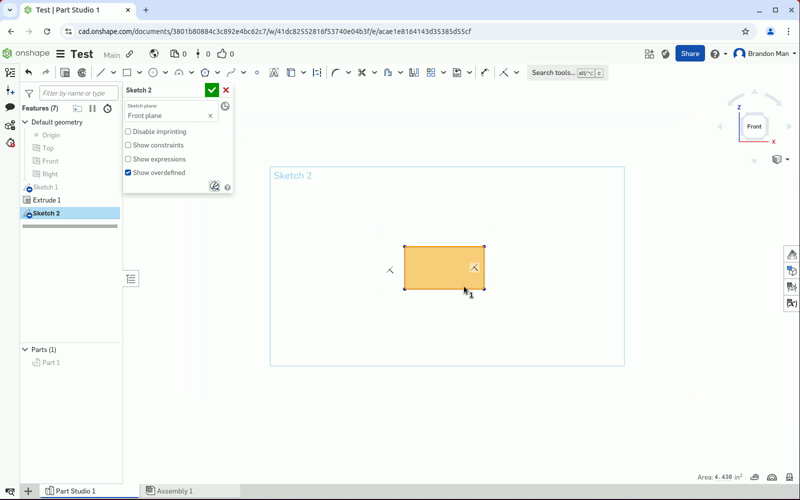
scroll(-6)
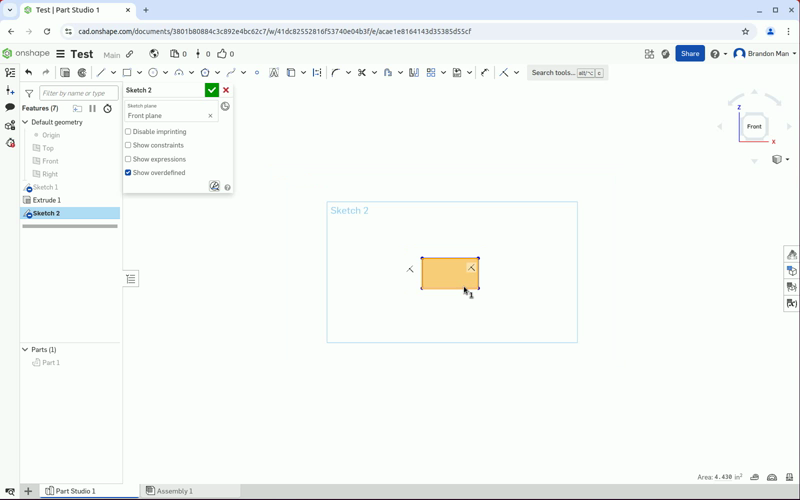
scroll(-6)
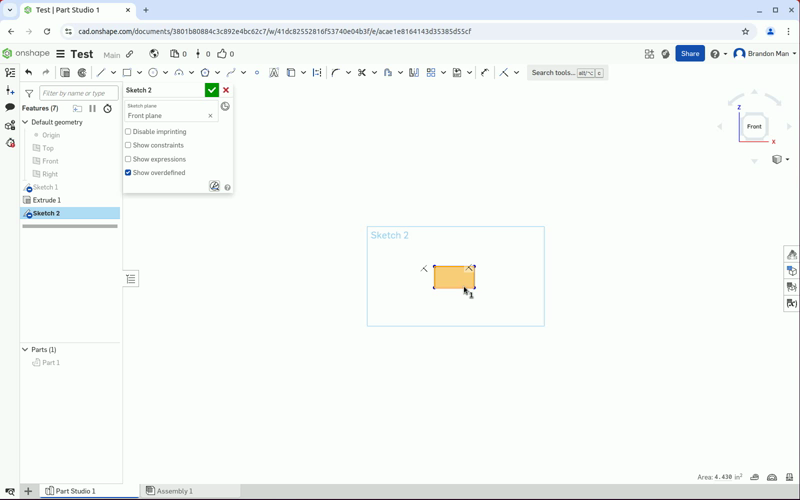
scroll(-6)
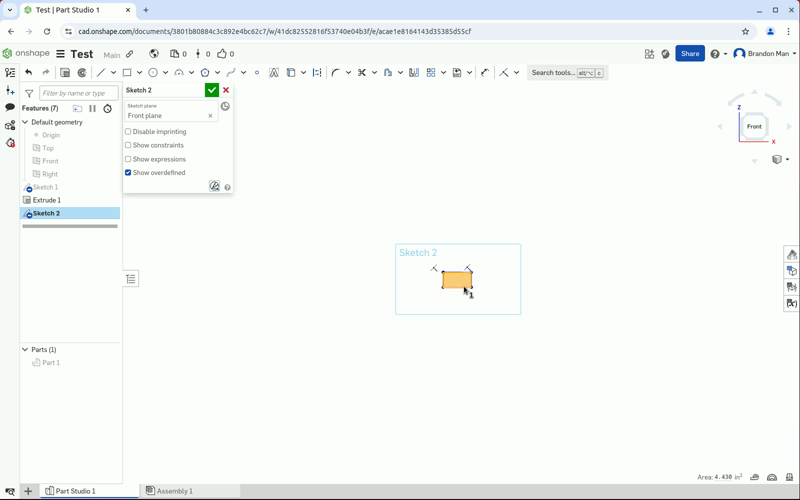
scroll(-6)
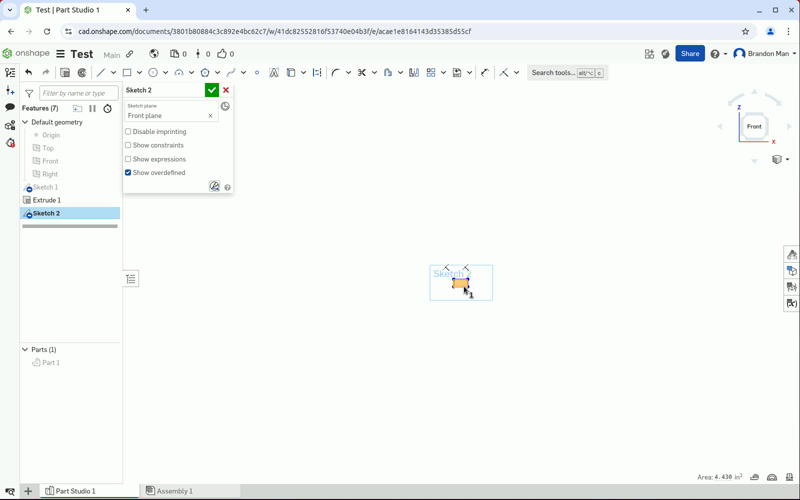
mouse_move(73, 352)
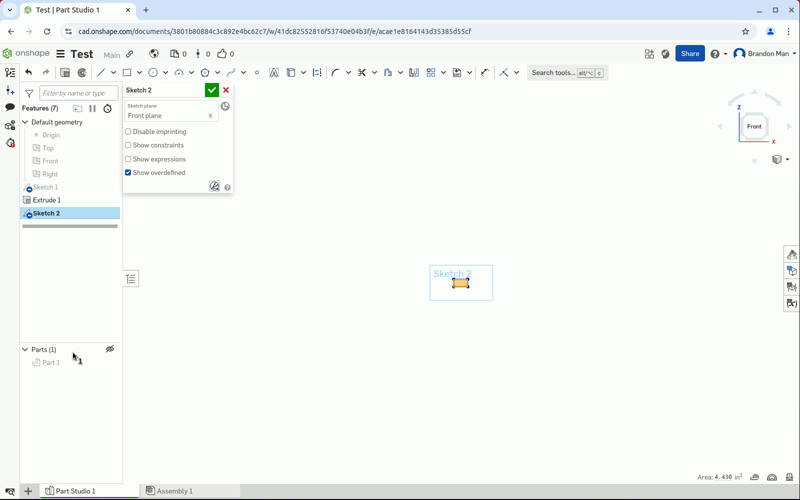
key(shift+y)
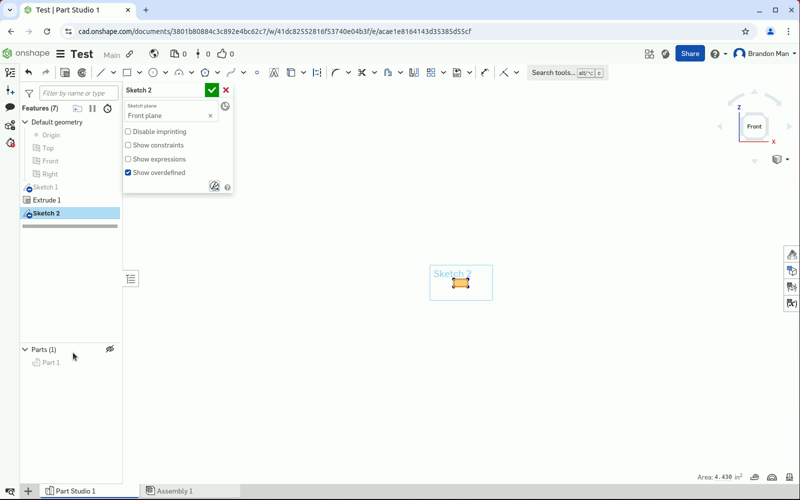
key(shift+e)
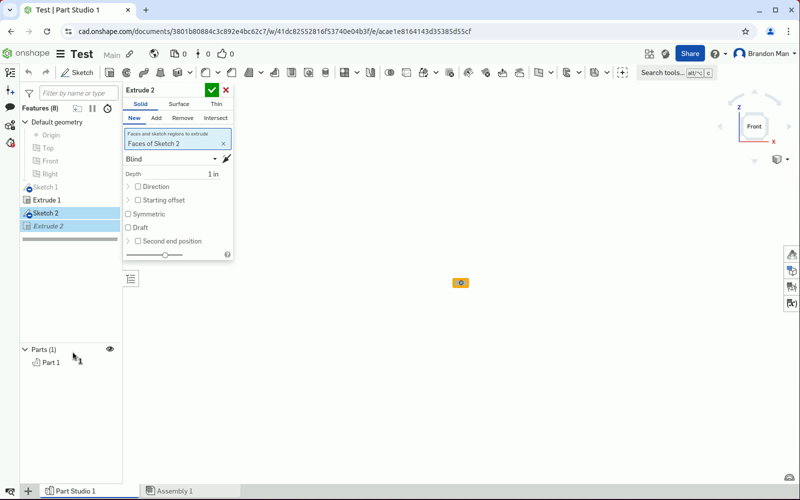
mouse_move(143, 106)
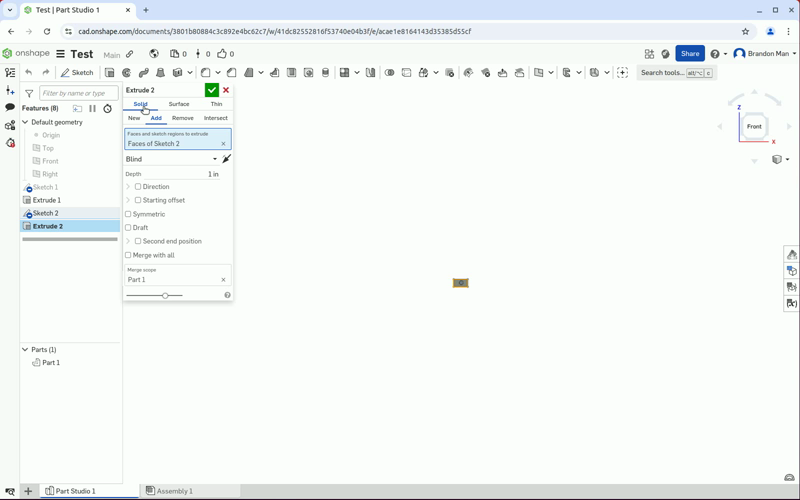
click(143, 106)
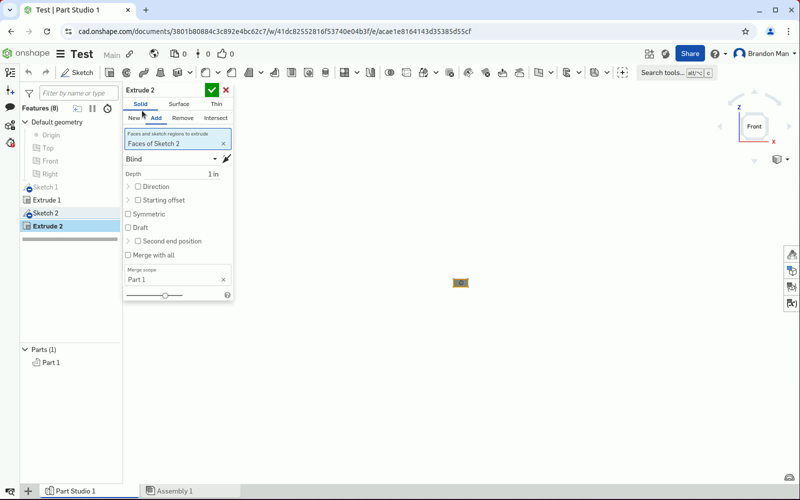
mouse_move(137, 120)
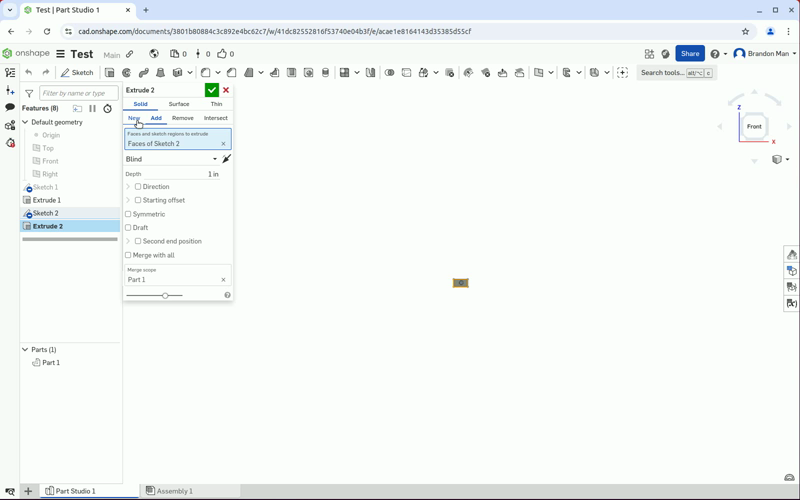
click(137, 120)
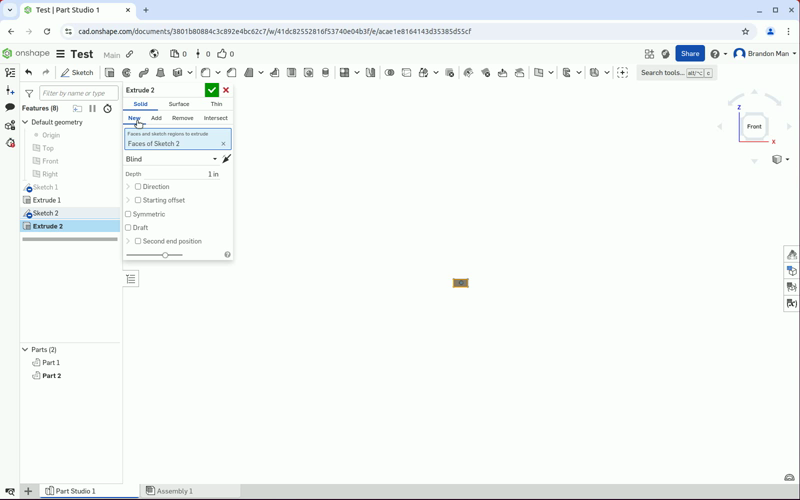
key(tab, 4)
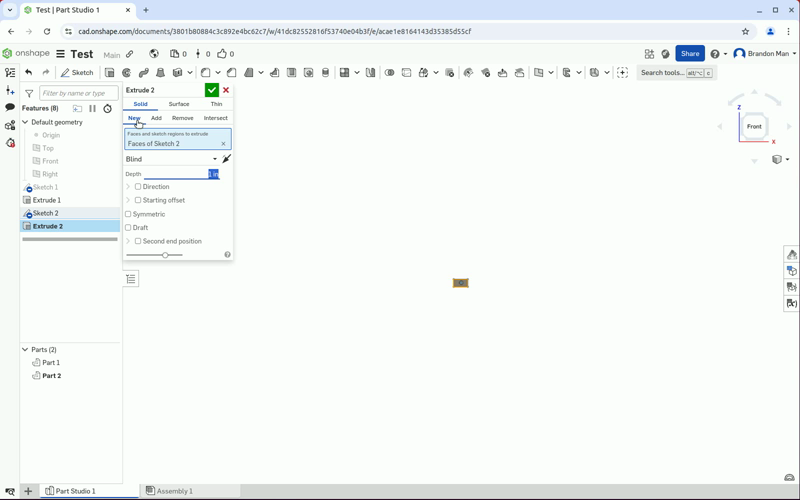
text(2.648)
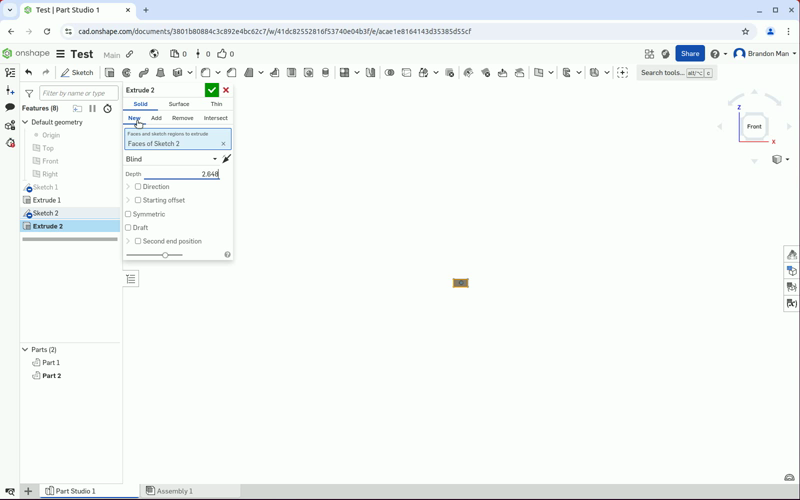
key(enter)
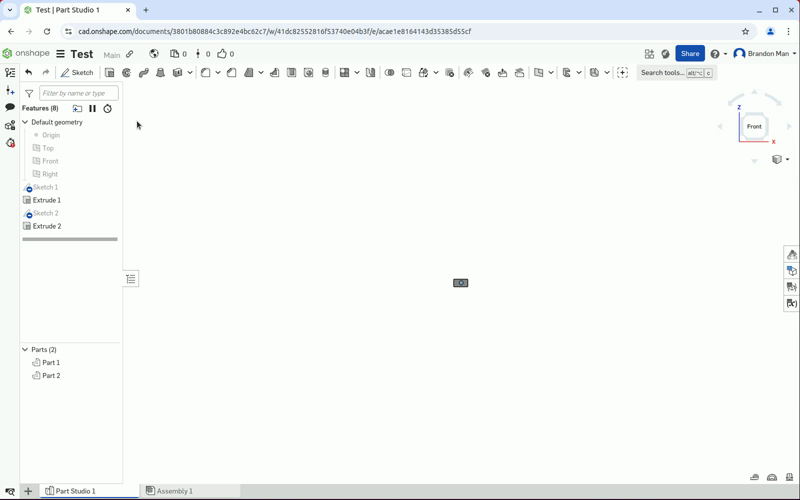
key(shift+h)
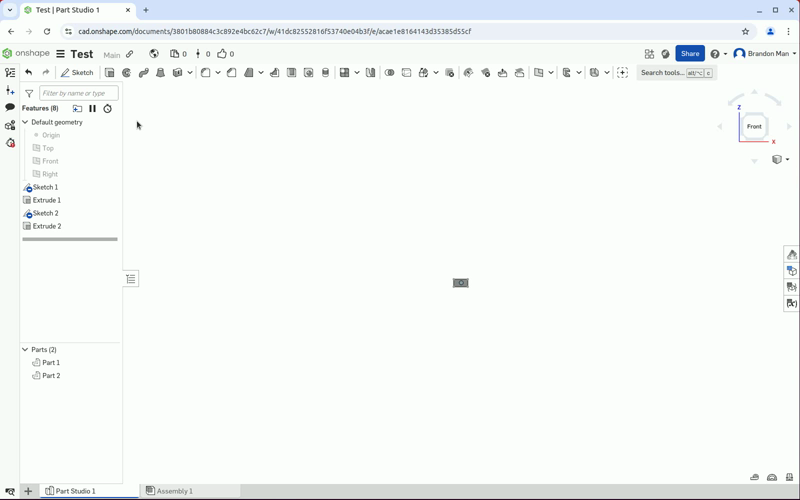
key(shift+h)
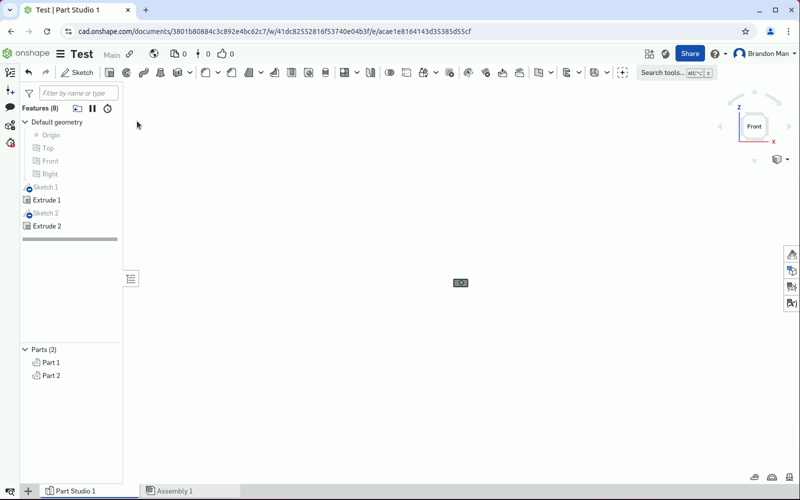
mouse_move(73, 189)
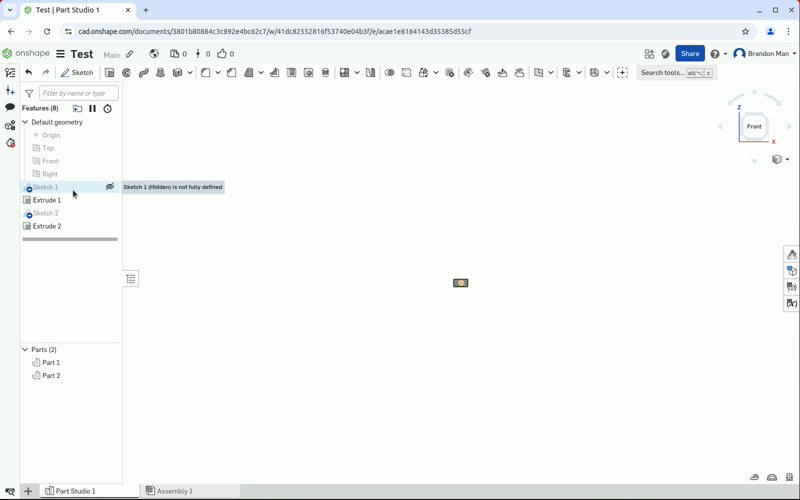
click(73, 189)
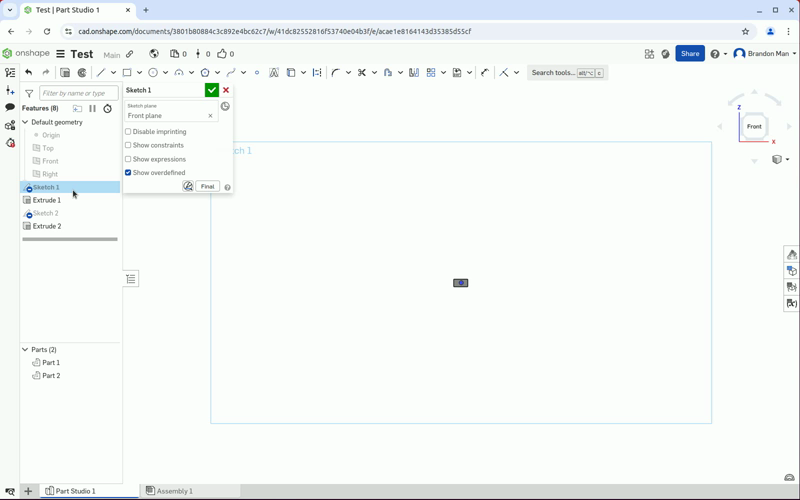
mouse_move(229, 92)
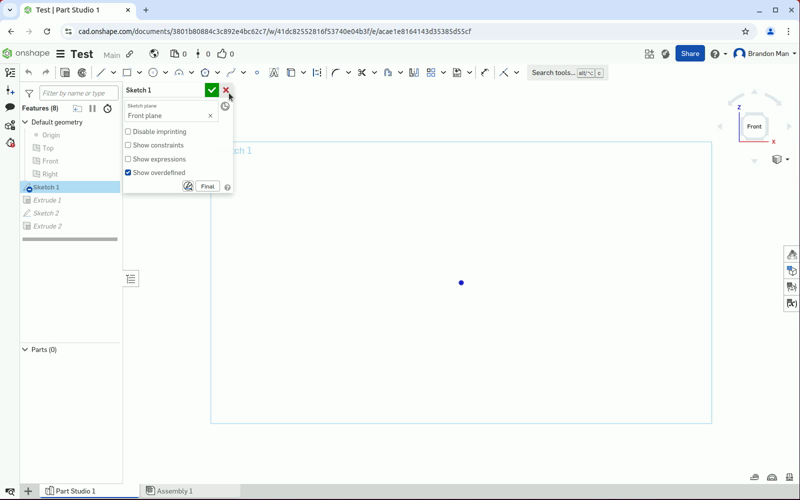
click(229, 92)
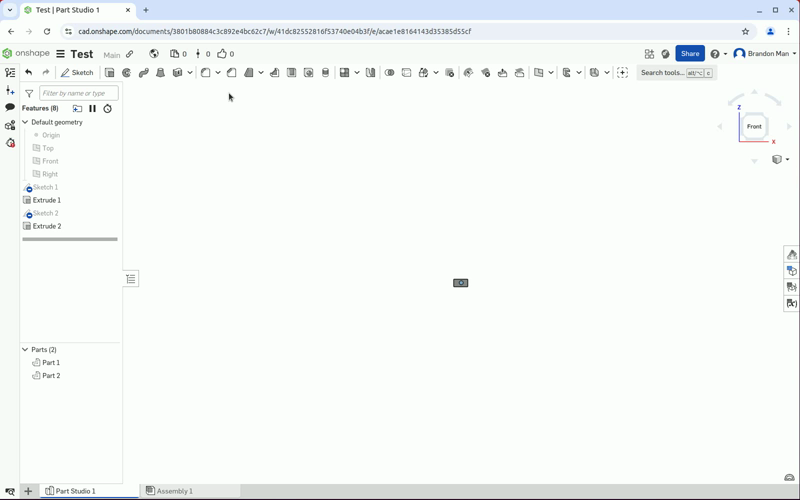
mouse_move(73, 352)
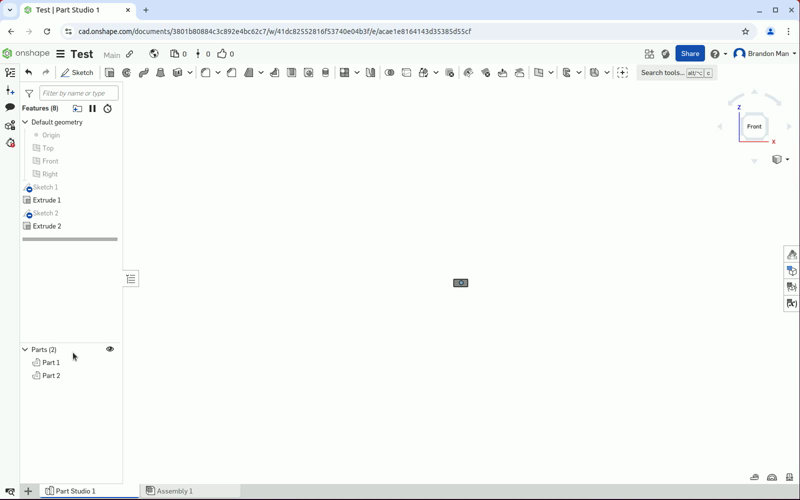
key(y)
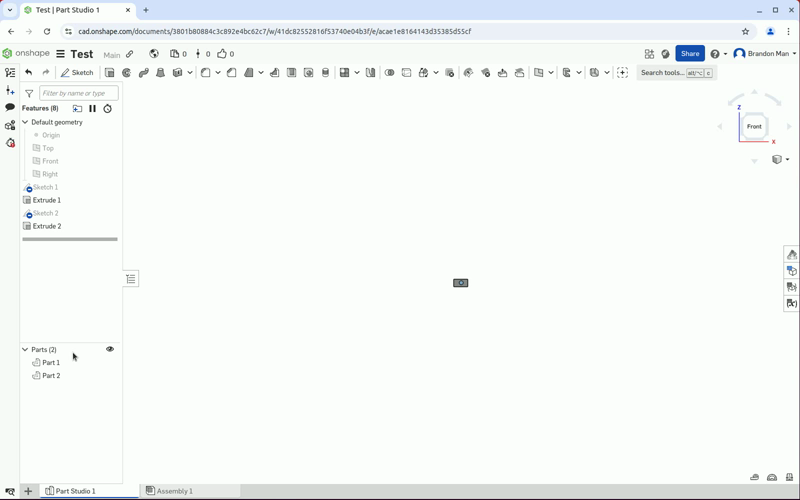
key(shift+p)
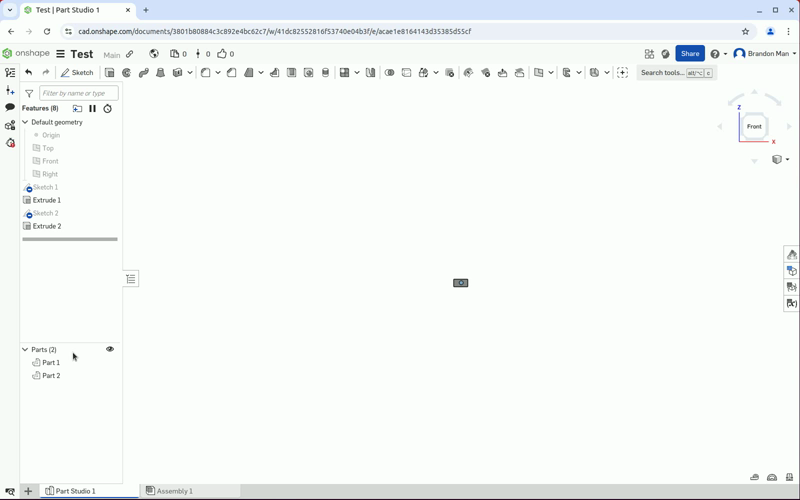
key(space)
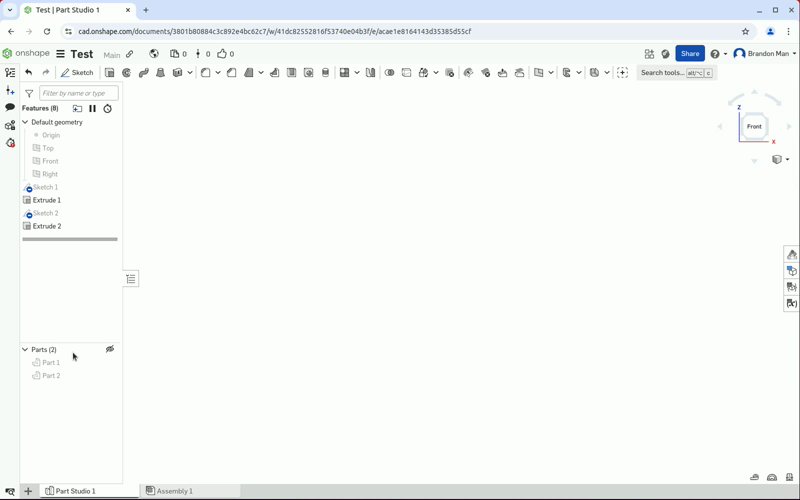
key_down(shift)
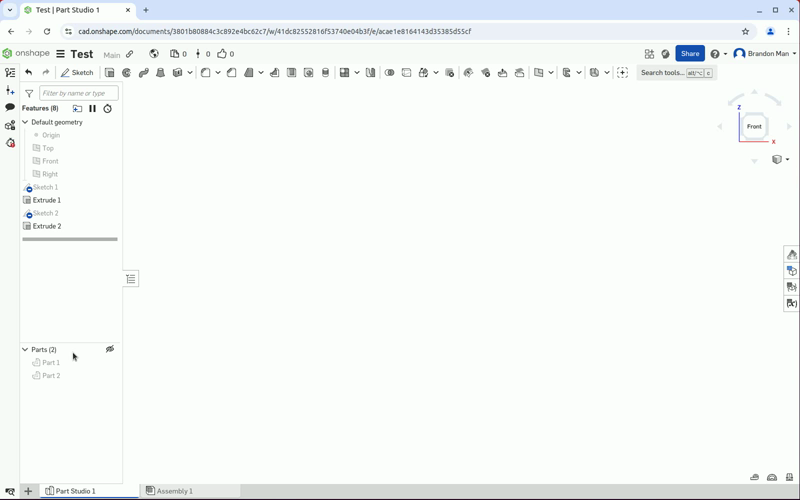
key(down)
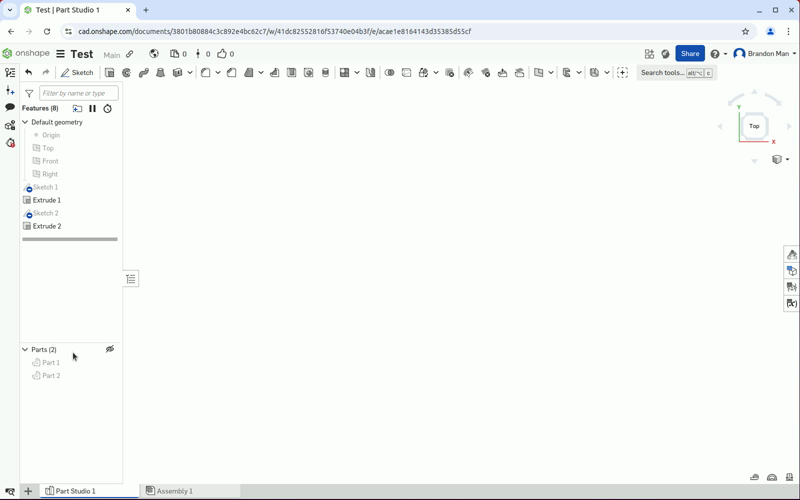
key_up(shift)
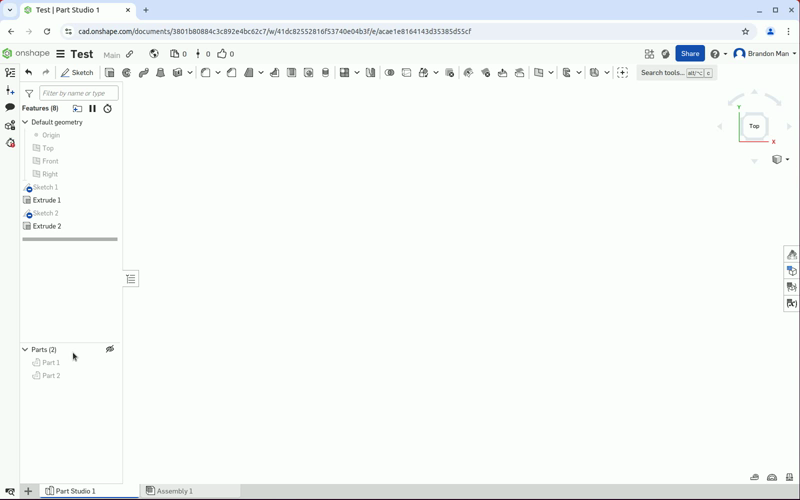
mouse_move(73, 352)
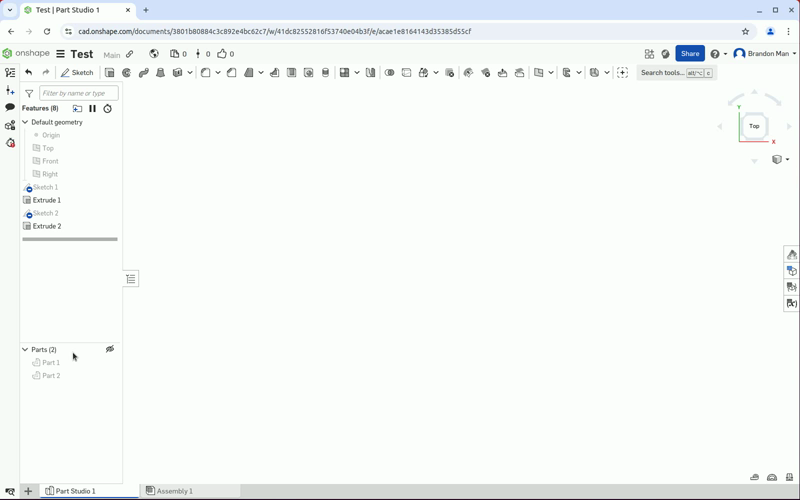
key(shift+y)
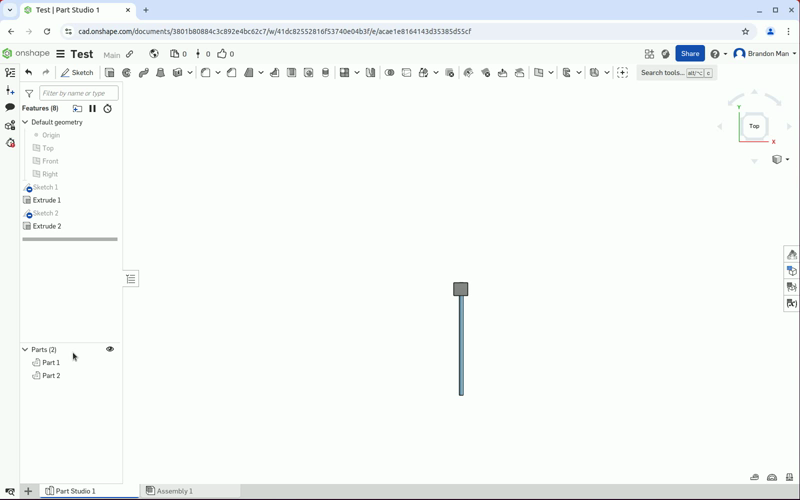
mouse_move(541, 75)
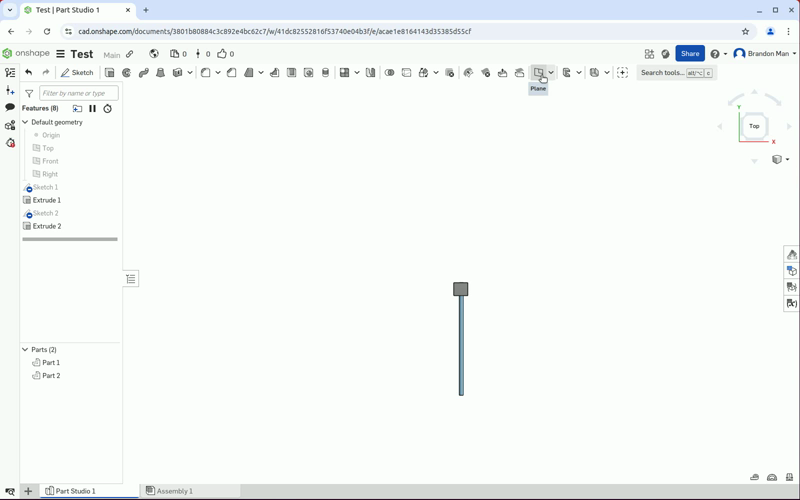
click(541, 75)
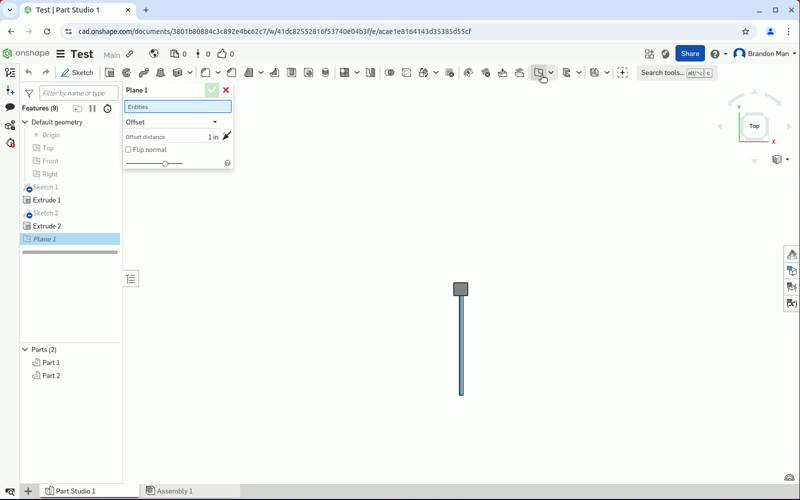
mouse_move(73, 150)
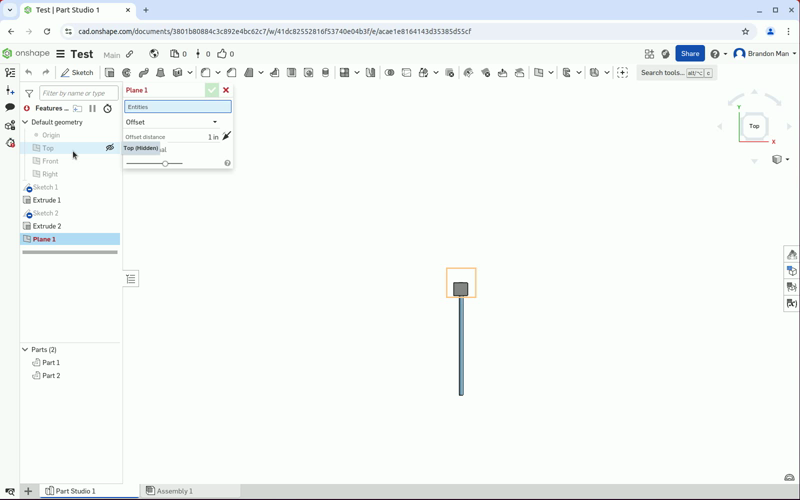
click(73, 150)
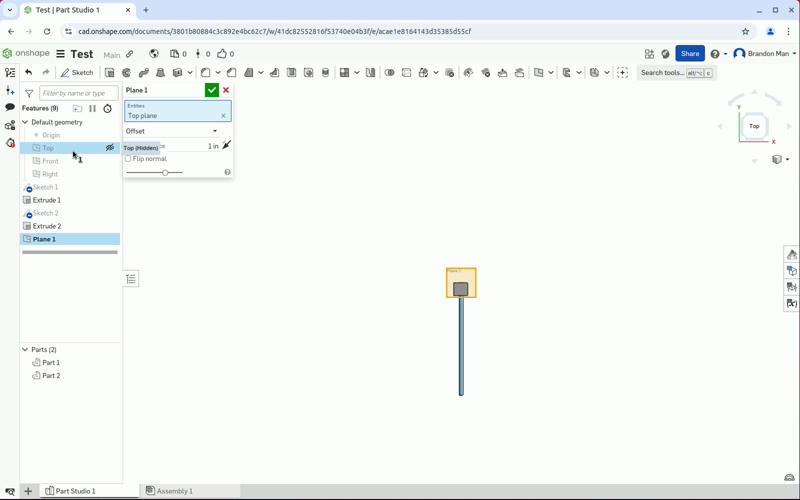
key(tab, 2)
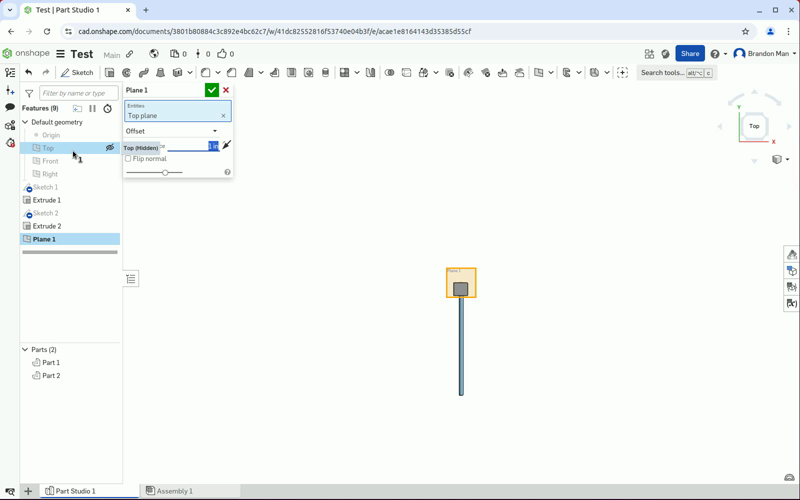
text(0.709)
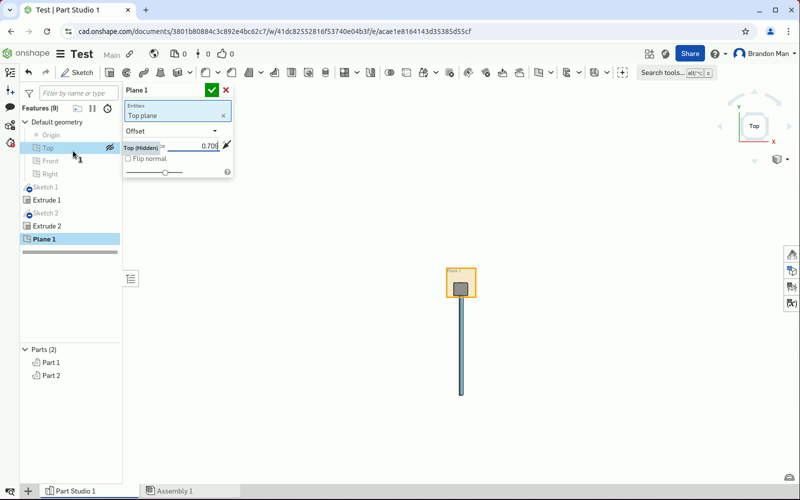
key(enter, 2)
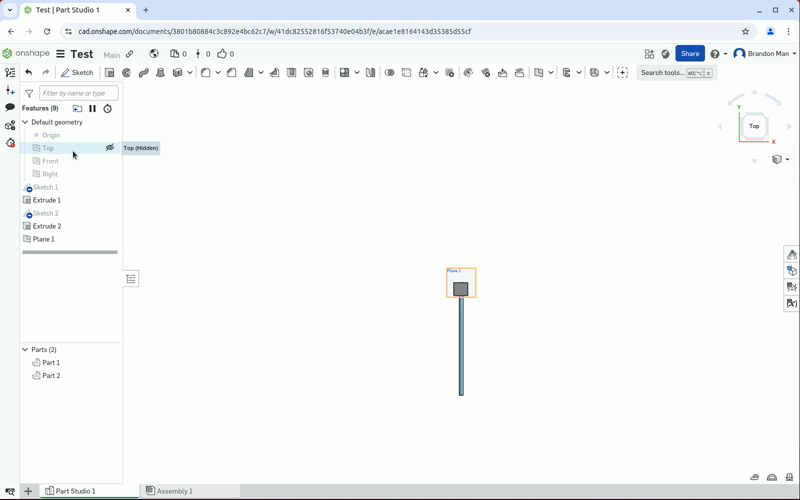
key(shift+s)
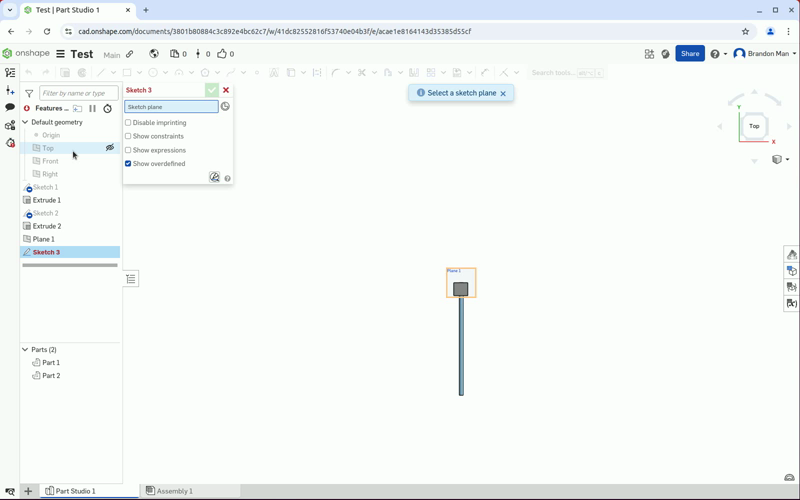
mouse_move(73, 241)
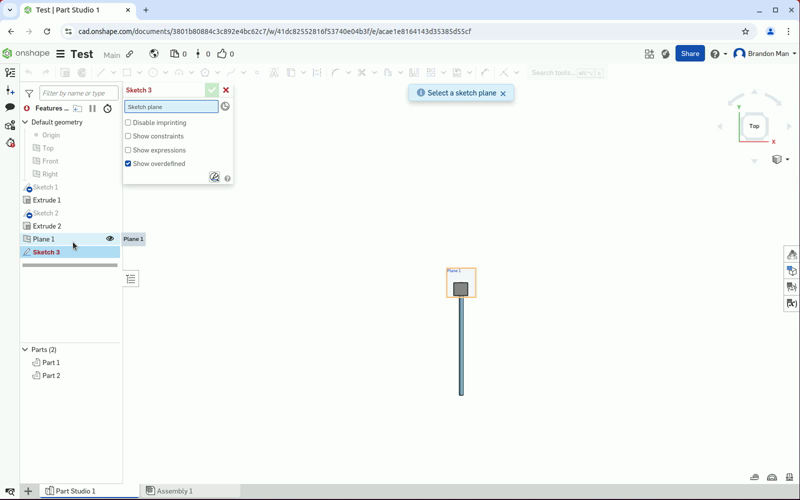
click(73, 241)
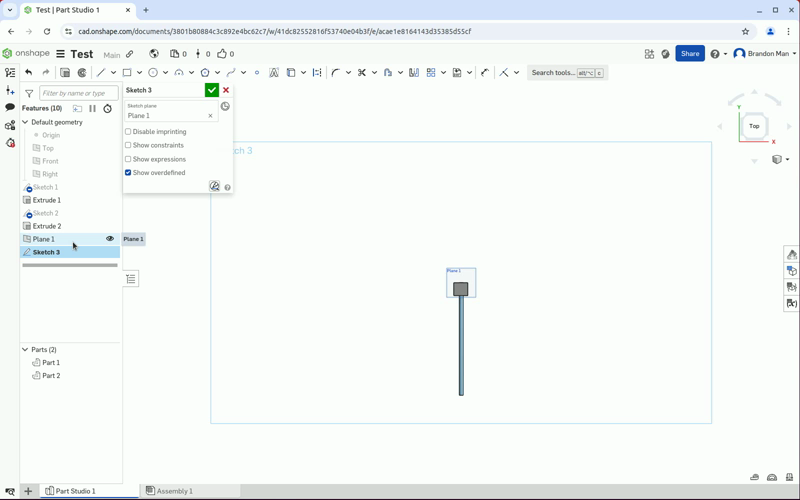
mouse_move(73, 352)
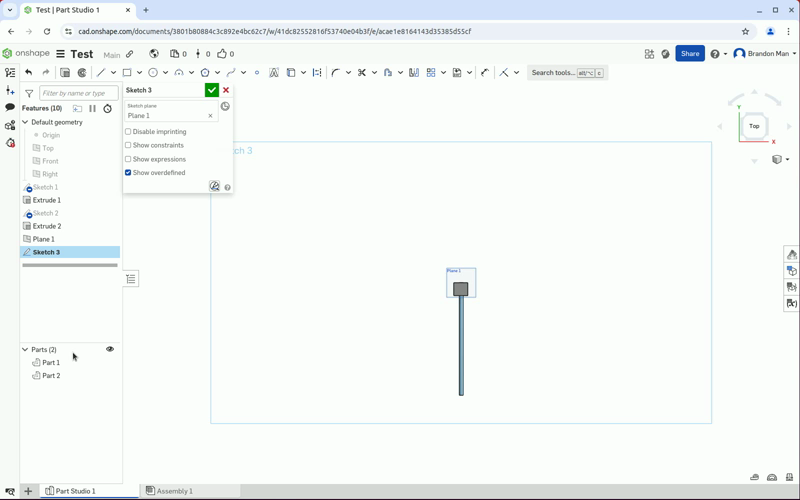
key(y)
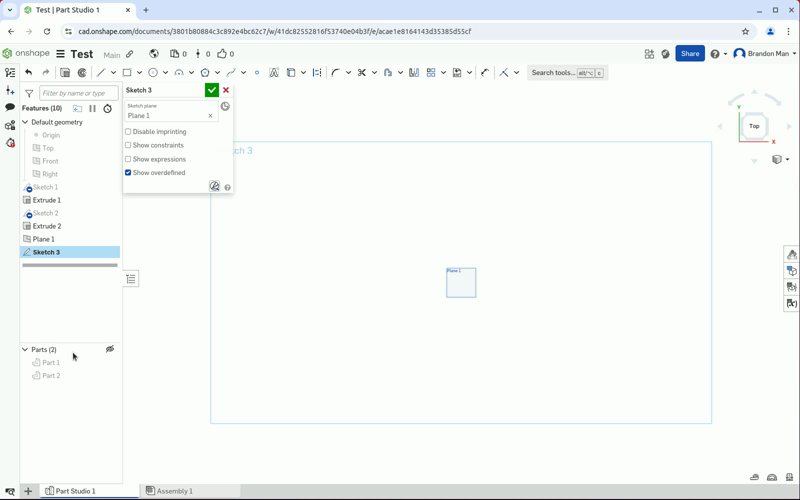
key(c)
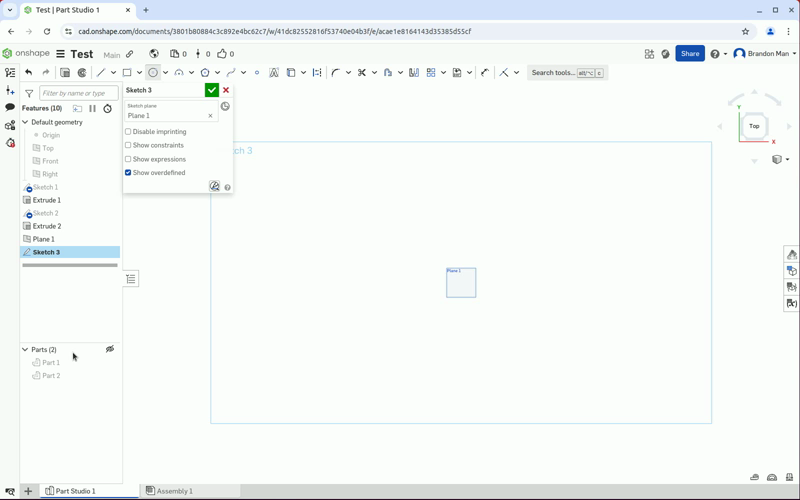
key_down(shift)
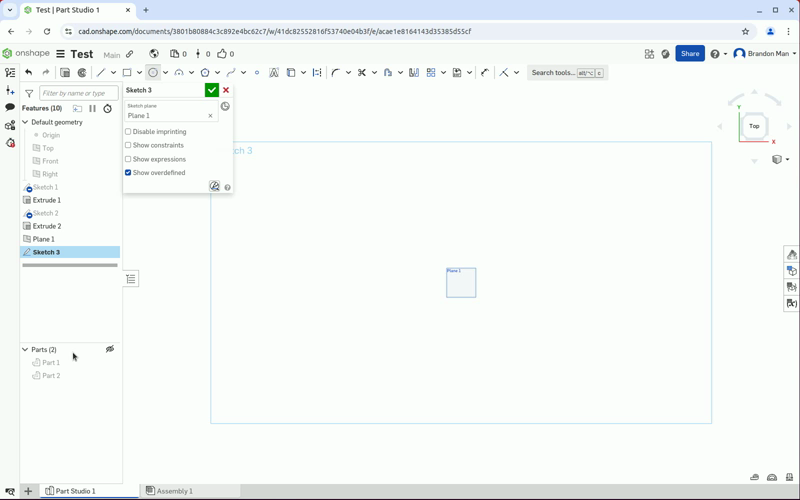
mouse_move(461, 290)
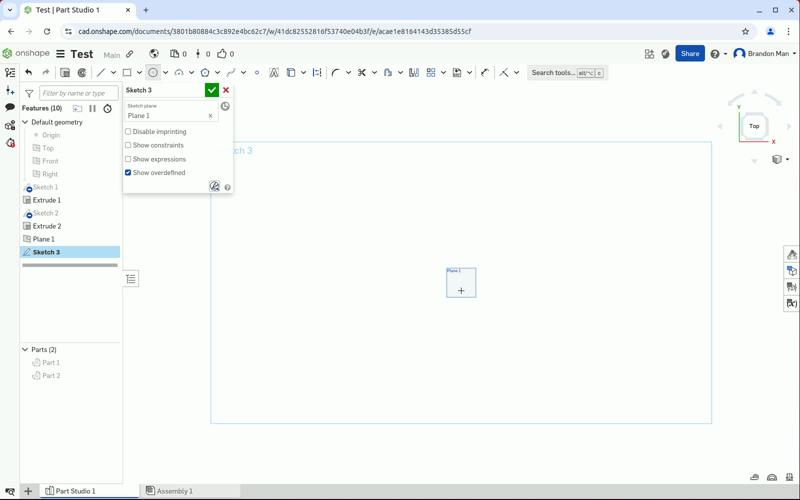
click(461, 290)
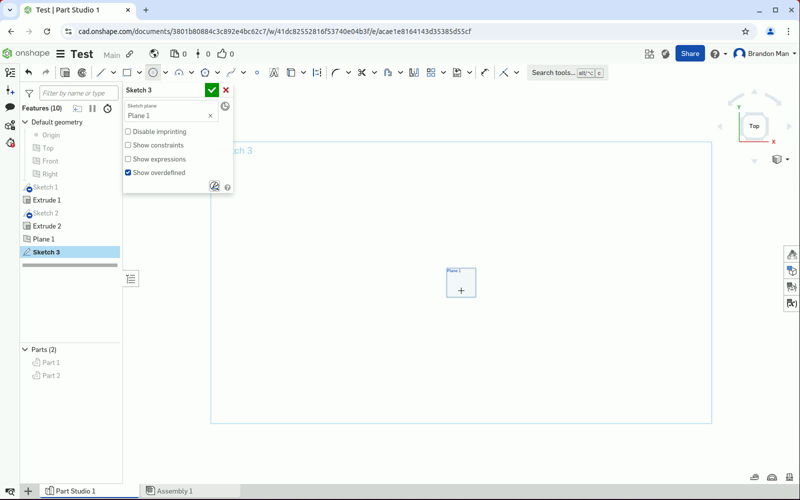
key_up(shift)
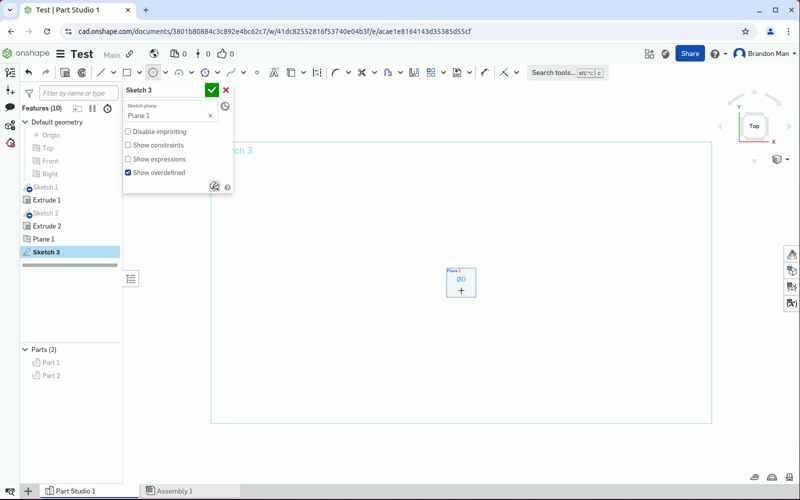
mouse_move(466, 290)
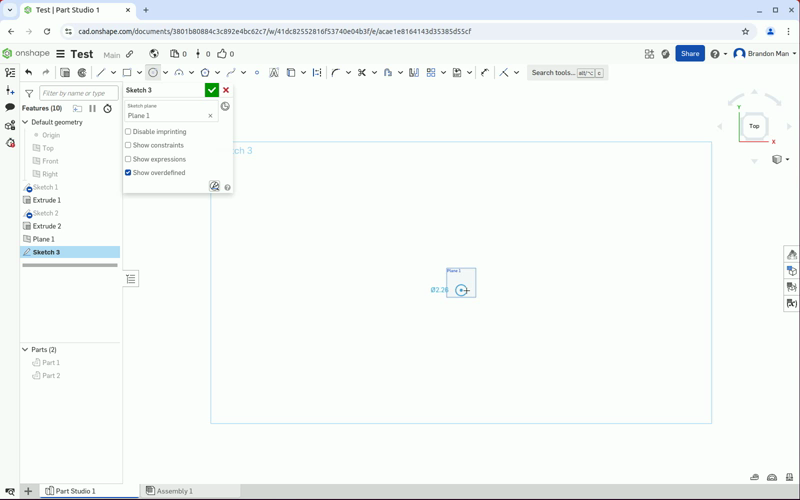
click(466, 290)
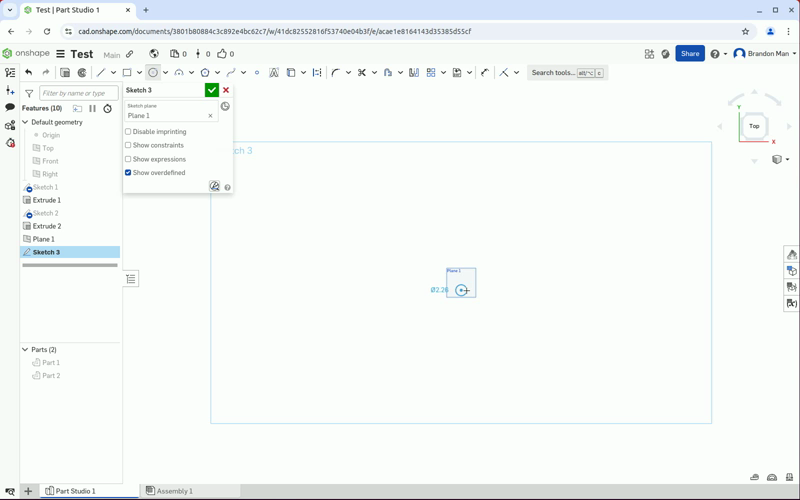
key(esc)
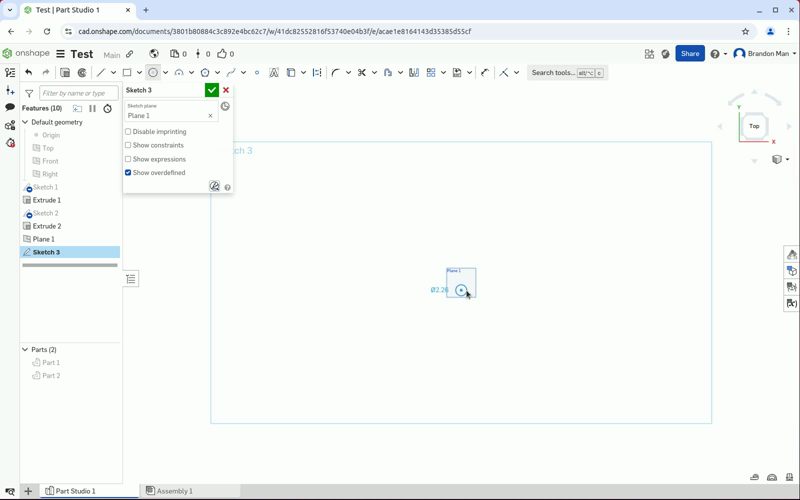
mouse_move(465, 288)
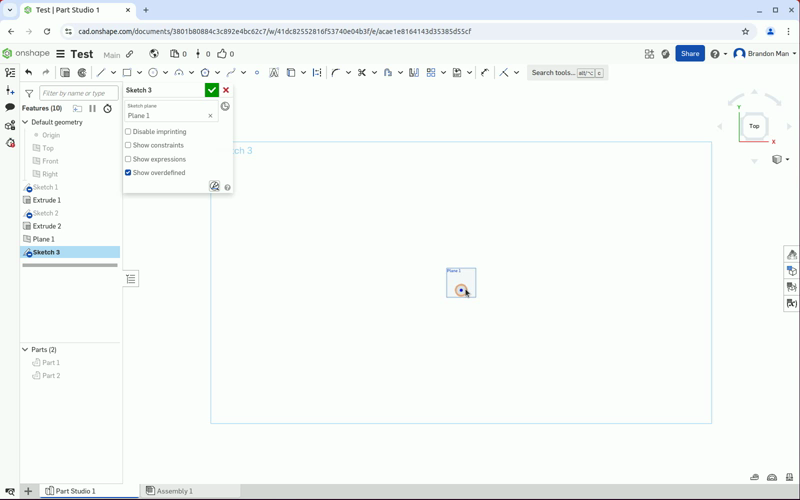
scroll(6)
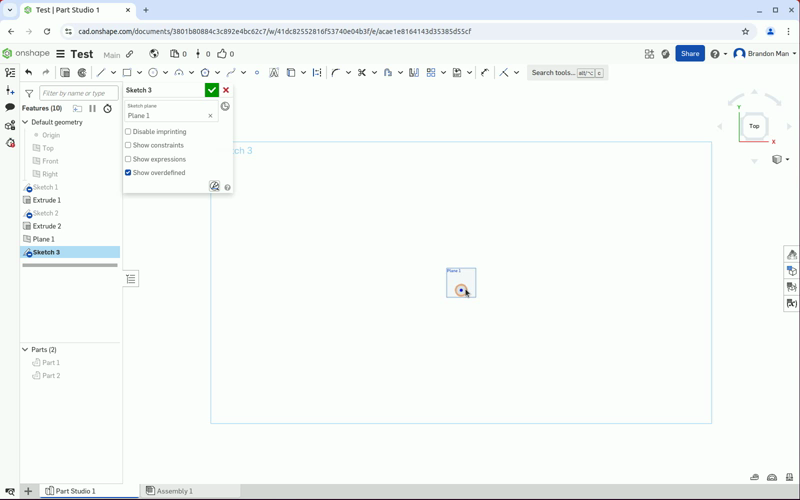
scroll(6)
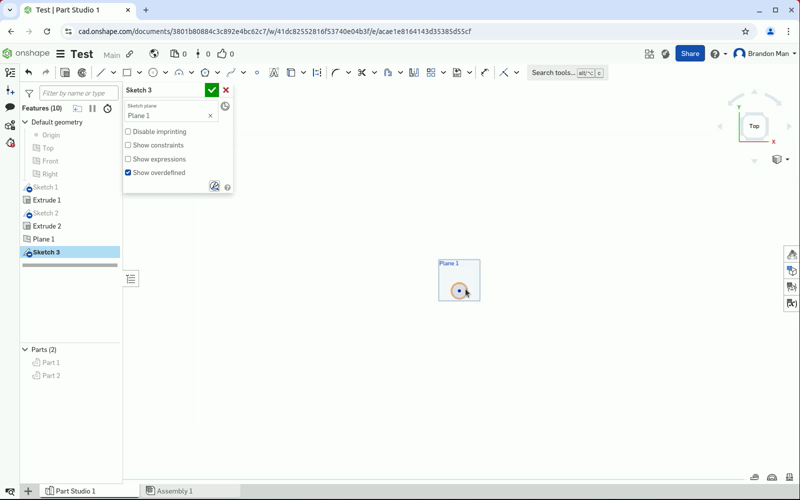
scroll(6)
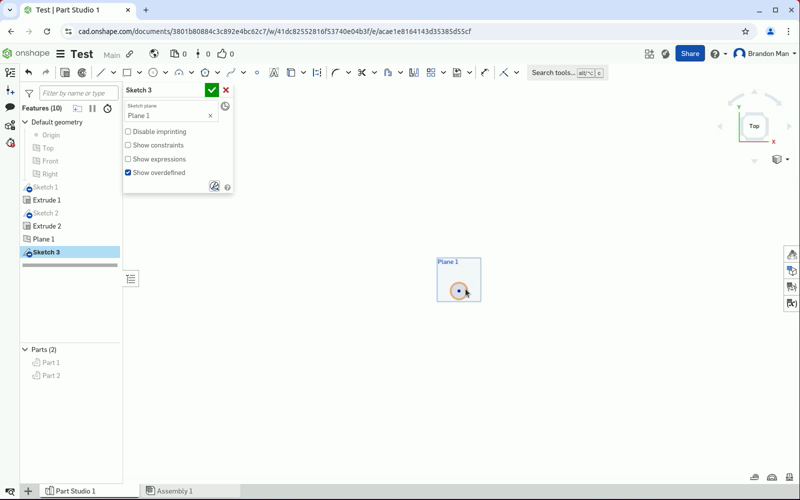
scroll(6)
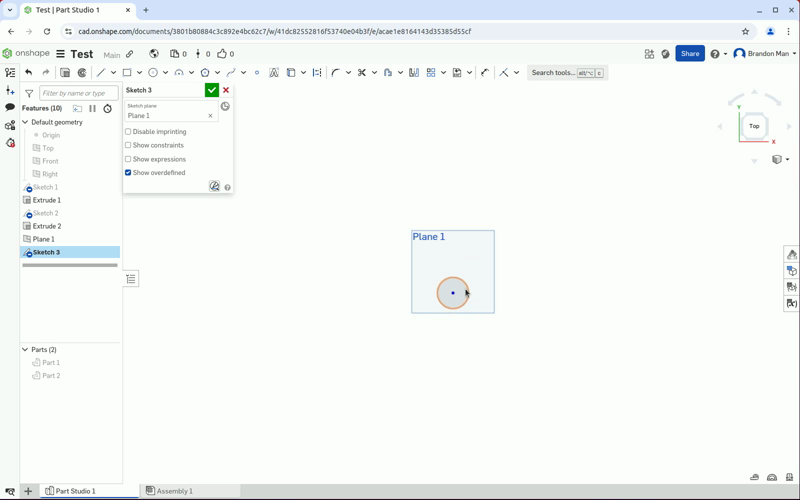
scroll(6)
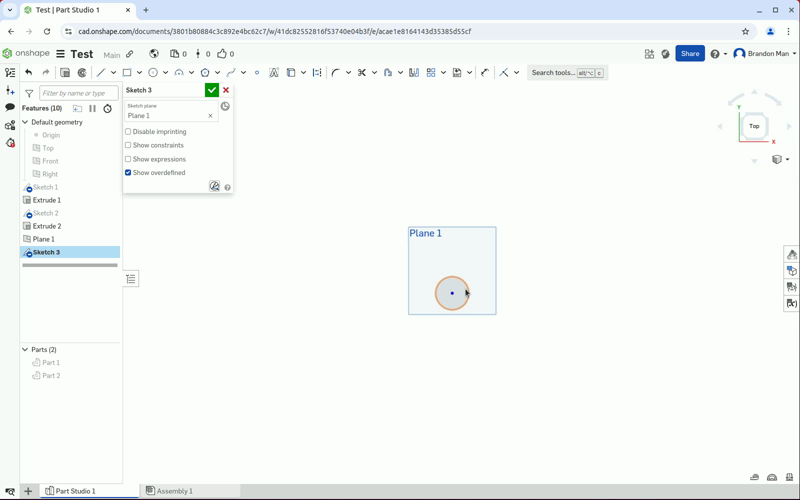
scroll(6)
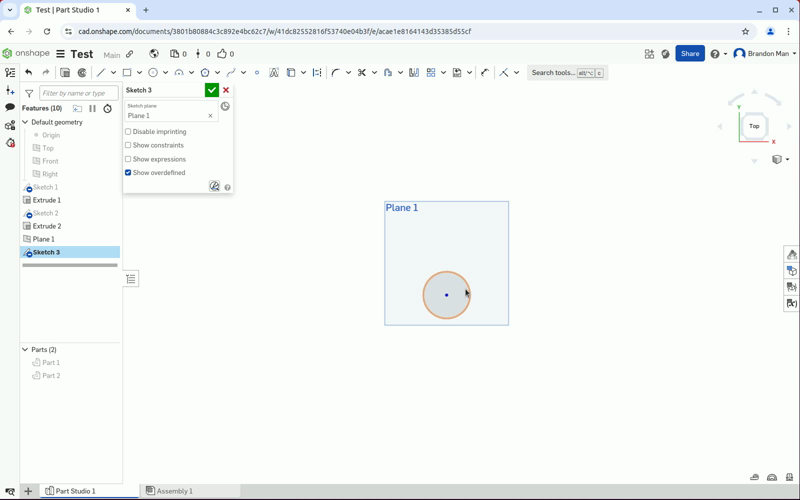
scroll(6)
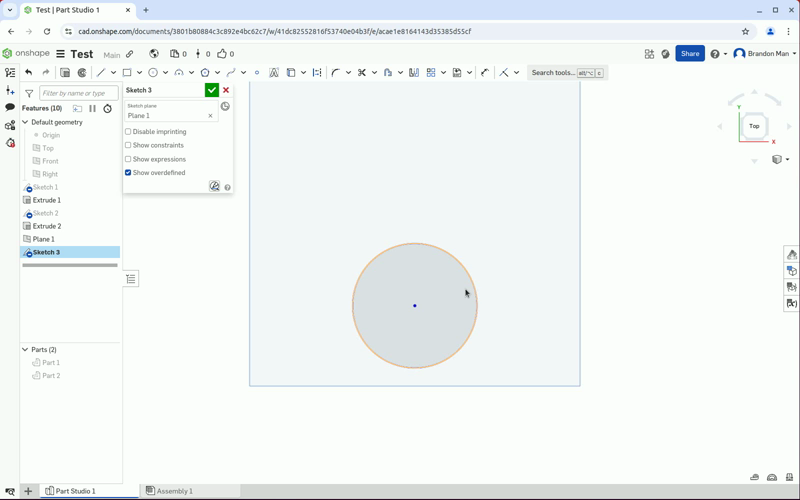
click(465, 288)
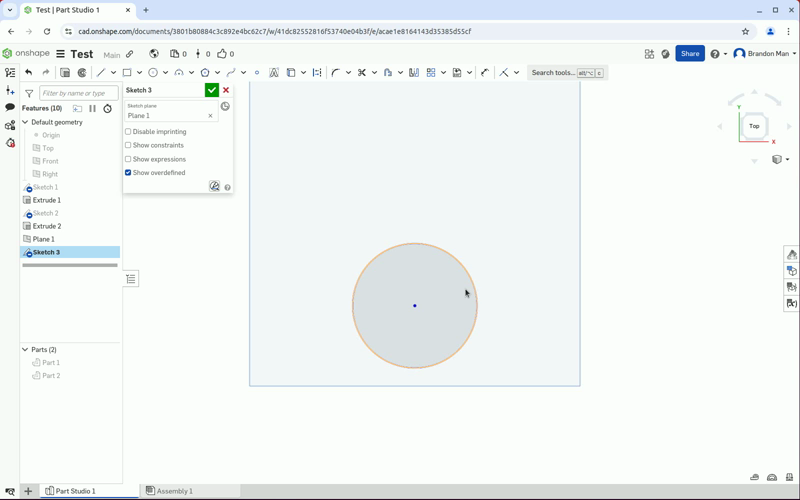
scroll(-6)
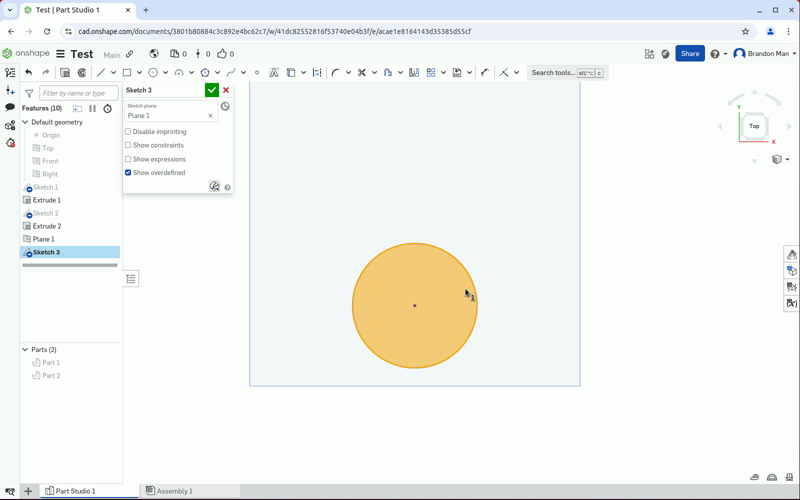
scroll(-6)
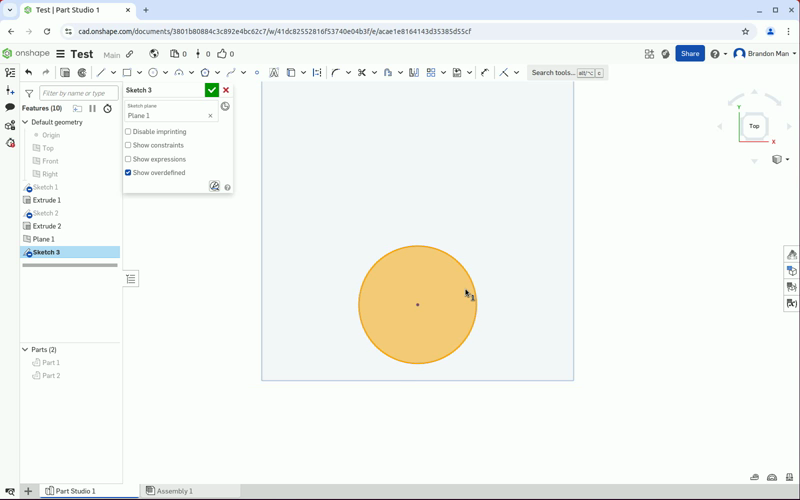
scroll(-6)
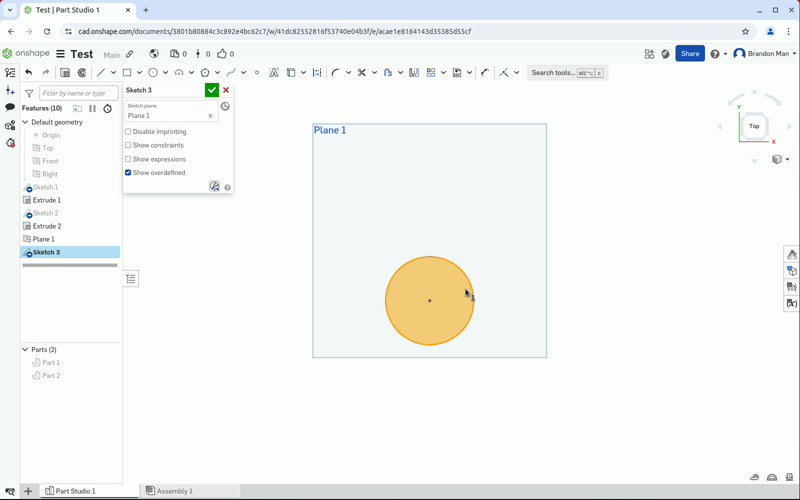
scroll(-6)
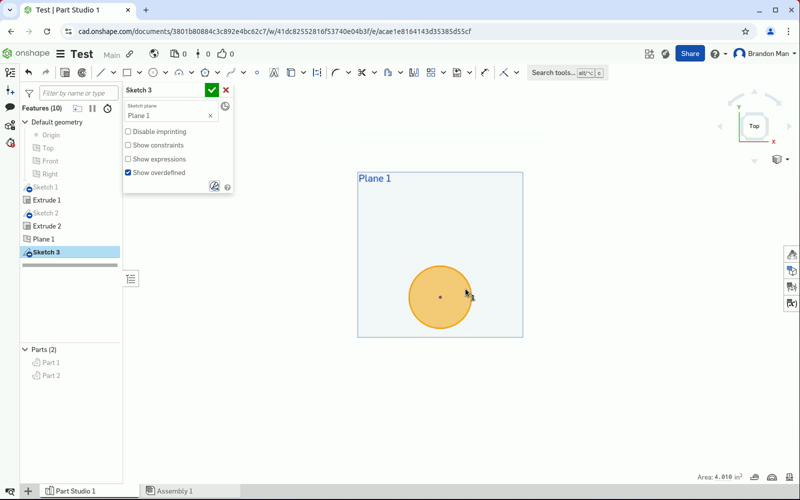
scroll(-6)
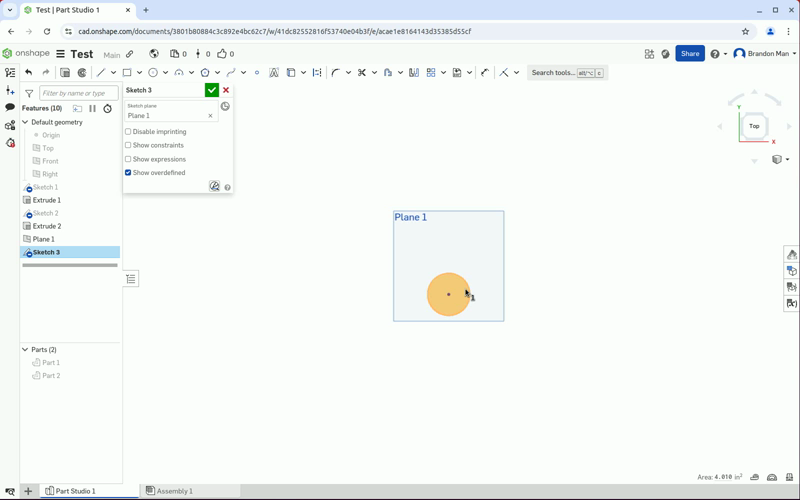
scroll(-6)
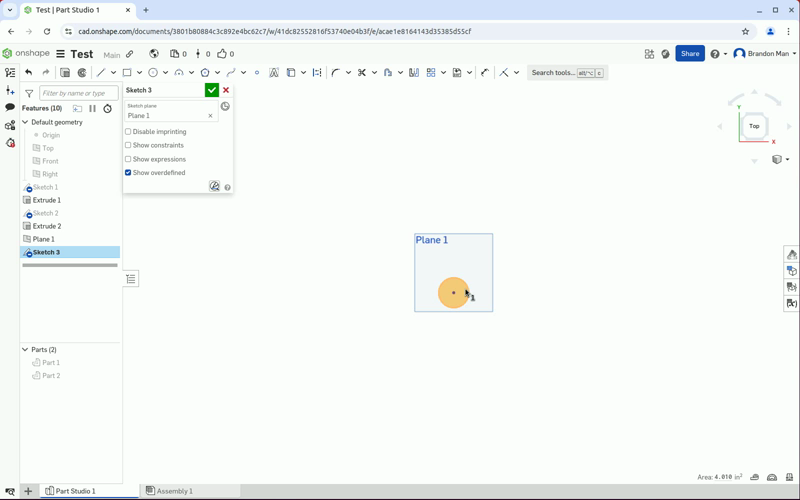
scroll(-6)
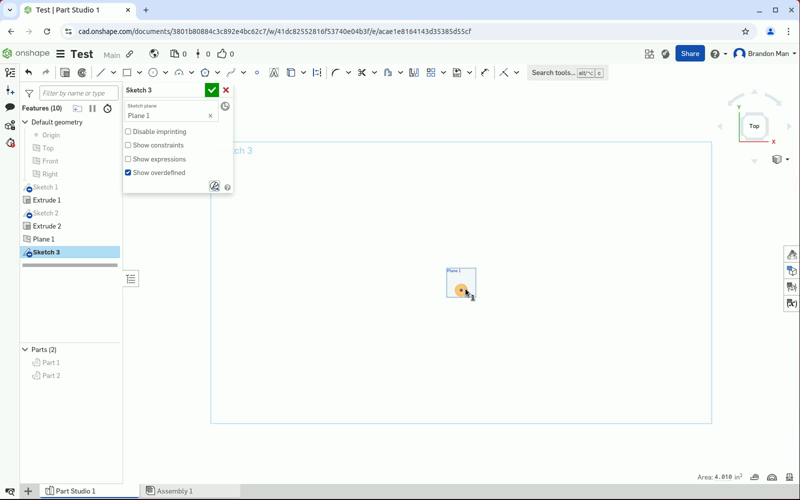
mouse_move(73, 352)
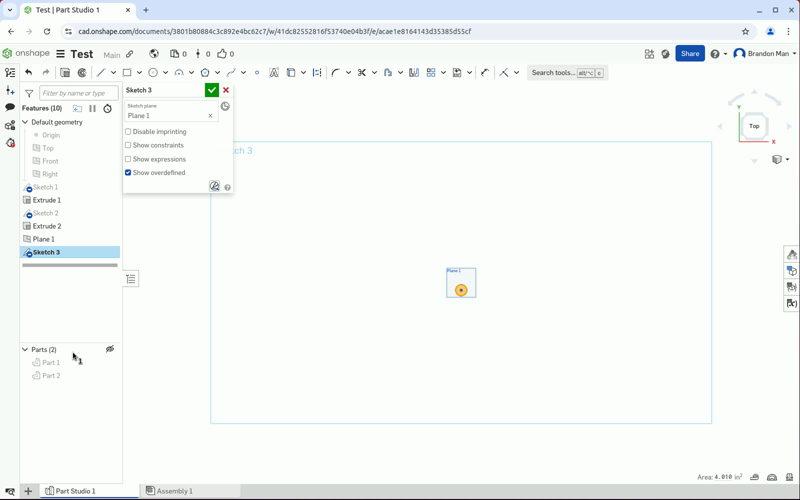
key(shift+y)
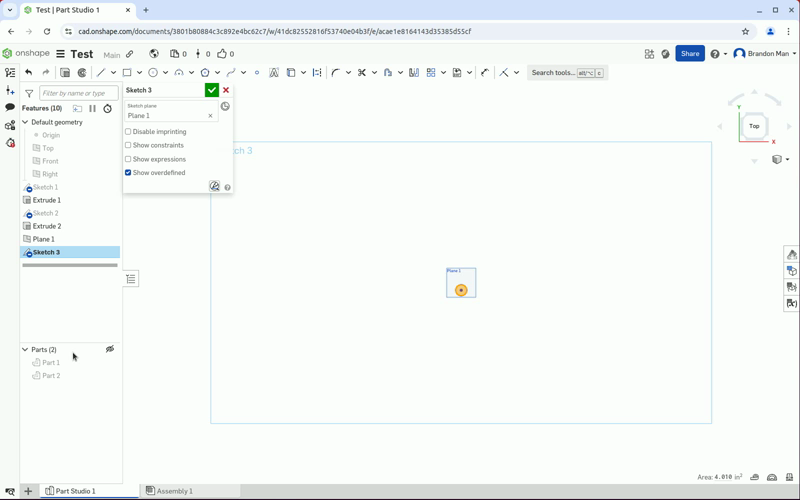
key(shift+e)
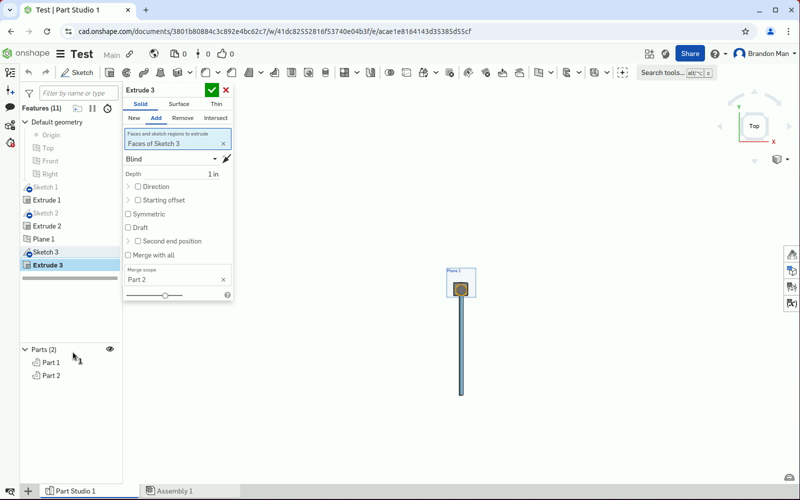
mouse_move(143, 106)
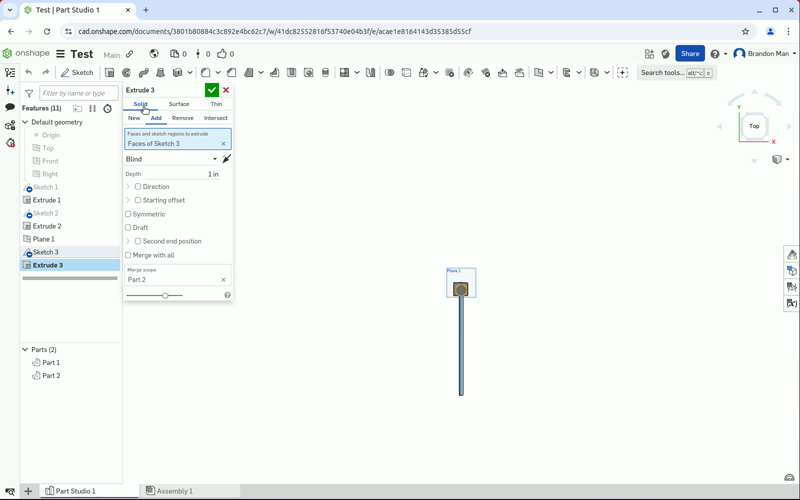
click(143, 106)
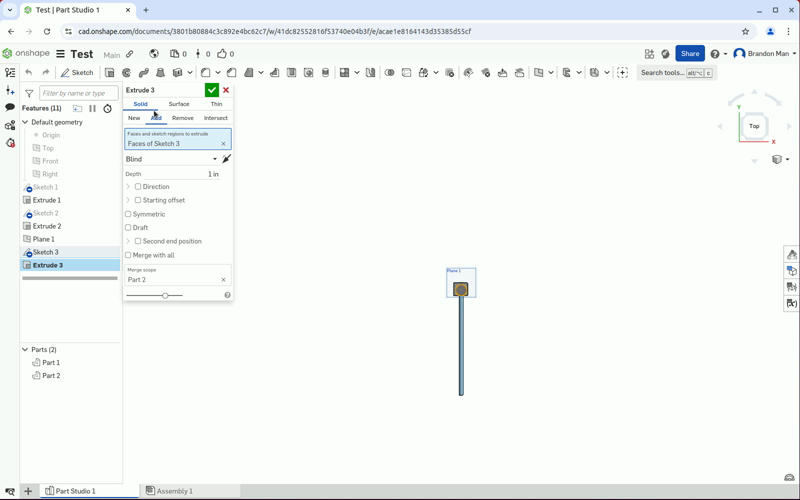
mouse_move(186, 120)
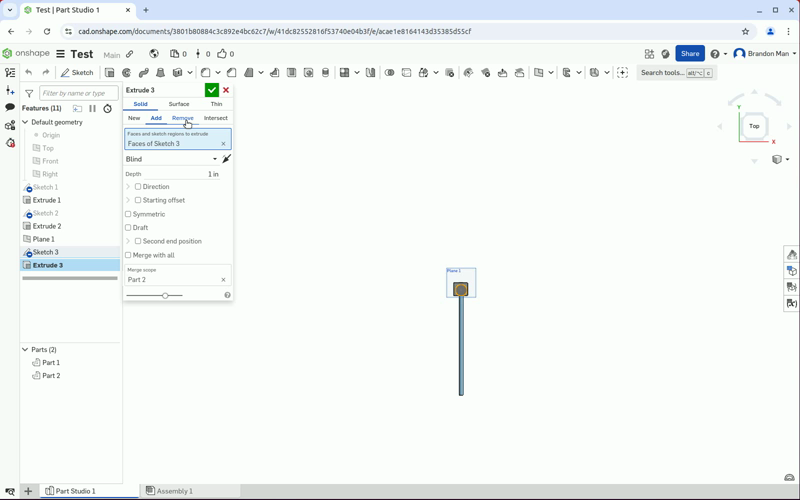
click(186, 120)
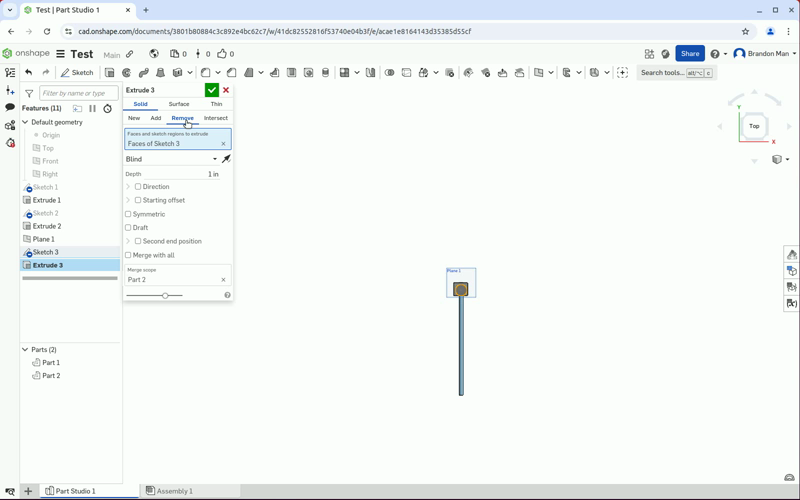
key(tab, 4)
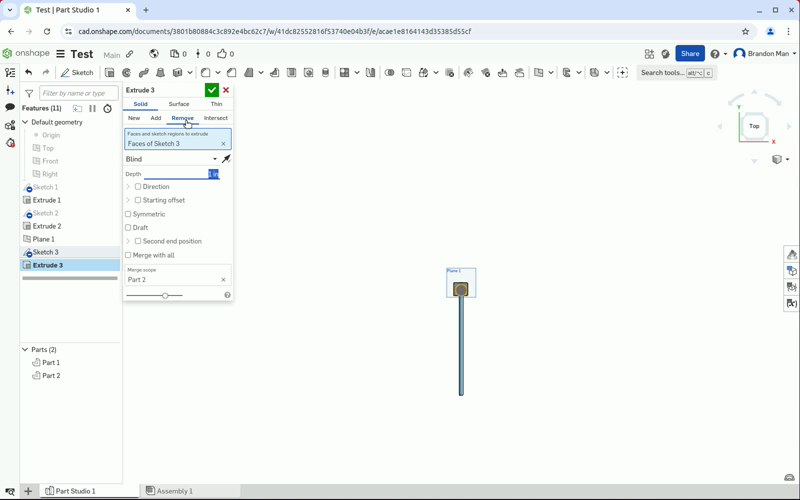
text(0.722)
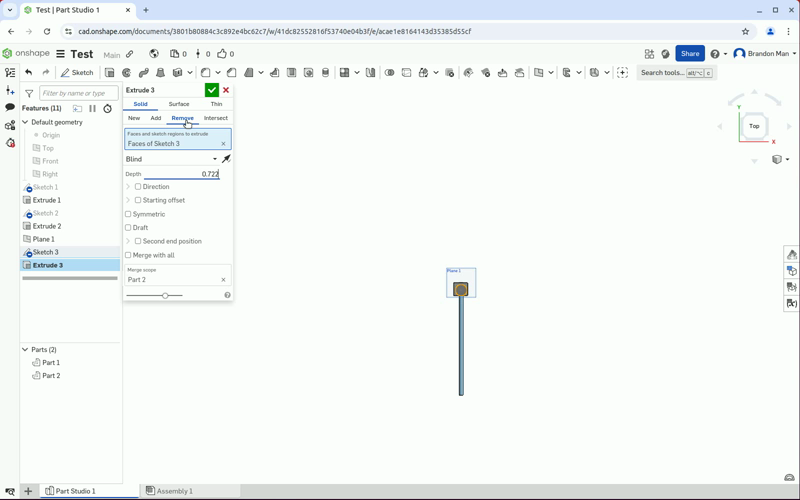
key(tab, 6)
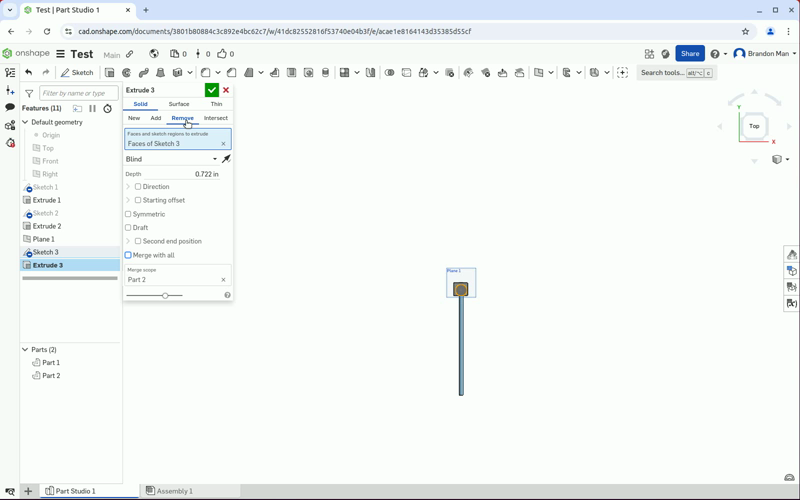
key(space)
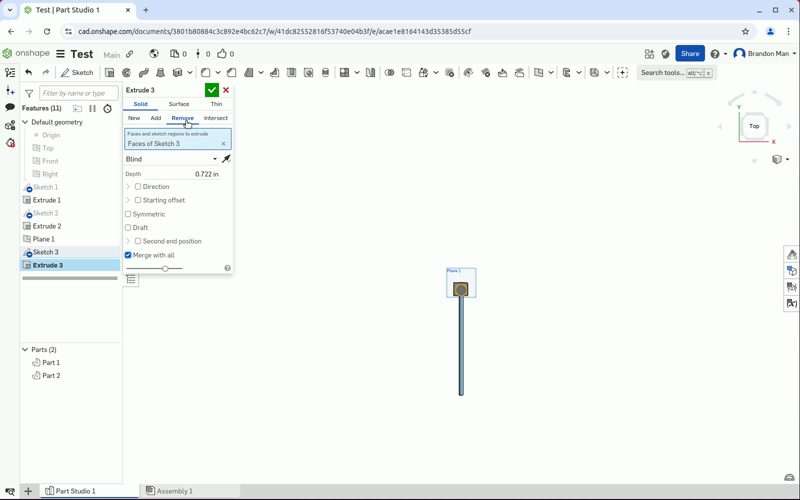
key(enter)
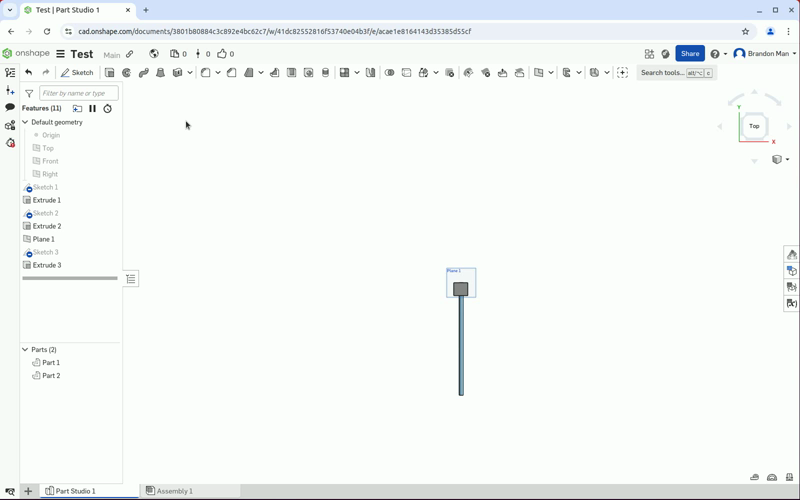
key(shift+h)
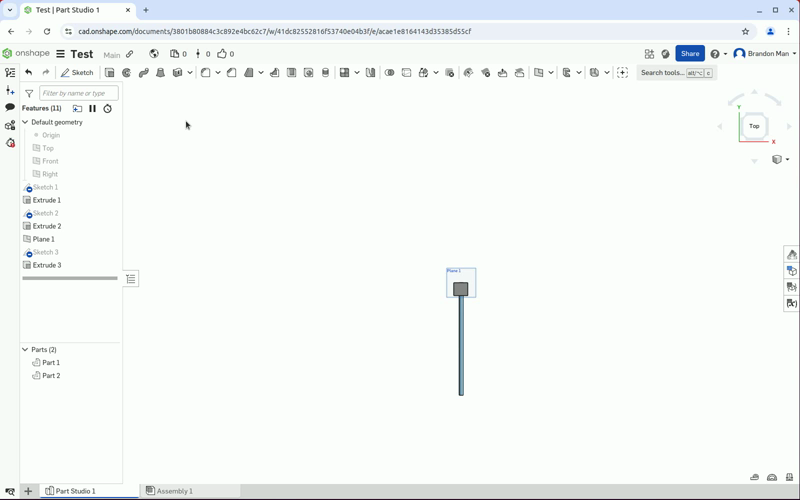
key(shift+h)
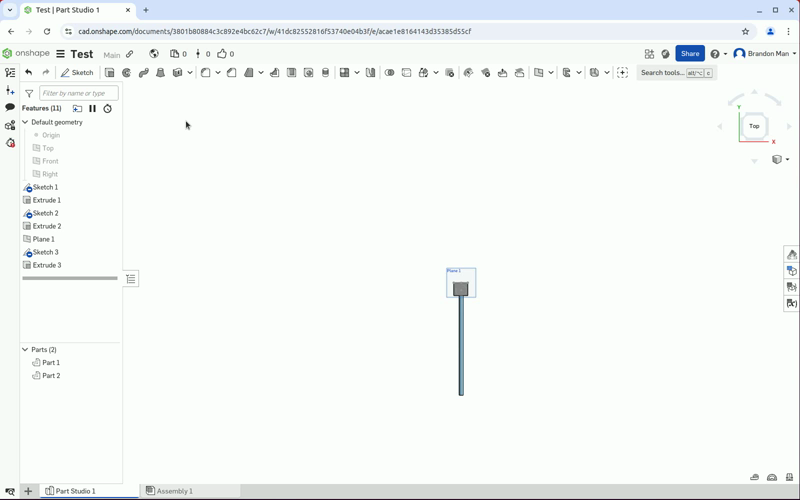
key(shift+7)
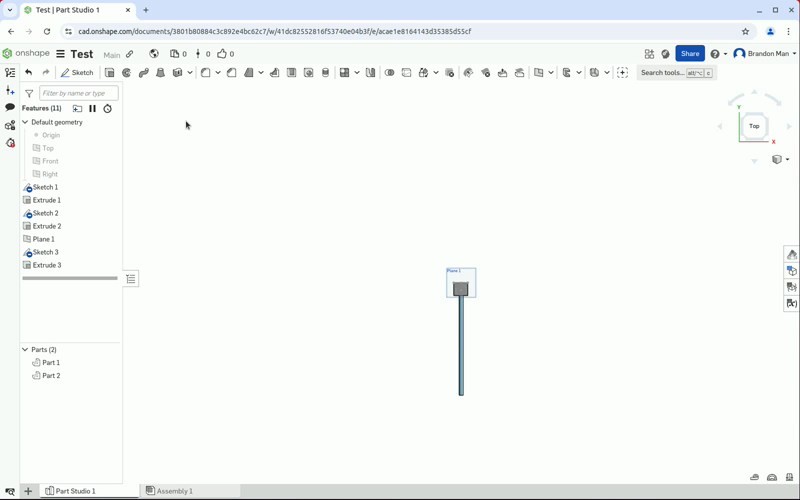
key(up, 3)
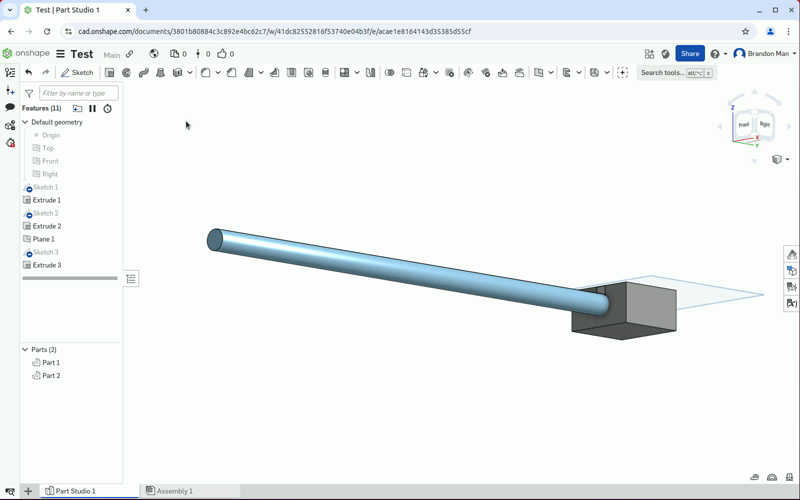
key(left, 3)
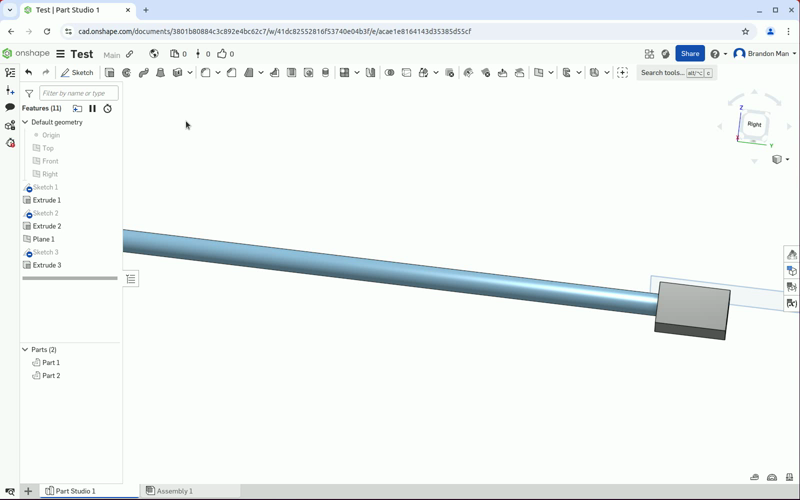
key(right, 3)
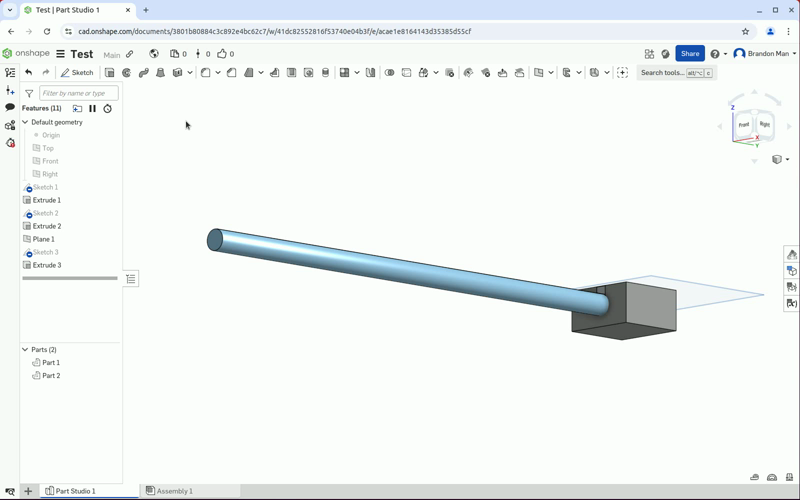
key(down, 3)
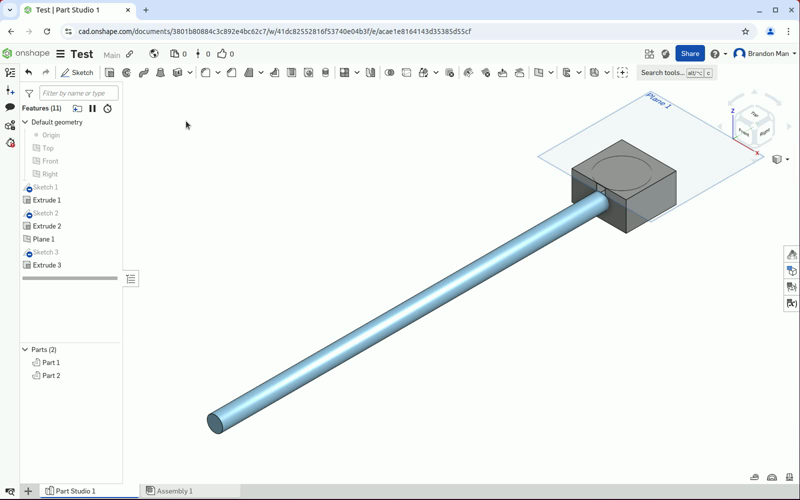
mouse_move(73, 189)
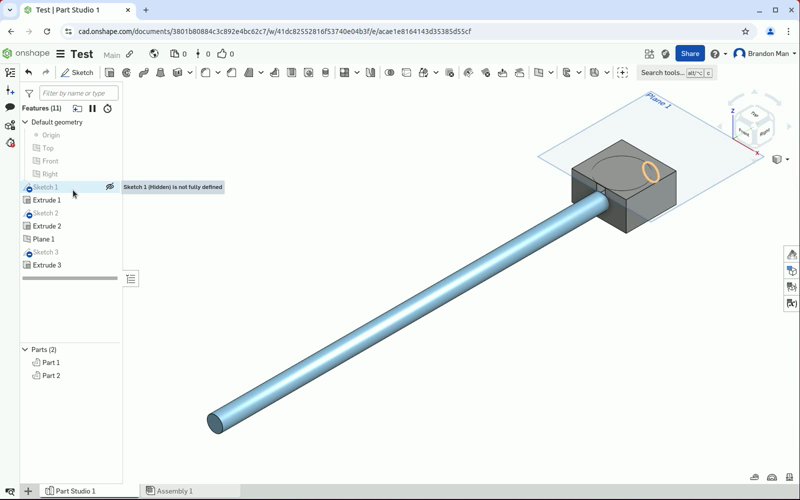
click(73, 189)